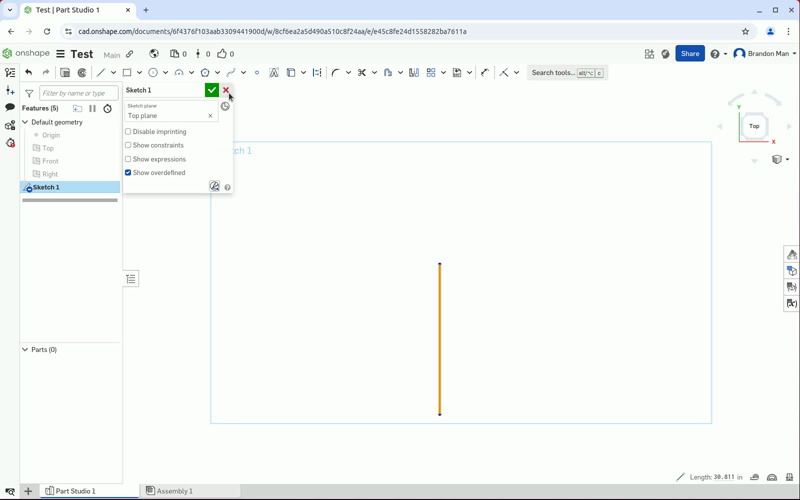
key(shift+h)
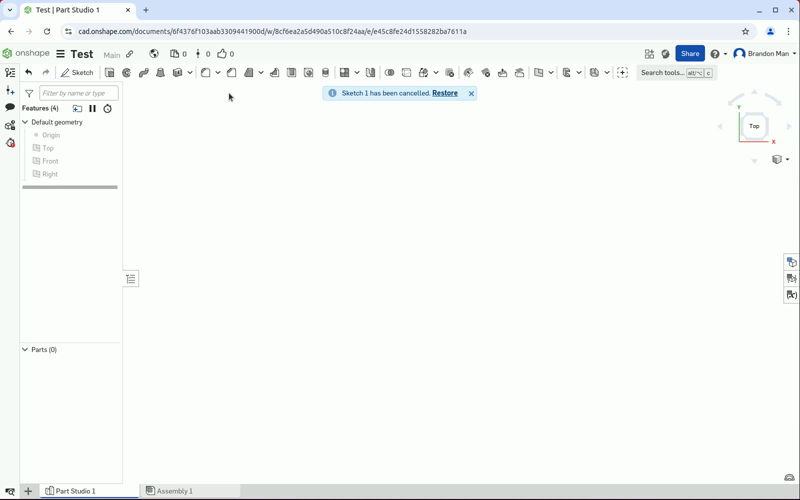
mouse_move(73, 352)
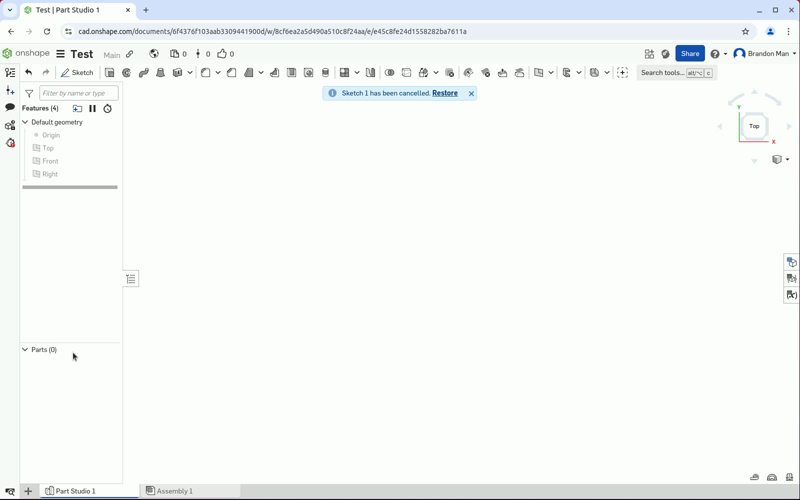
key(y)
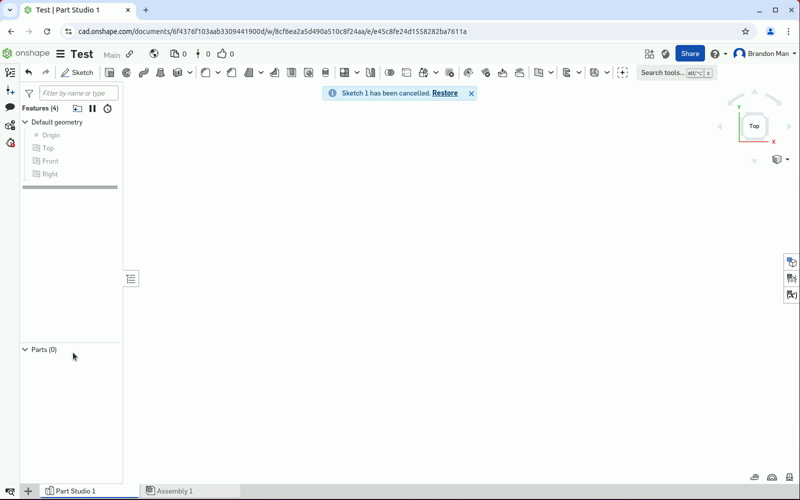
key(shift+p)
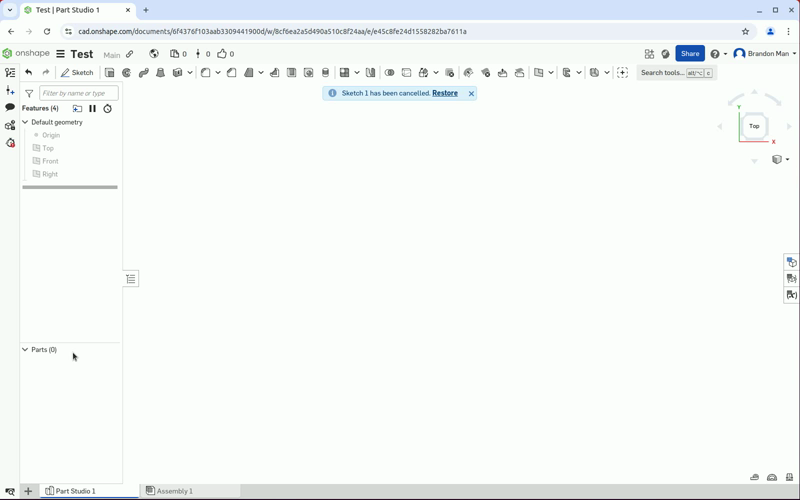
key(space)
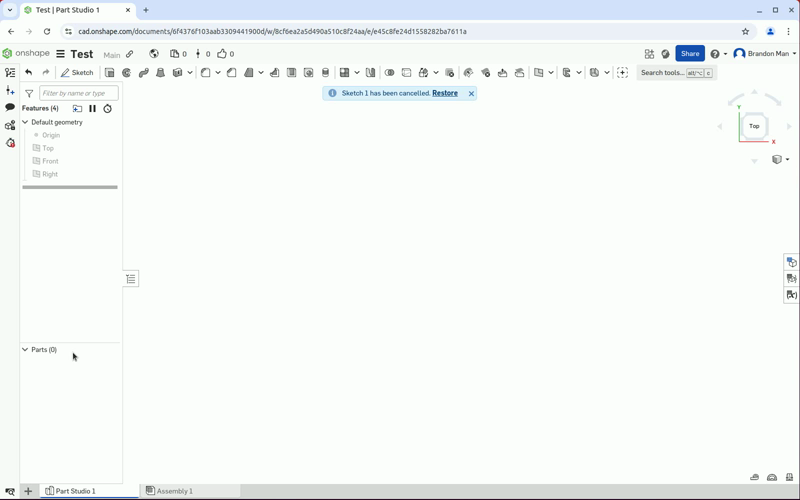
key_down(shift)
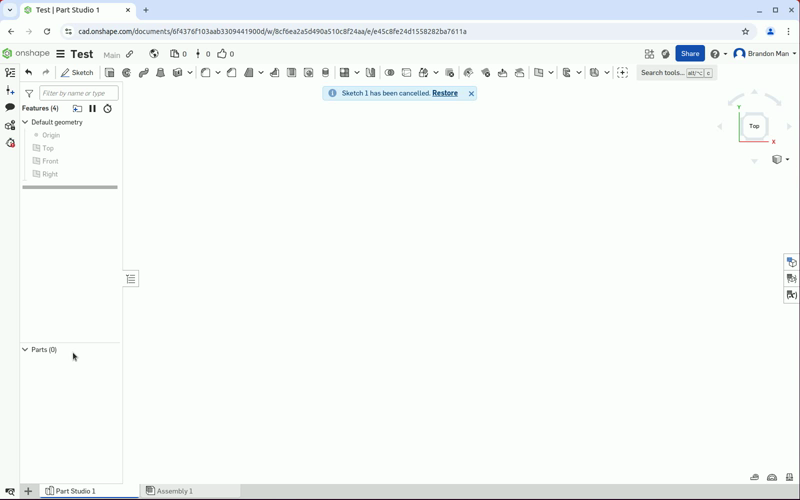
key(up)
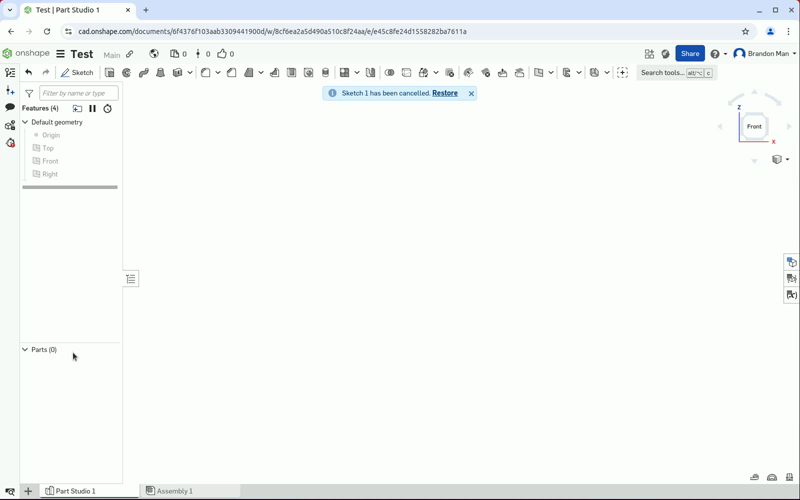
key_up(shift)
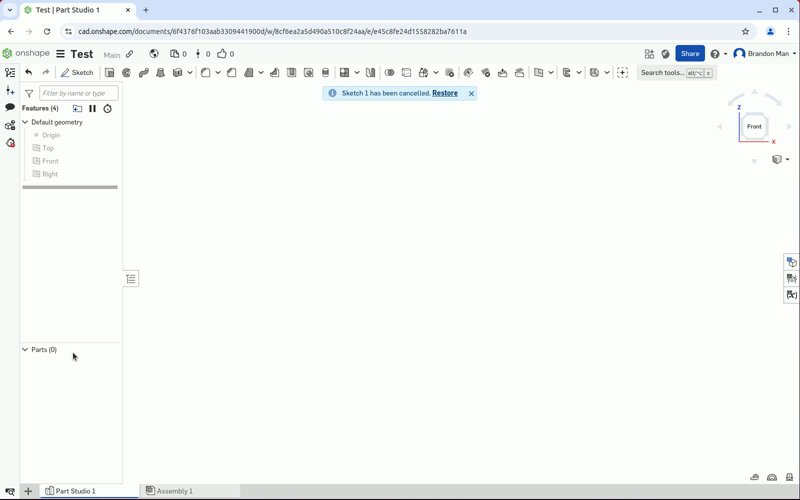
mouse_move(73, 352)
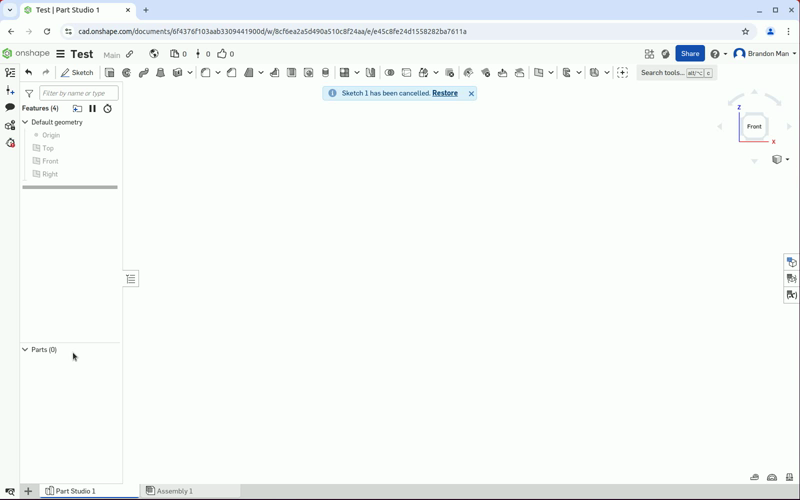
key(shift+y)
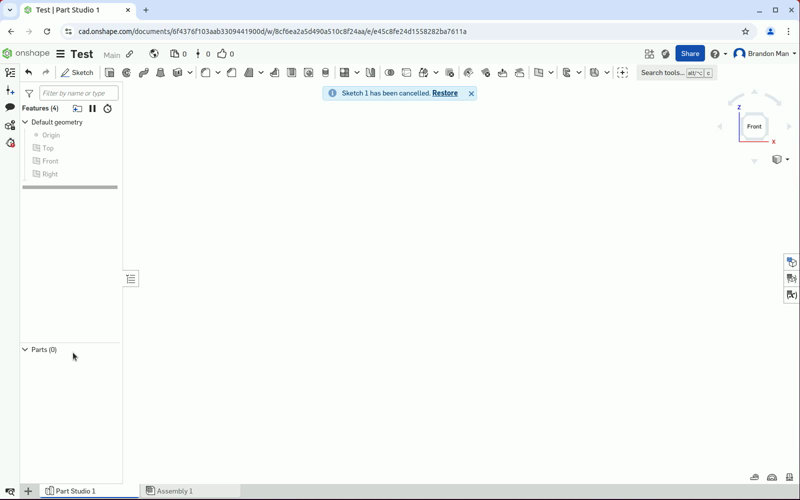
key(shift+s)
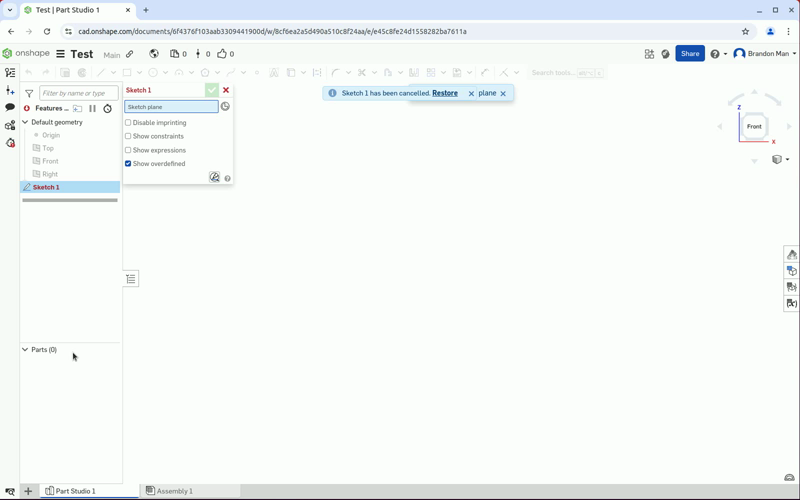
mouse_move(73, 163)
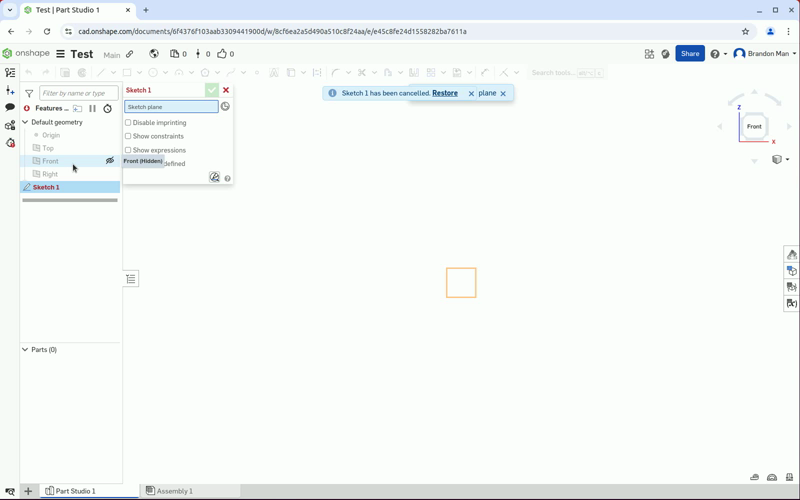
click(73, 163)
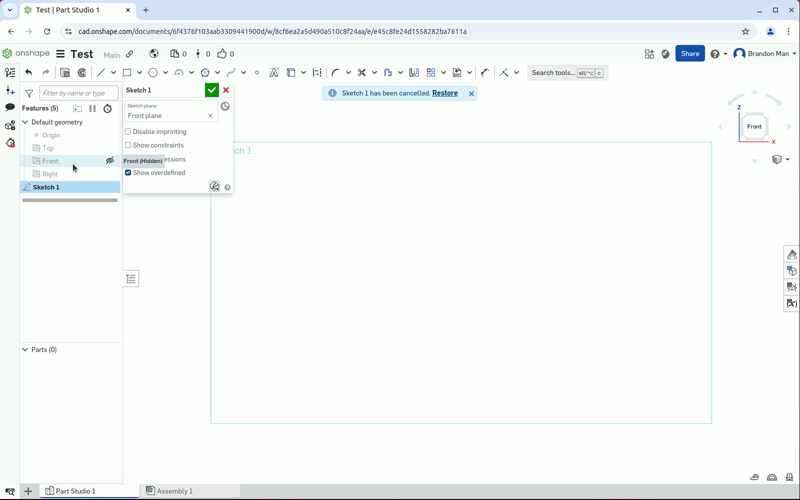
mouse_move(73, 352)
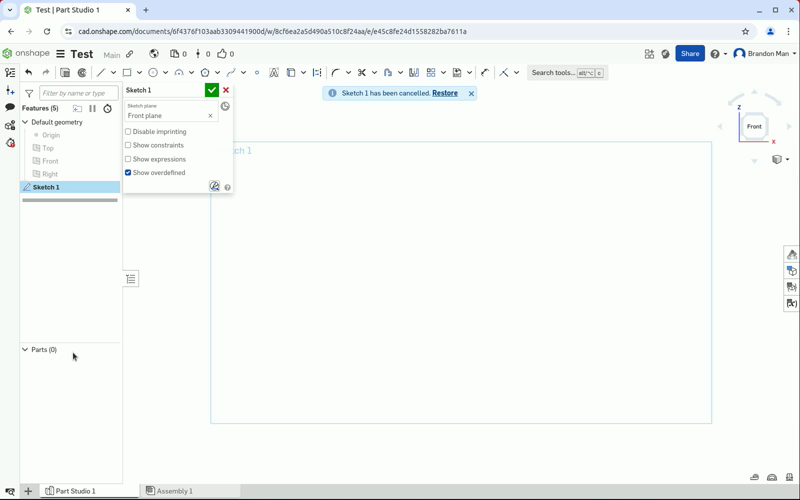
key(y)
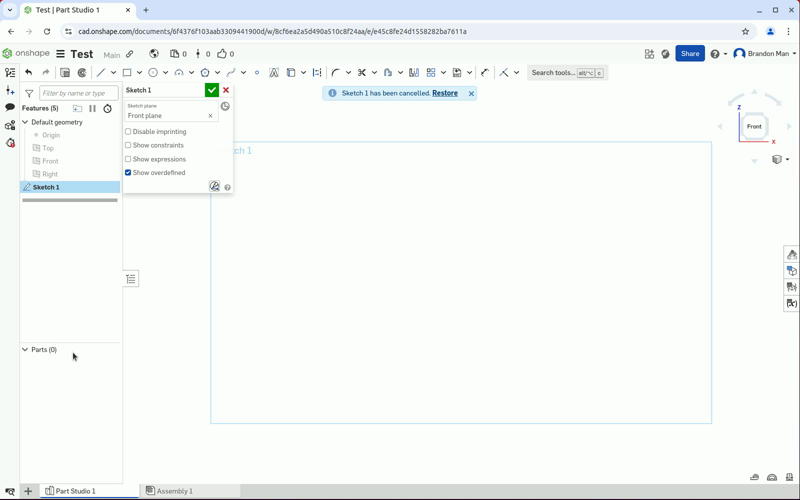
key(l)
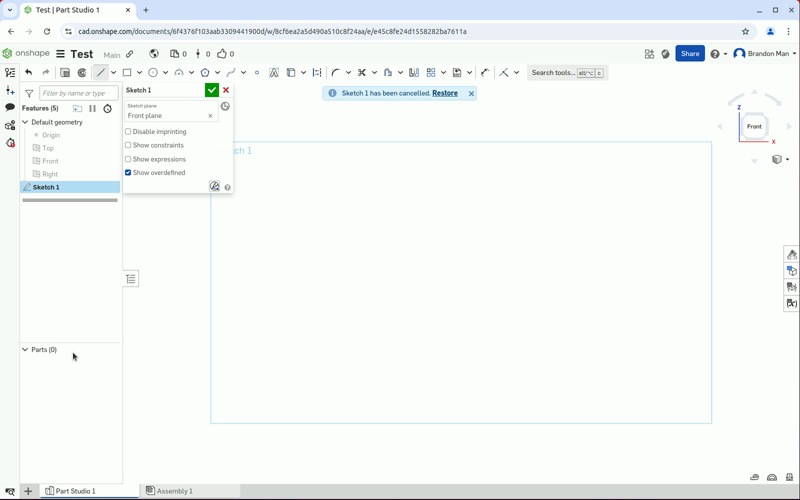
key_down(shift)
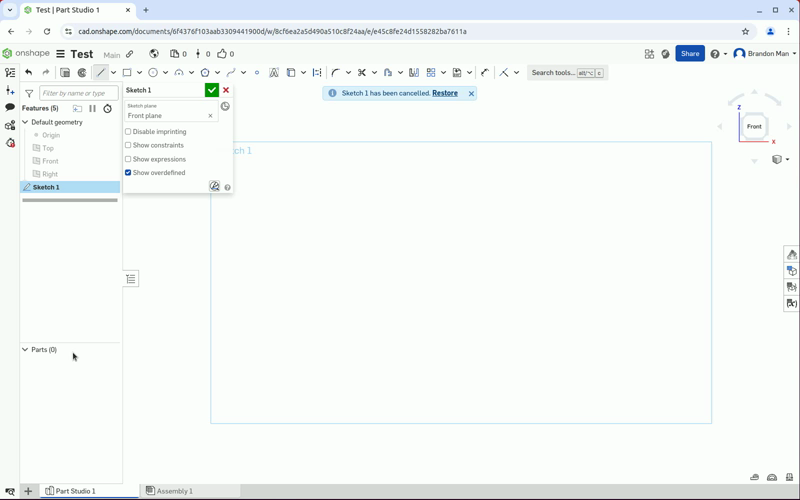
mouse_move(390, 282)
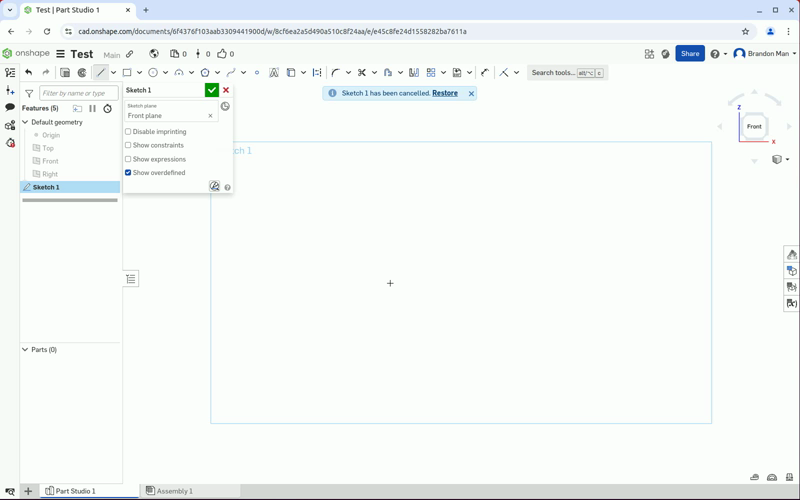
click(390, 282)
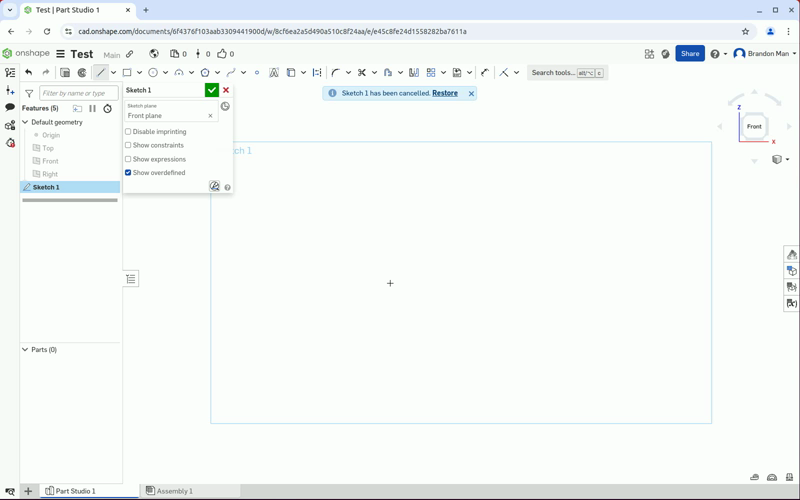
key_up(shift)
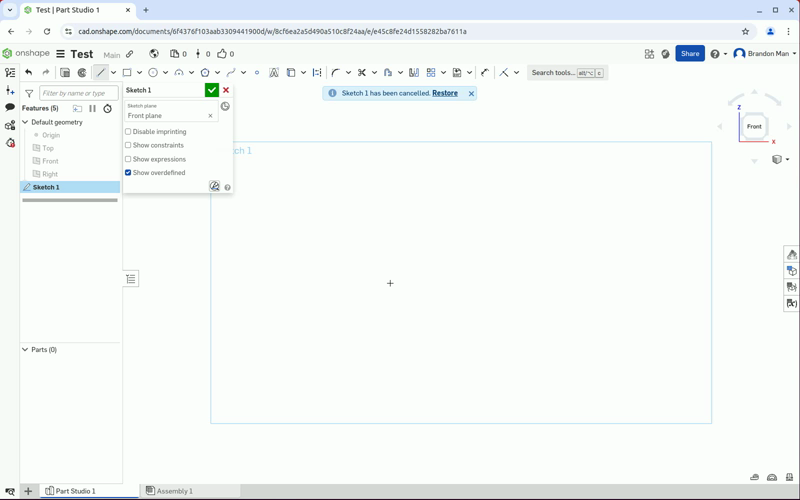
key_down(shift)
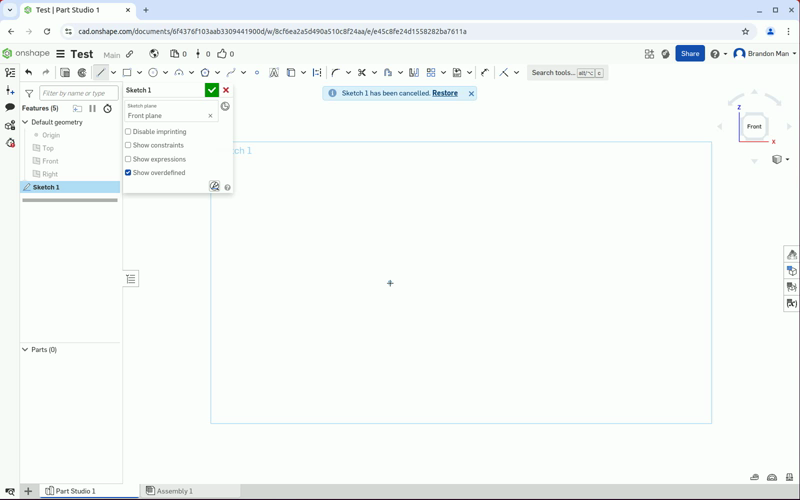
mouse_move(461, 282)
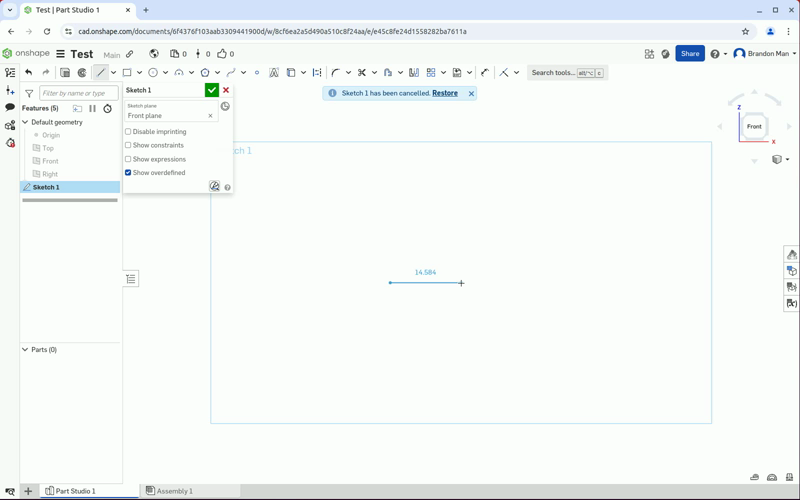
click(461, 282)
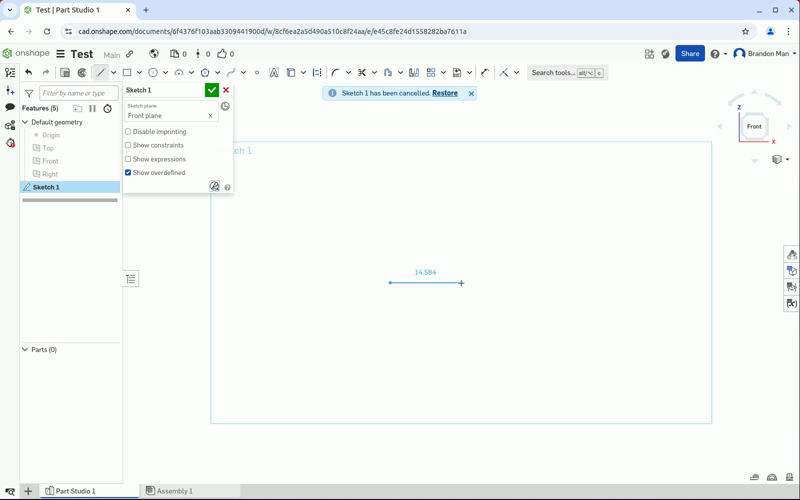
key_up(shift)
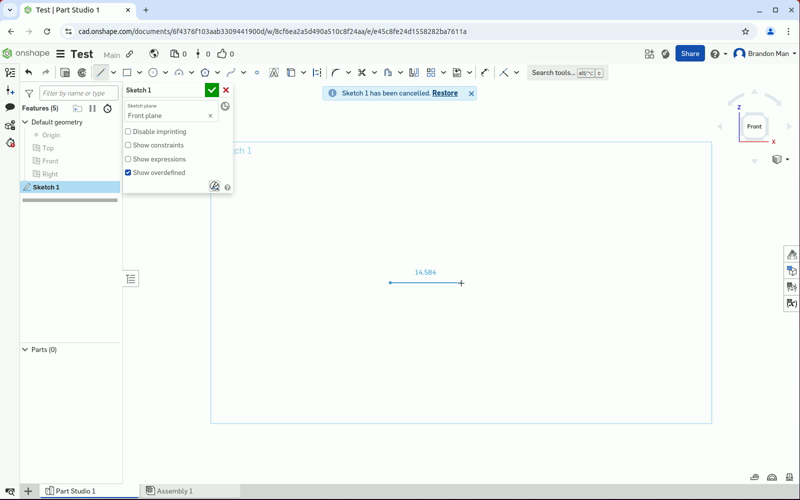
key_down(shift)
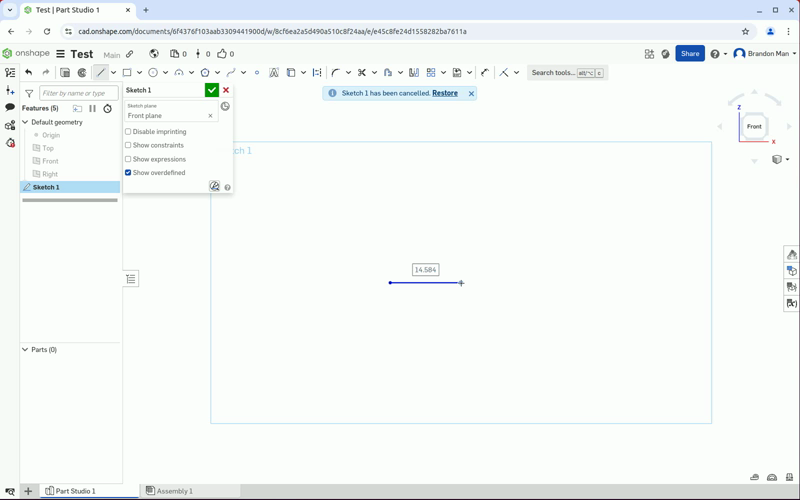
mouse_move(491, 282)
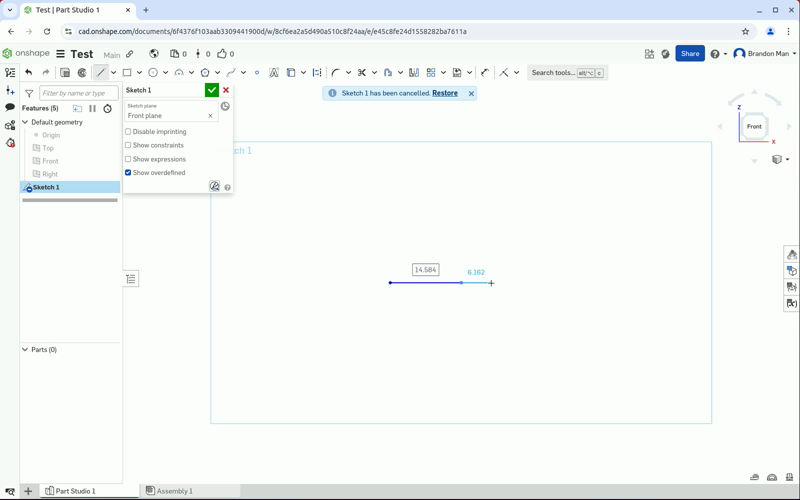
mouse_move(461, 268)
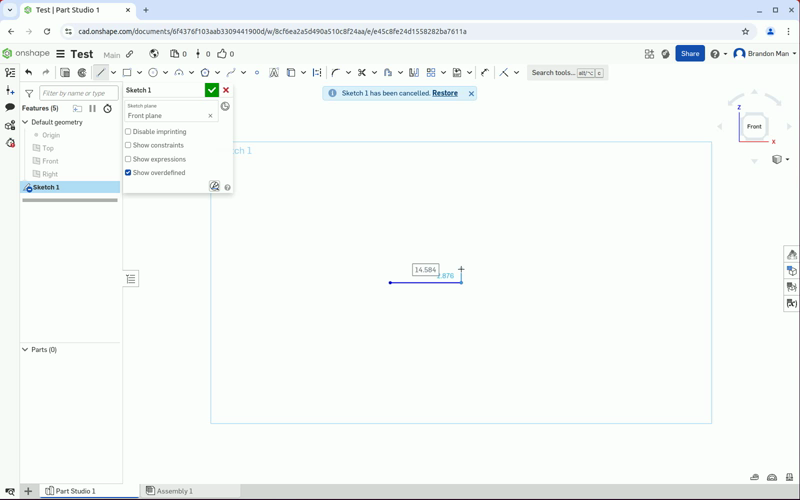
click(461, 268)
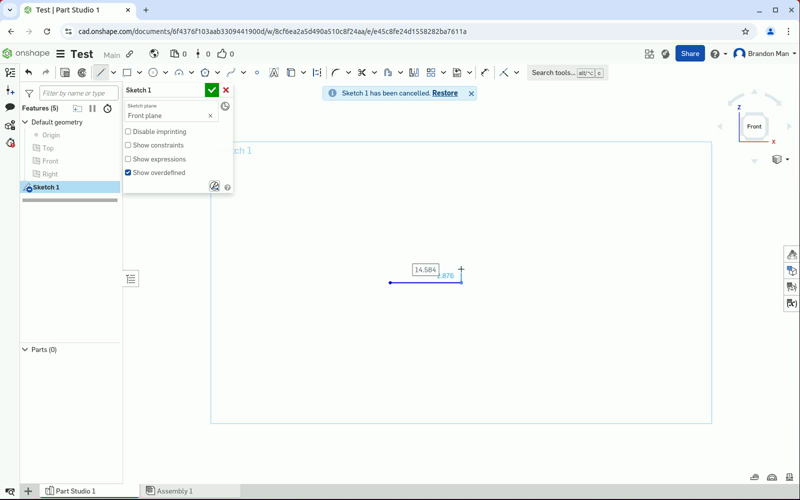
key_up(shift)
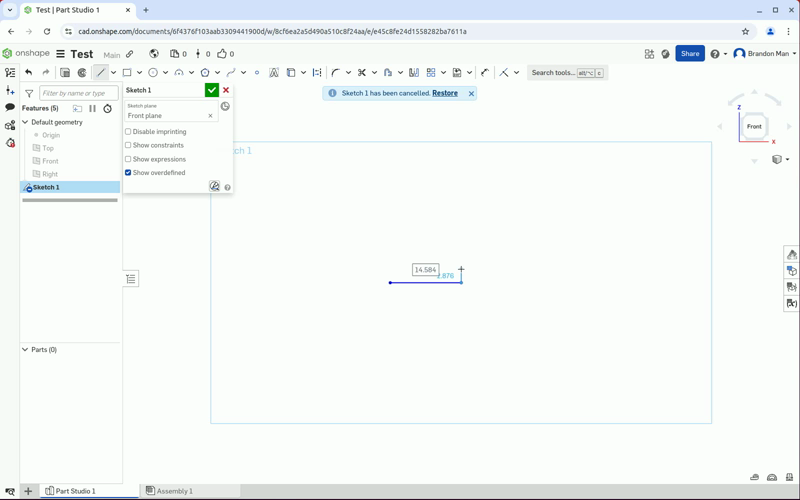
key_down(shift)
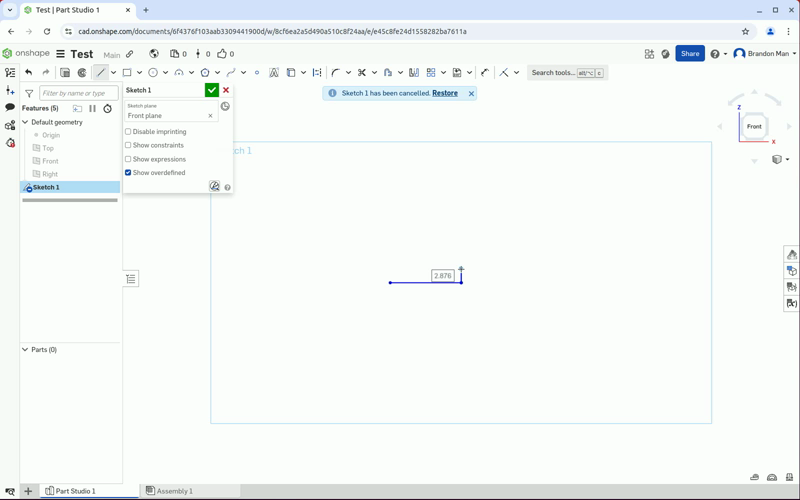
mouse_move(491, 268)
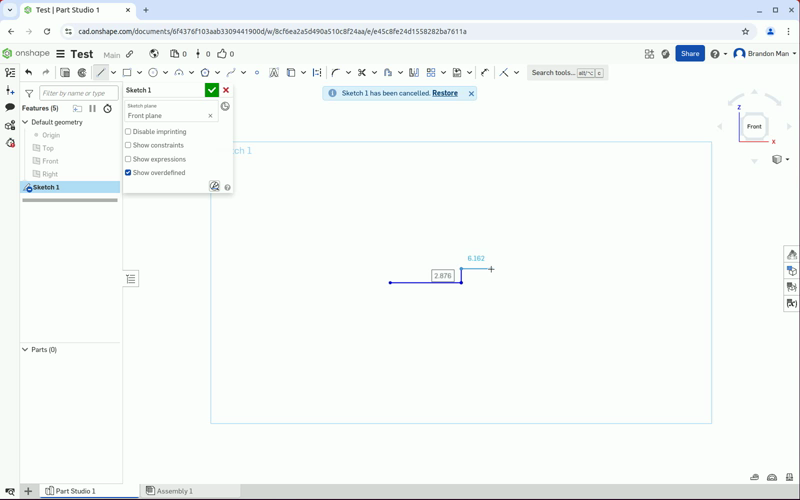
mouse_move(447, 268)
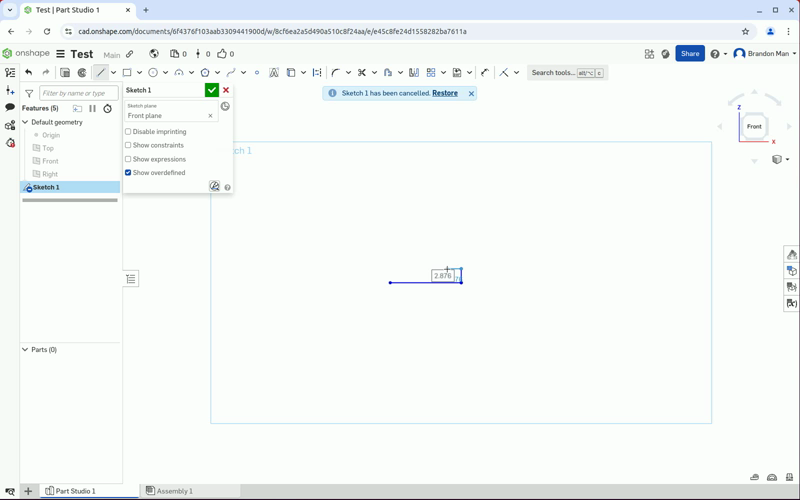
click(447, 268)
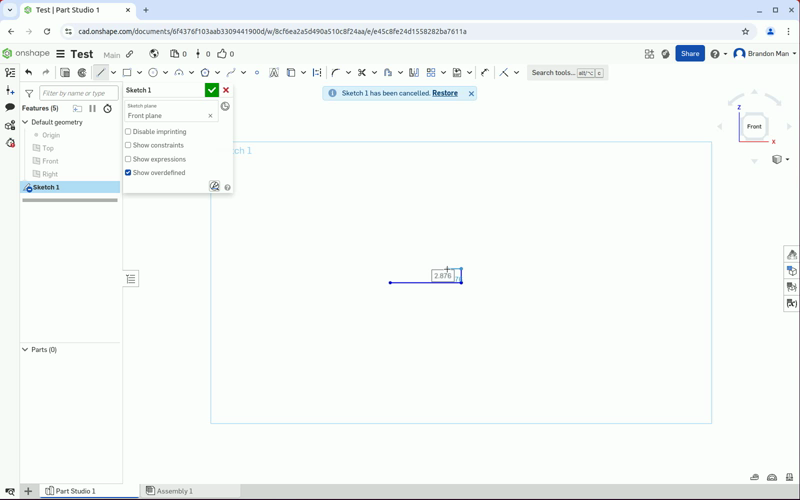
key_up(shift)
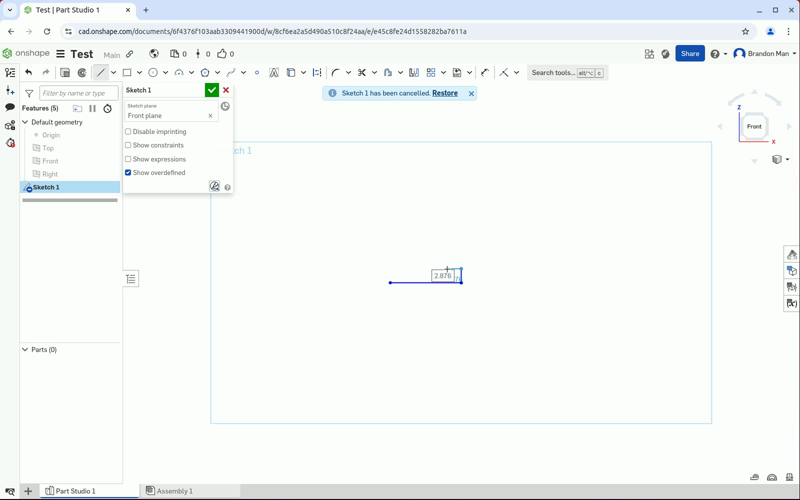
key_down(shift)
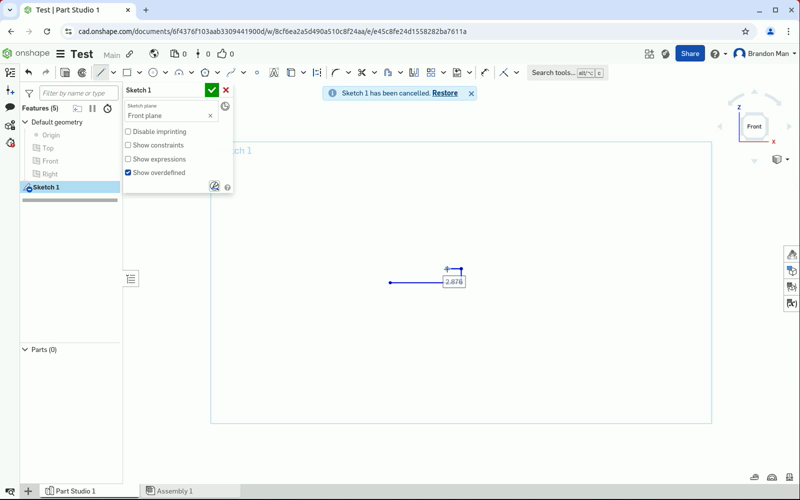
mouse_move(477, 268)
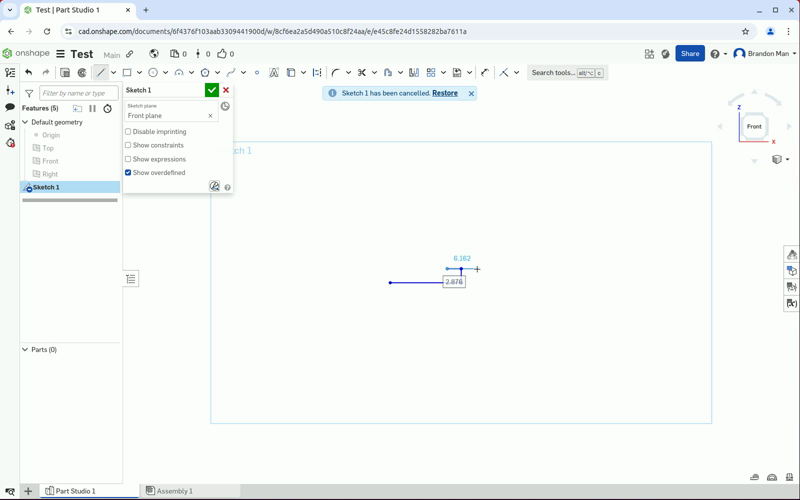
mouse_move(447, 254)
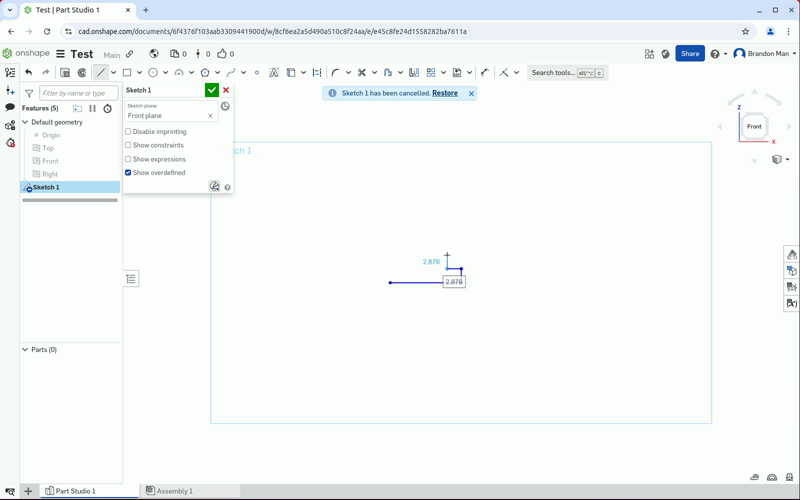
click(447, 254)
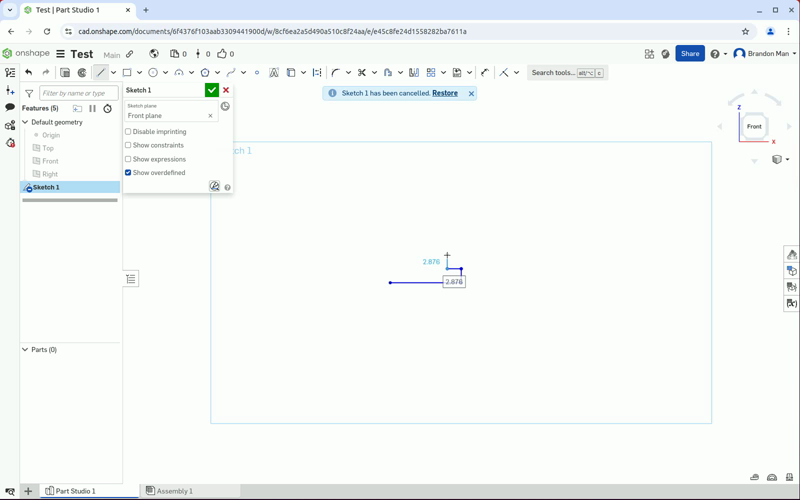
key_up(shift)
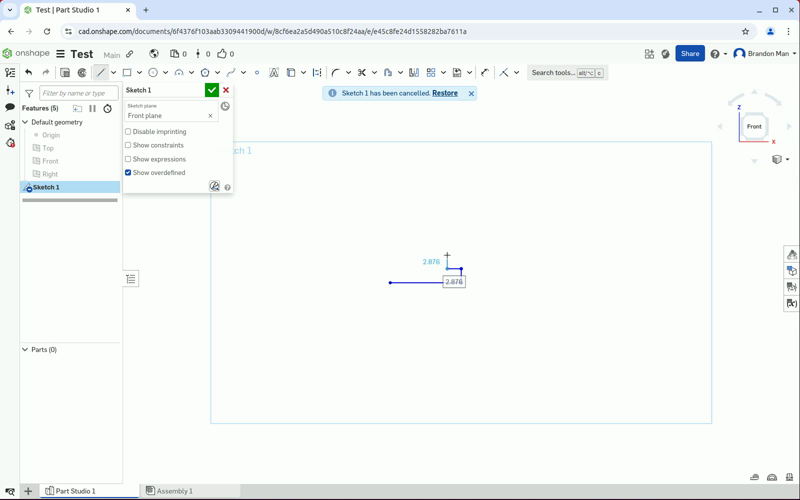
key_down(shift)
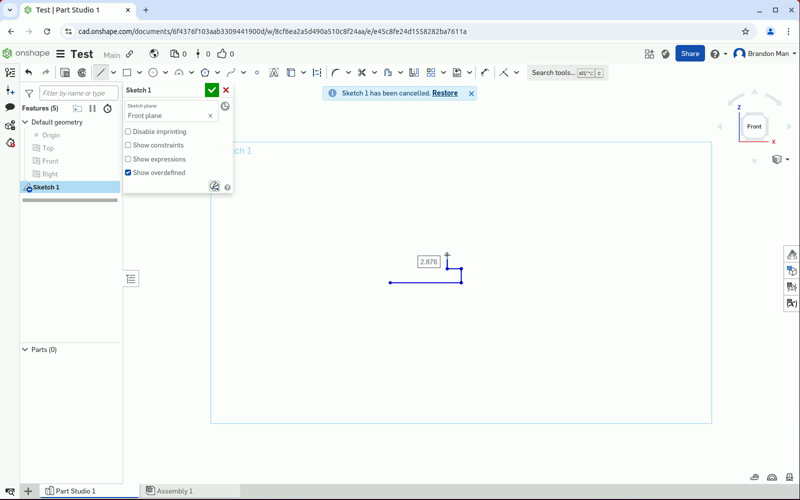
mouse_move(477, 254)
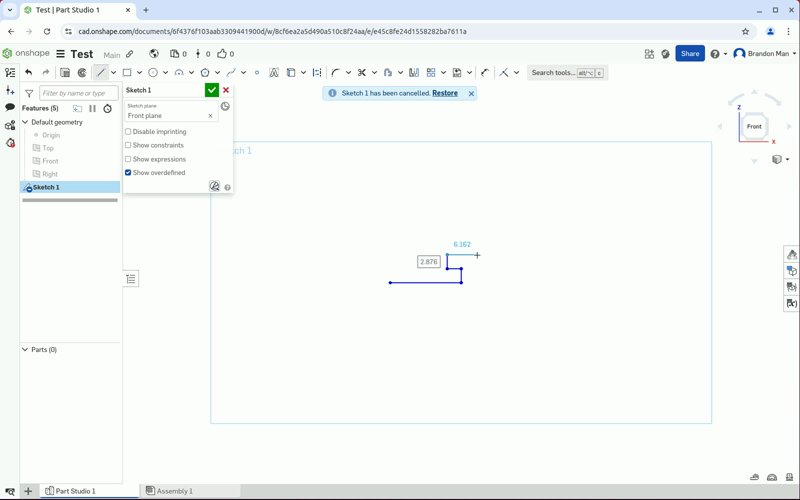
mouse_move(461, 254)
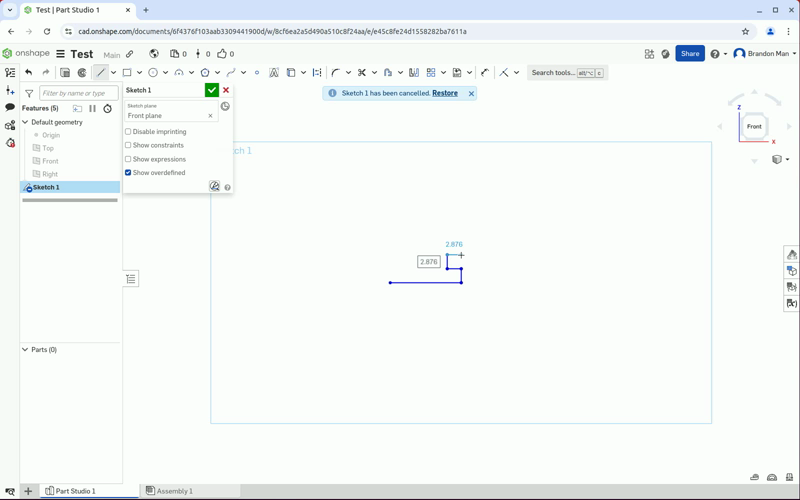
click(461, 254)
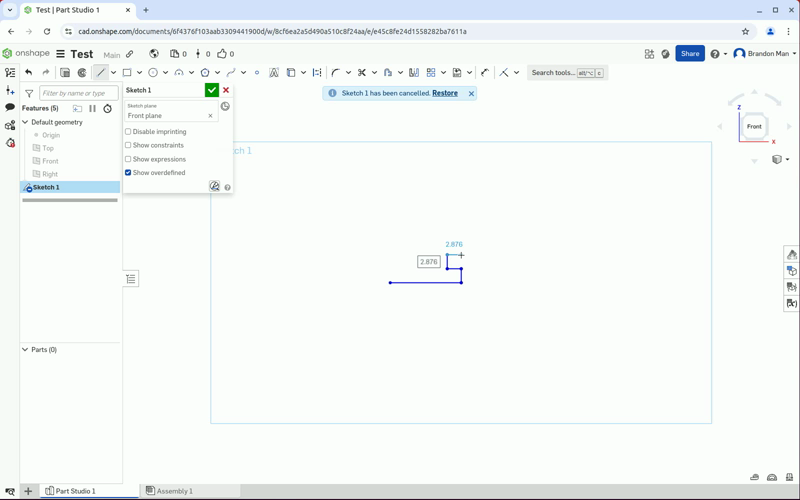
key_up(shift)
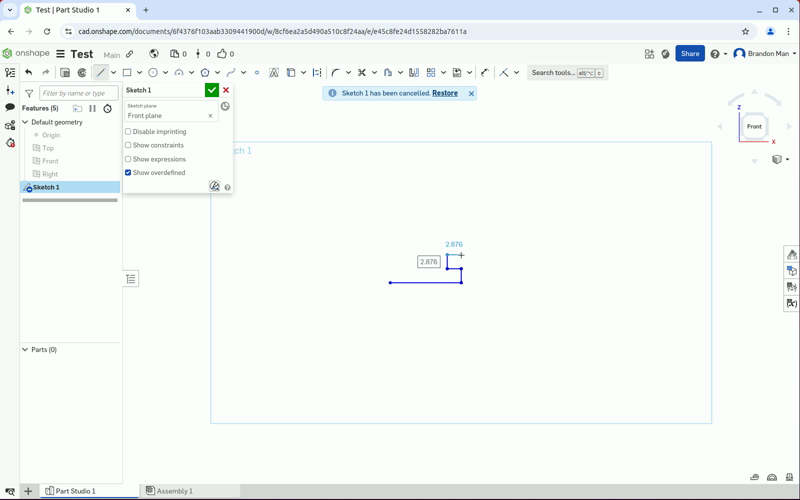
key_down(shift)
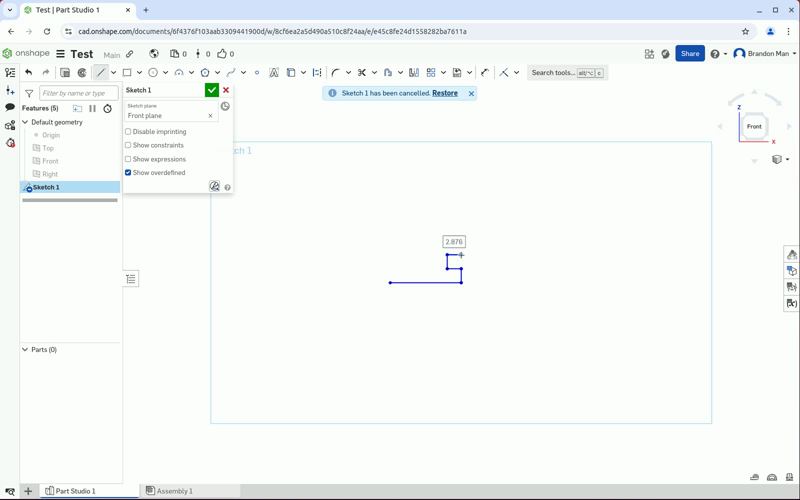
mouse_move(491, 254)
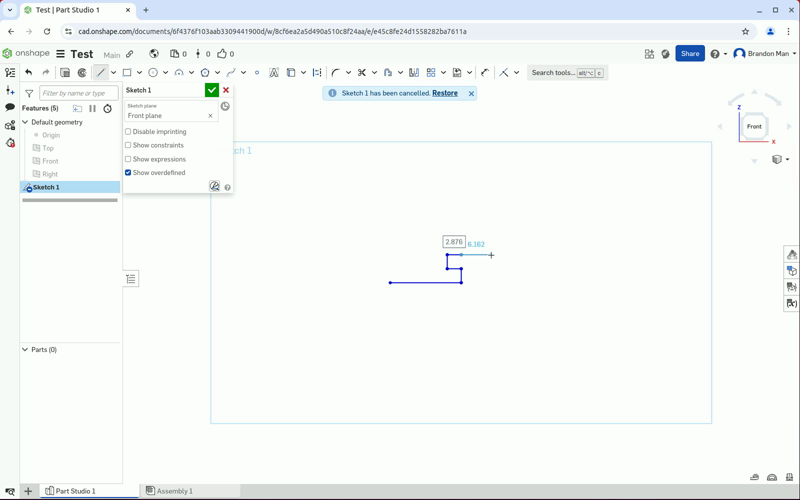
mouse_move(461, 240)
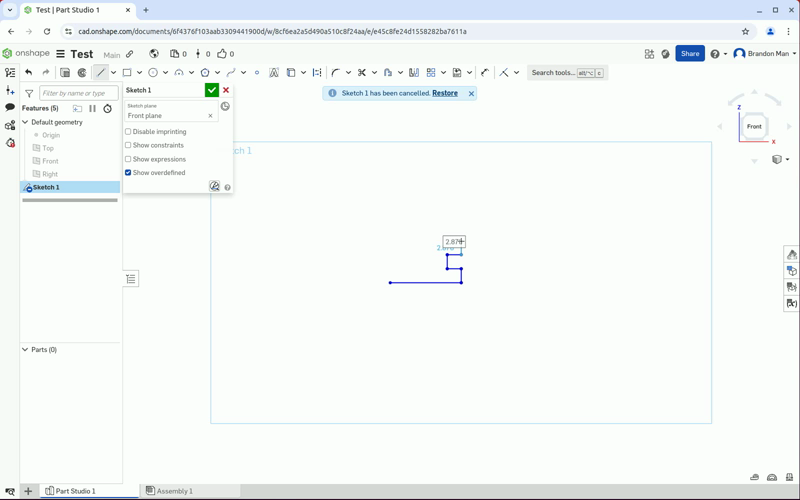
click(461, 240)
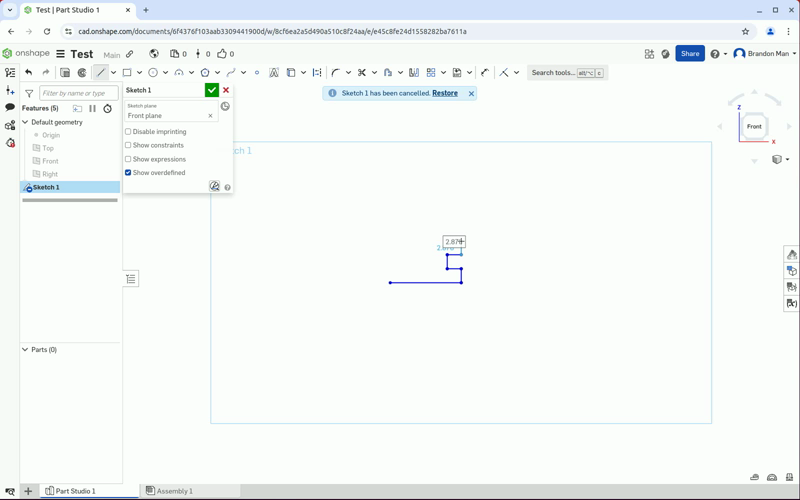
key_up(shift)
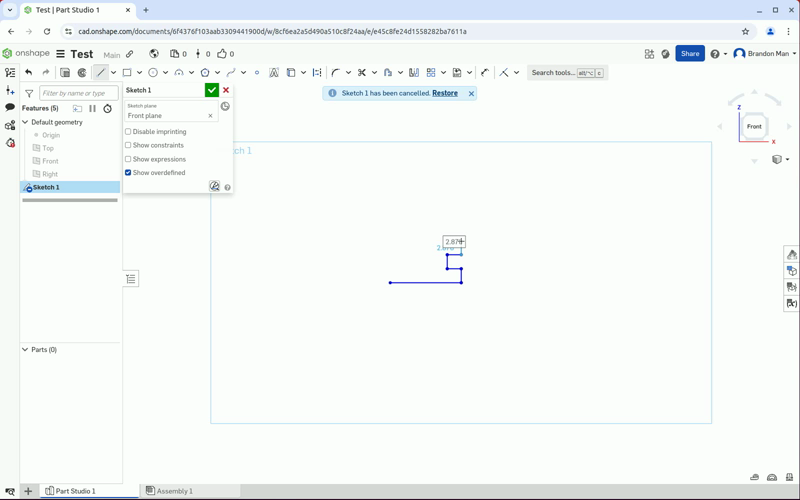
key_down(shift)
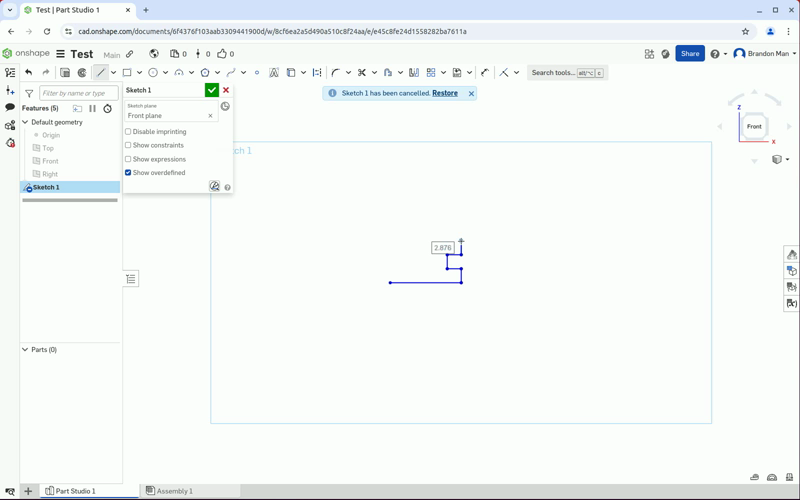
mouse_move(491, 240)
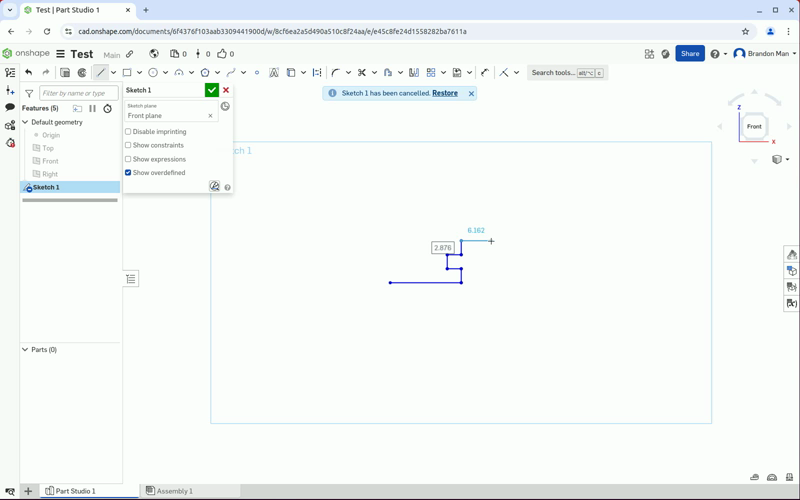
mouse_move(447, 240)
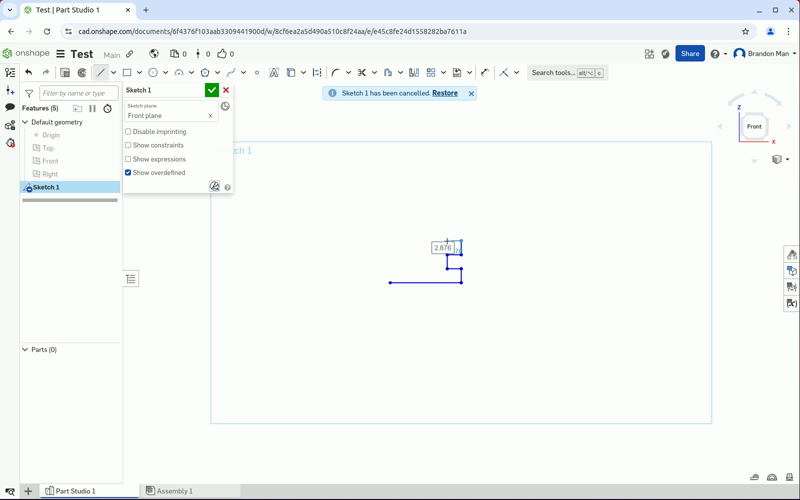
click(447, 240)
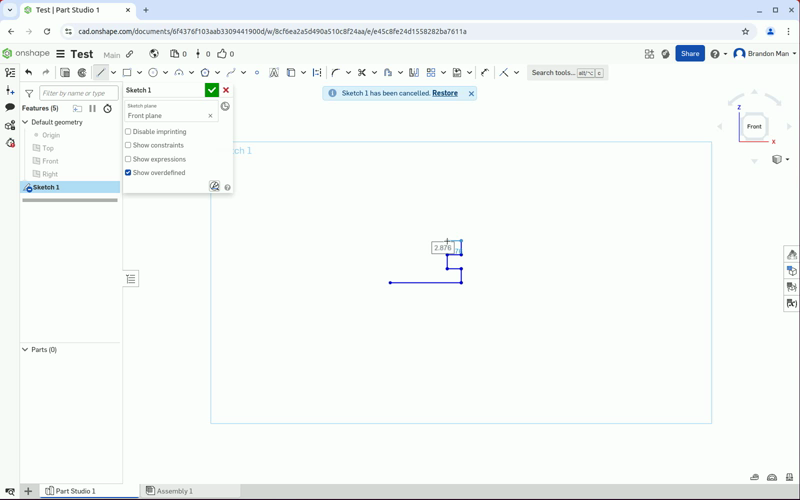
key_up(shift)
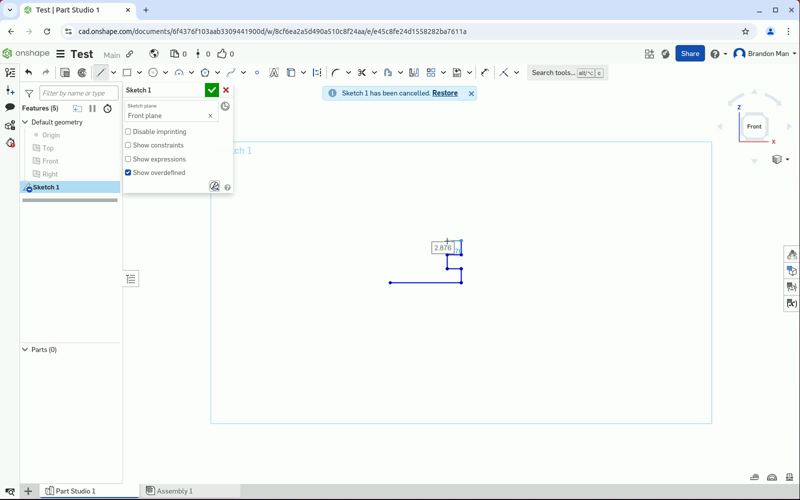
key_down(shift)
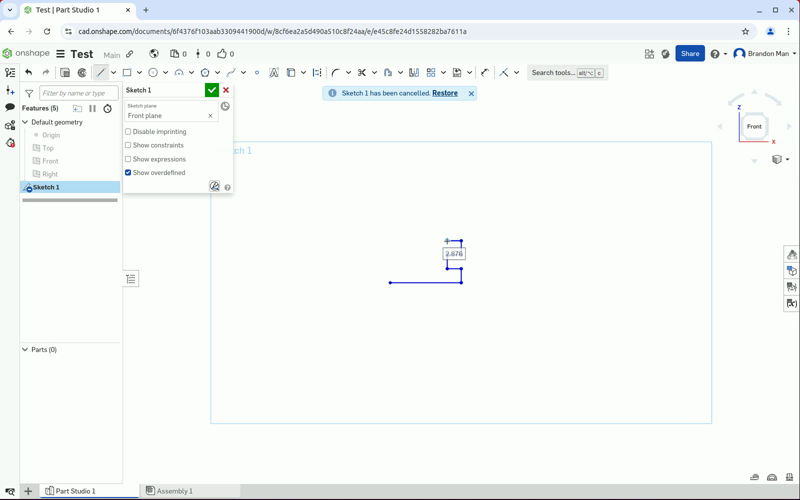
mouse_move(477, 240)
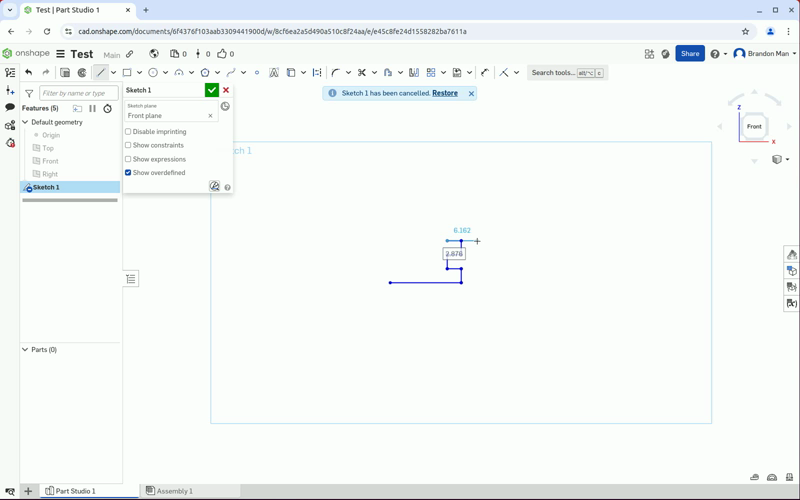
mouse_move(447, 226)
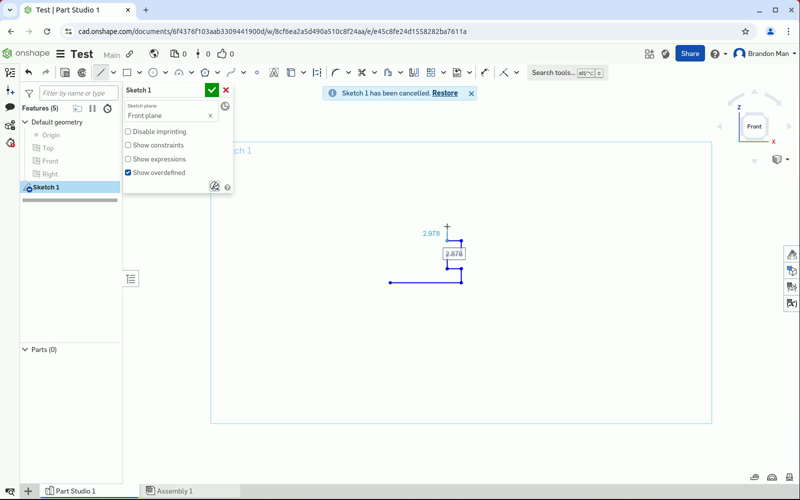
click(447, 226)
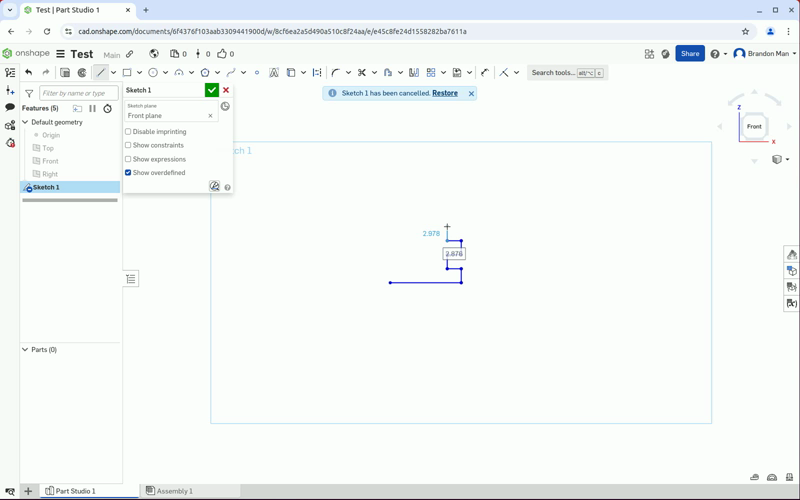
key_up(shift)
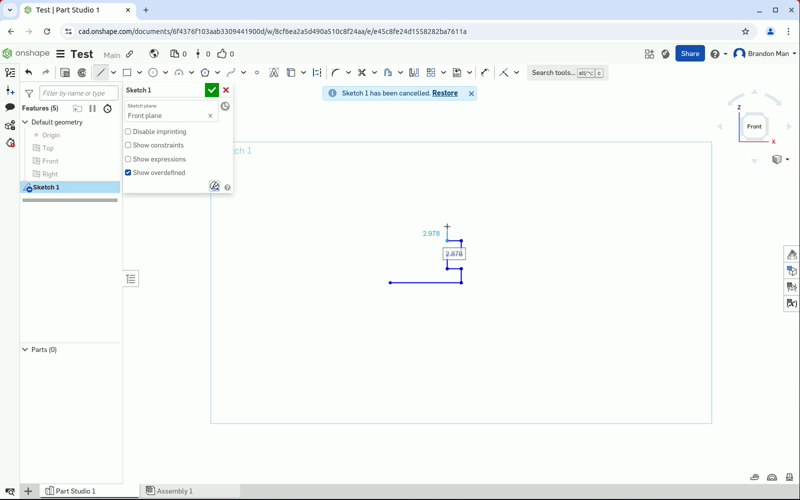
key_down(shift)
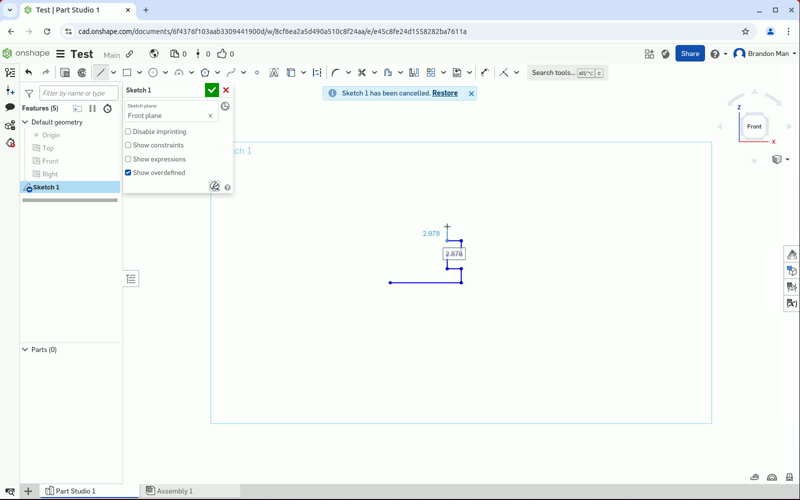
mouse_move(477, 226)
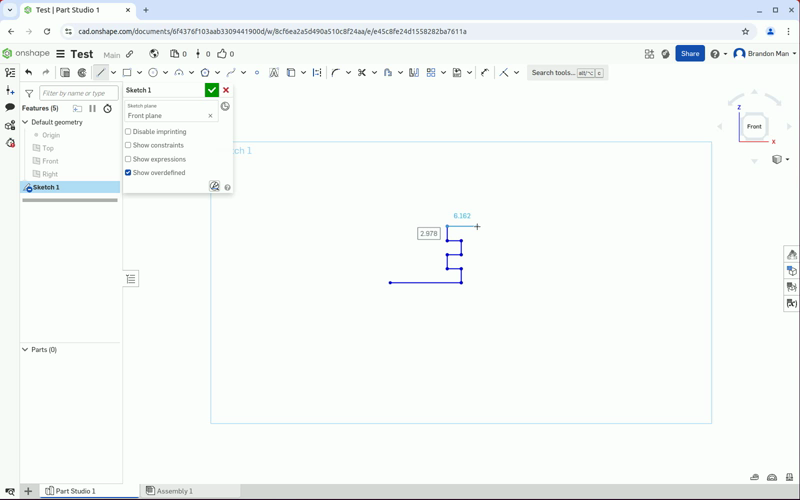
mouse_move(461, 226)
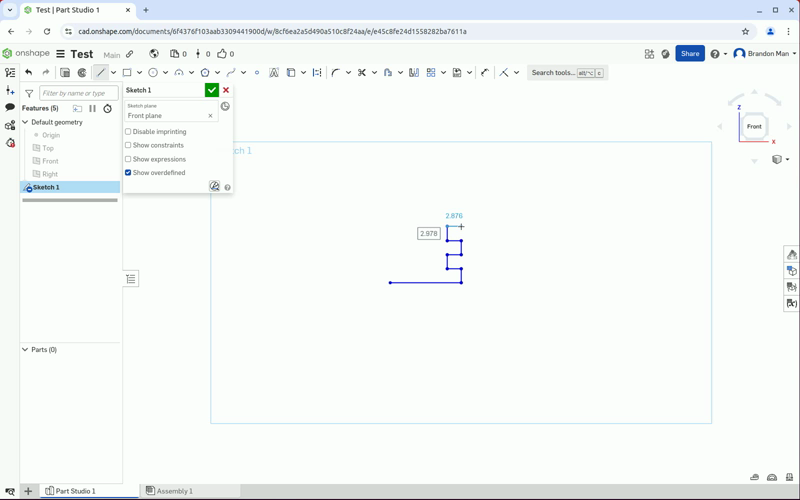
click(461, 226)
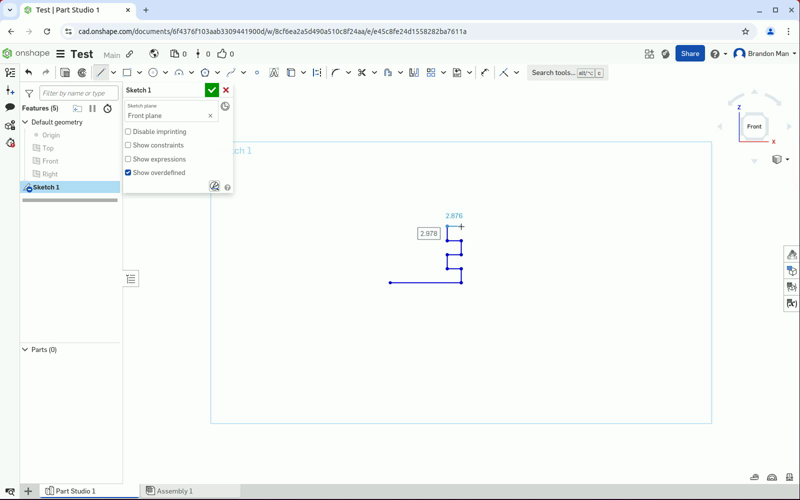
key_up(shift)
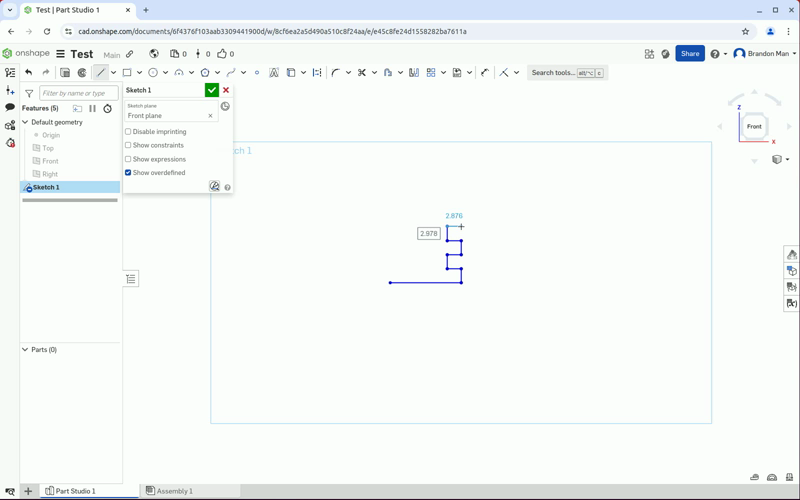
key_down(shift)
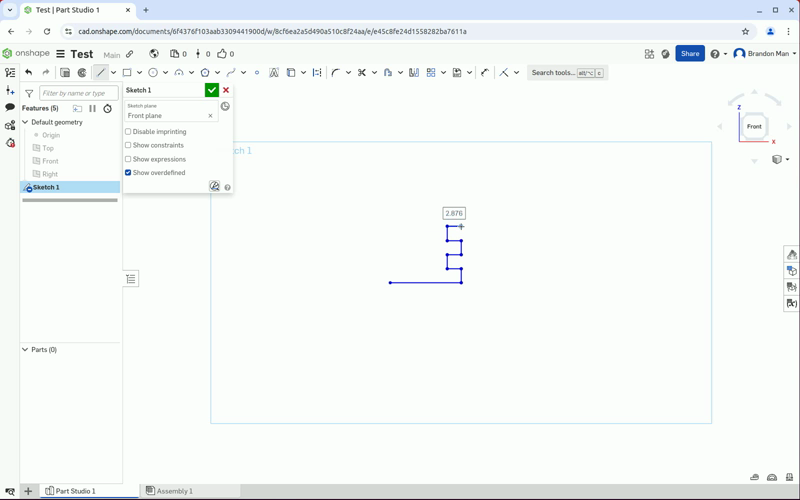
mouse_move(491, 226)
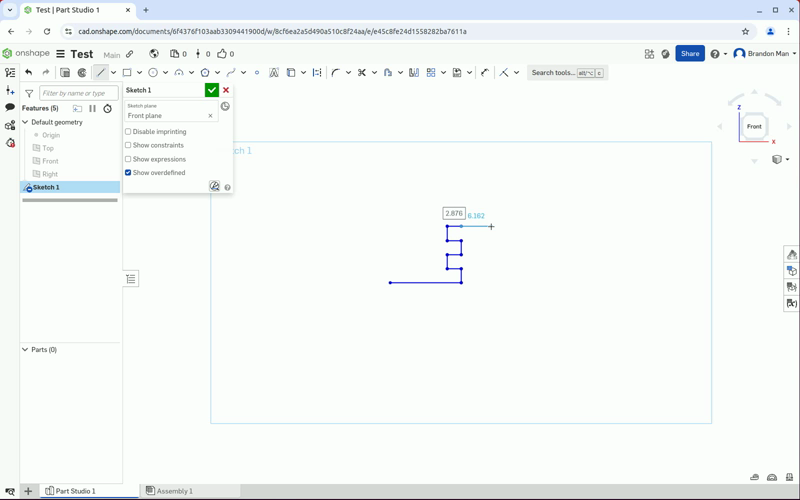
mouse_move(461, 212)
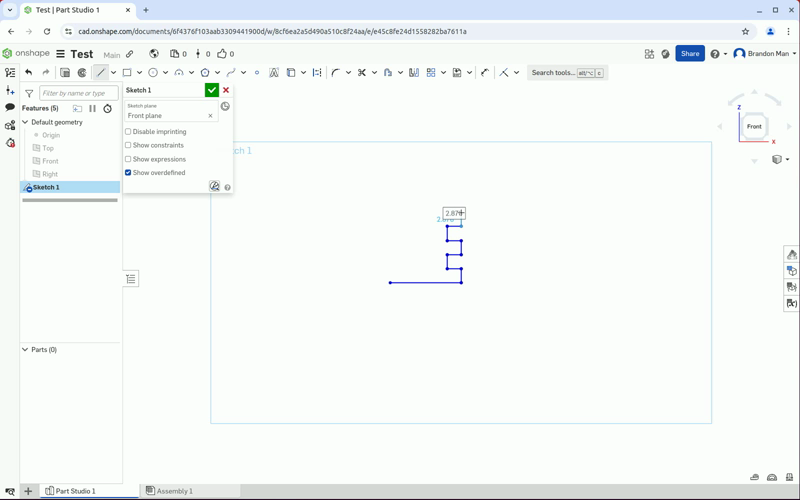
click(461, 212)
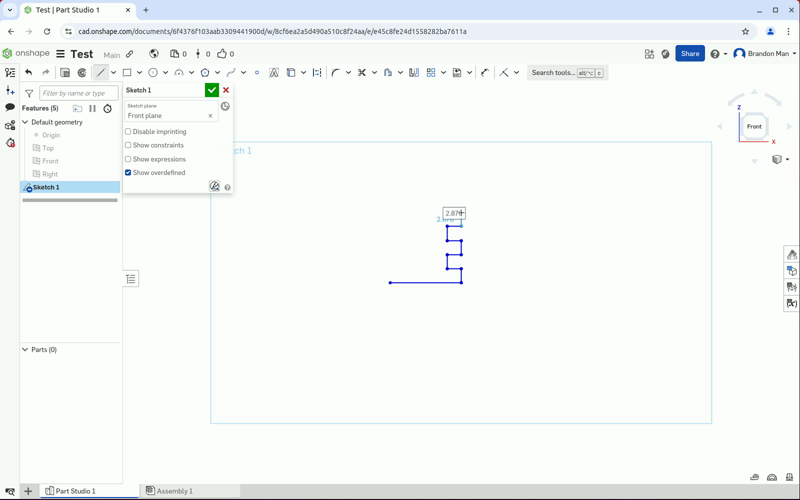
key_up(shift)
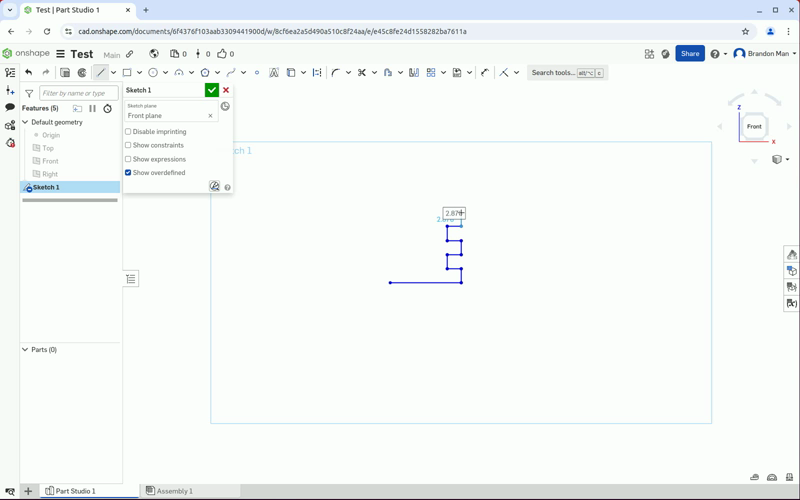
key_down(shift)
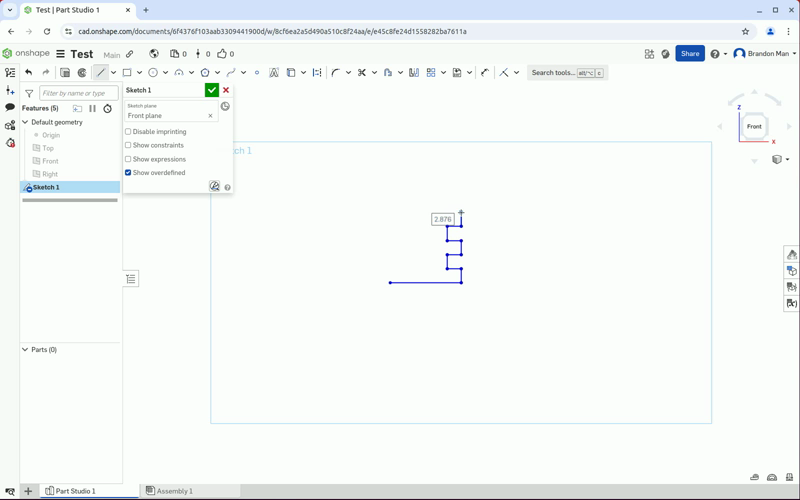
mouse_move(390, 212)
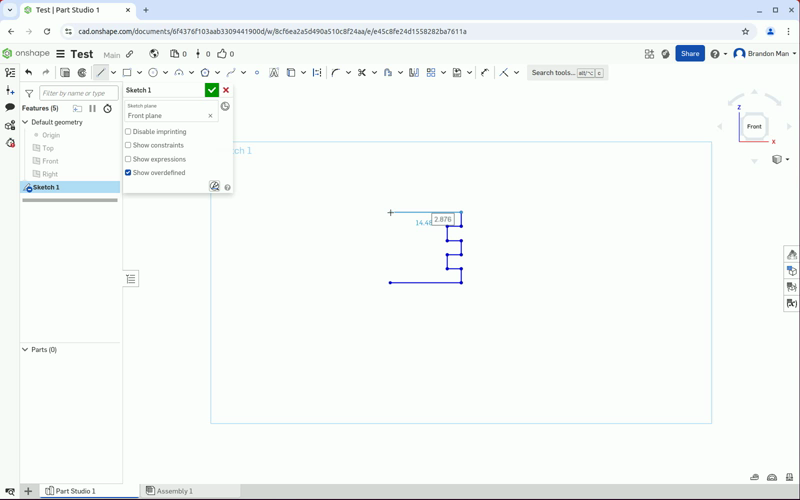
click(390, 212)
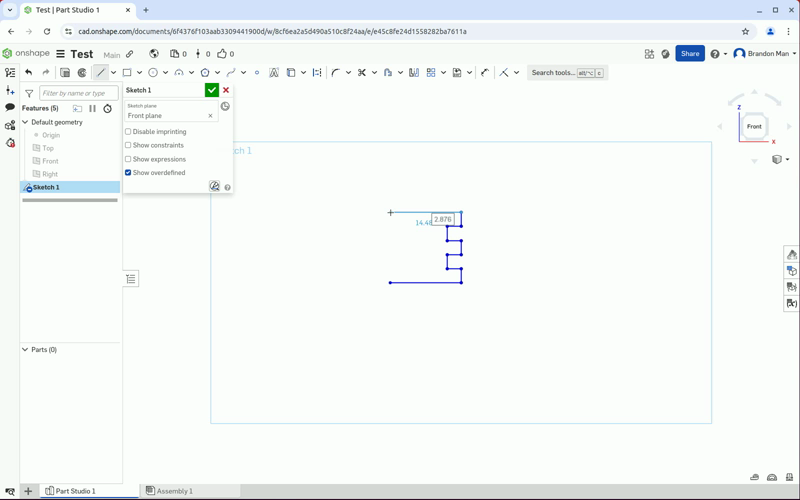
key_up(shift)
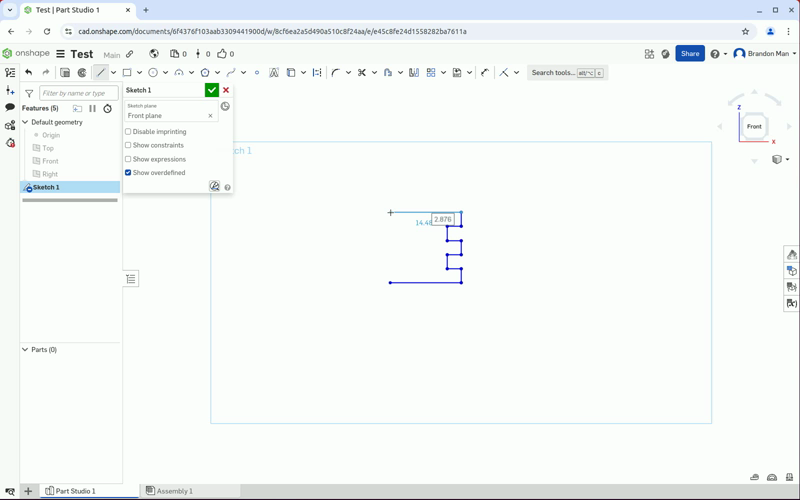
key_down(shift)
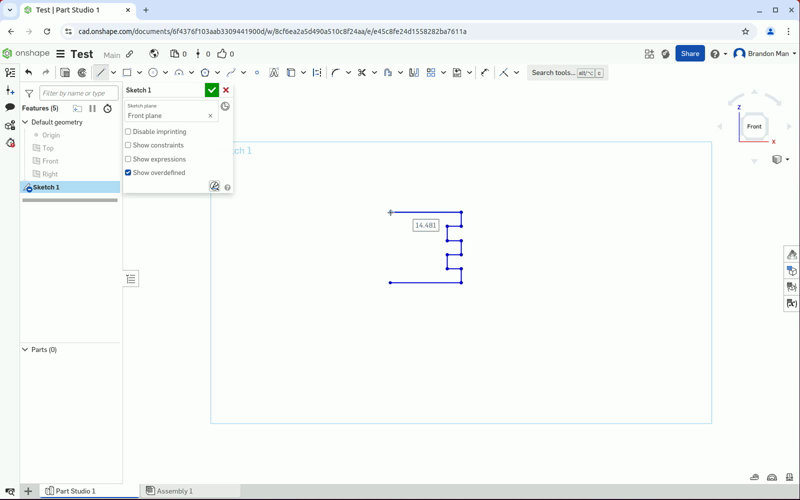
mouse_move(390, 282)
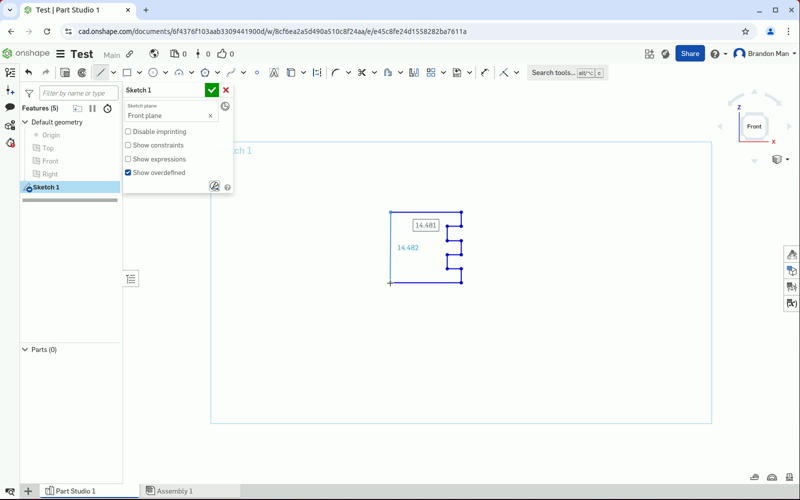
key_up(shift)
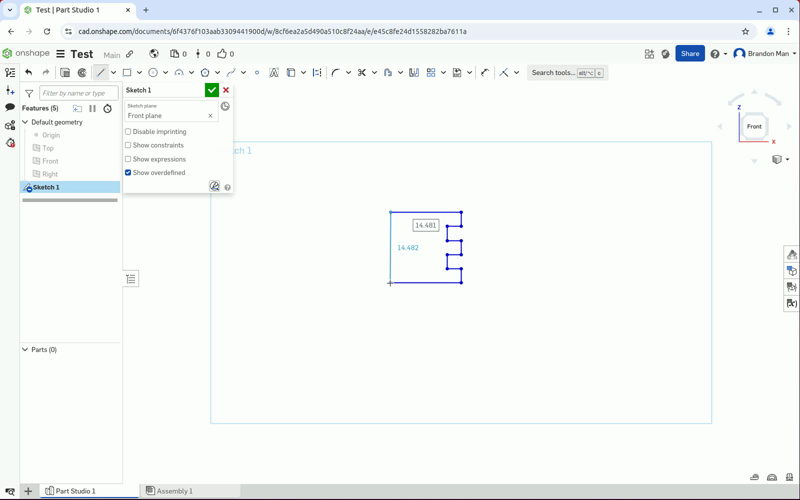
click(390, 282)
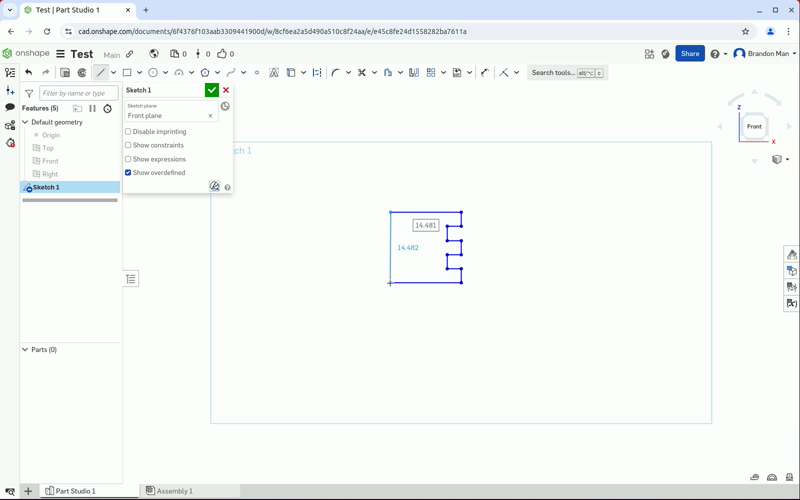
key(esc)
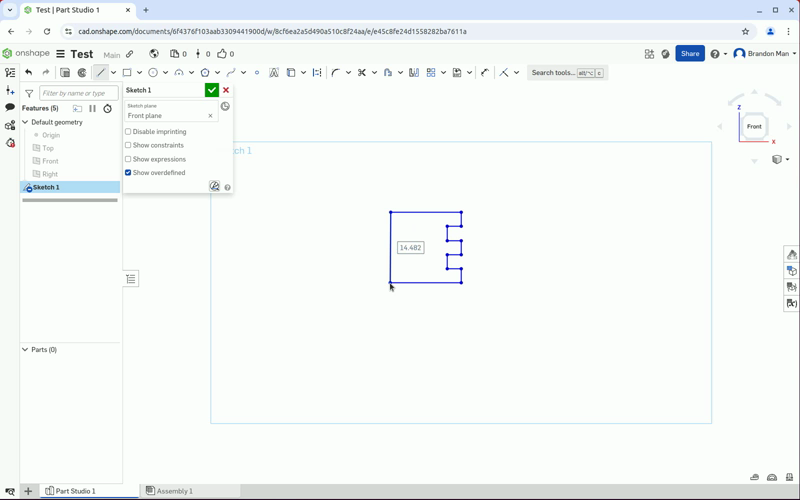
mouse_move(429, 242)
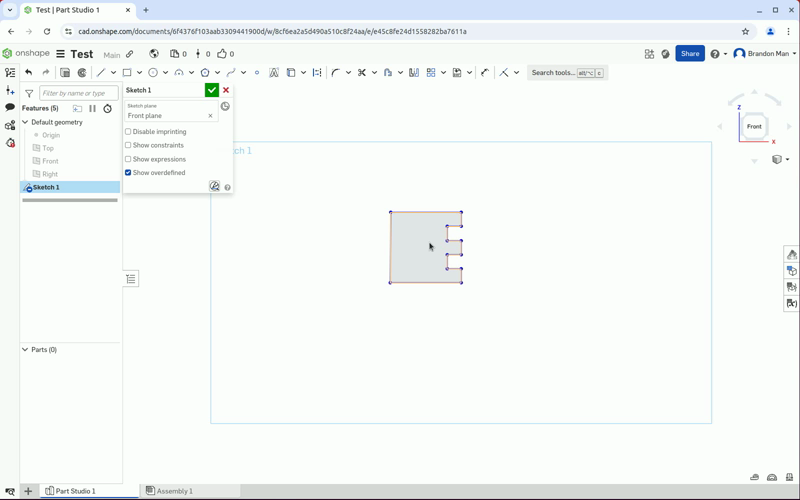
click(429, 242)
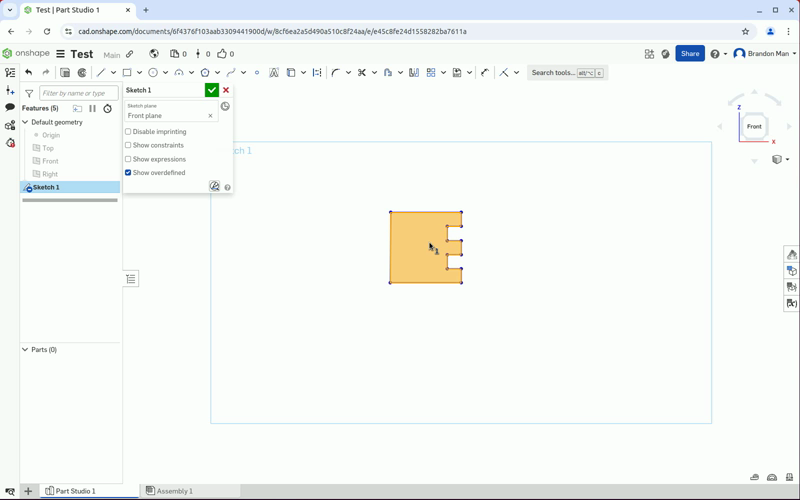
mouse_move(73, 352)
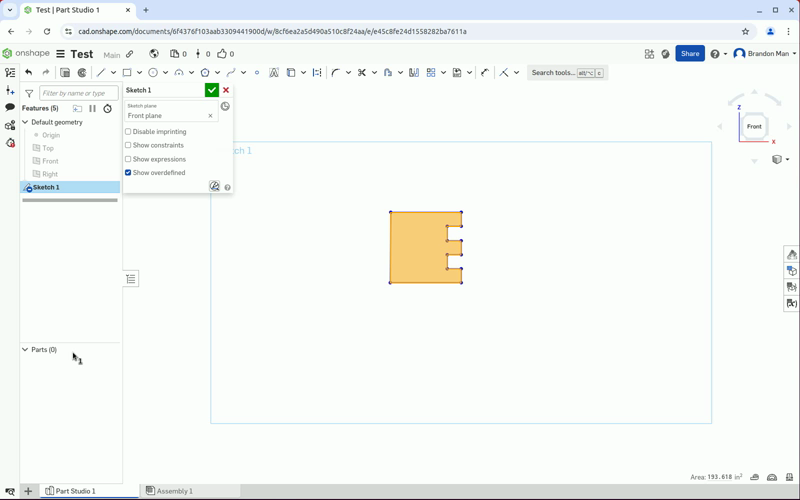
key(shift+y)
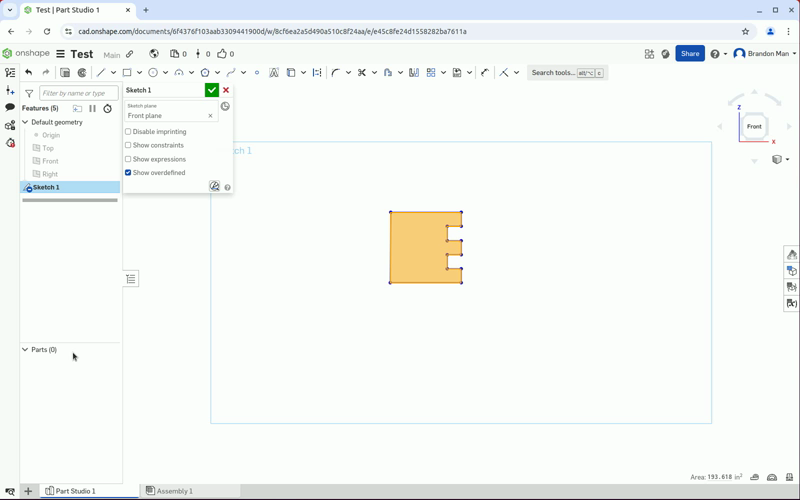
key(shift+e)
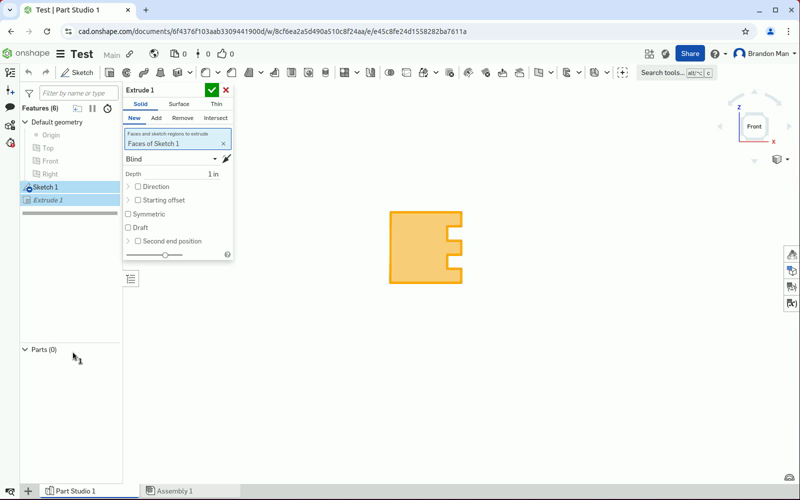
mouse_move(143, 106)
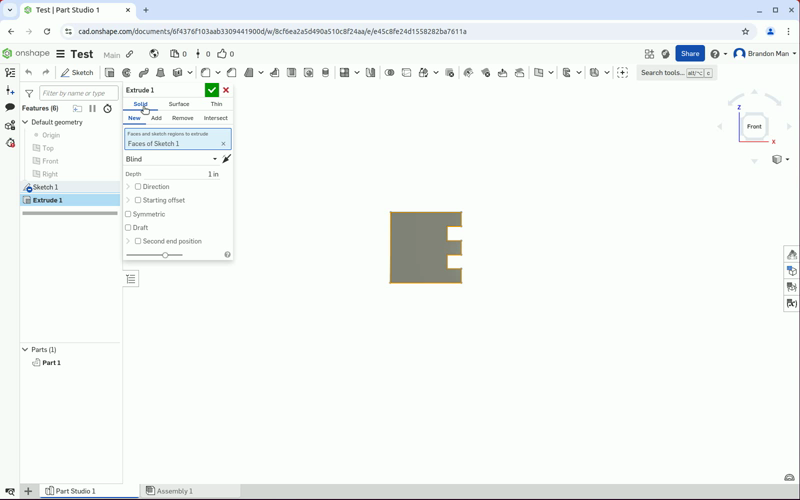
click(143, 106)
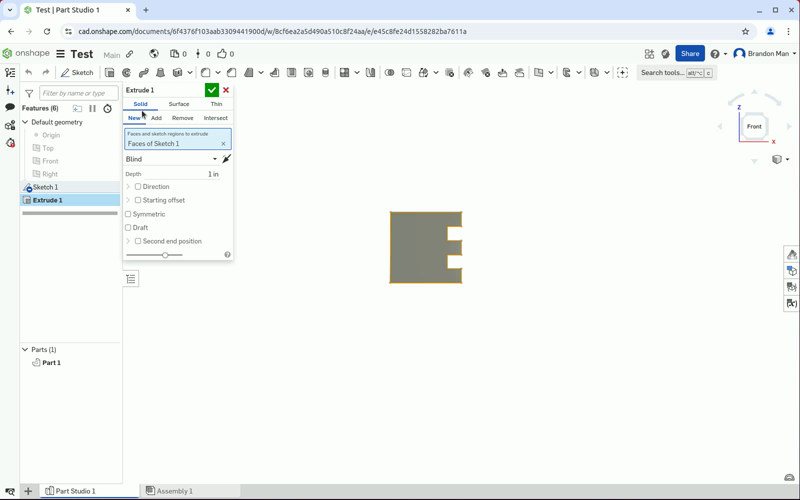
mouse_move(137, 120)
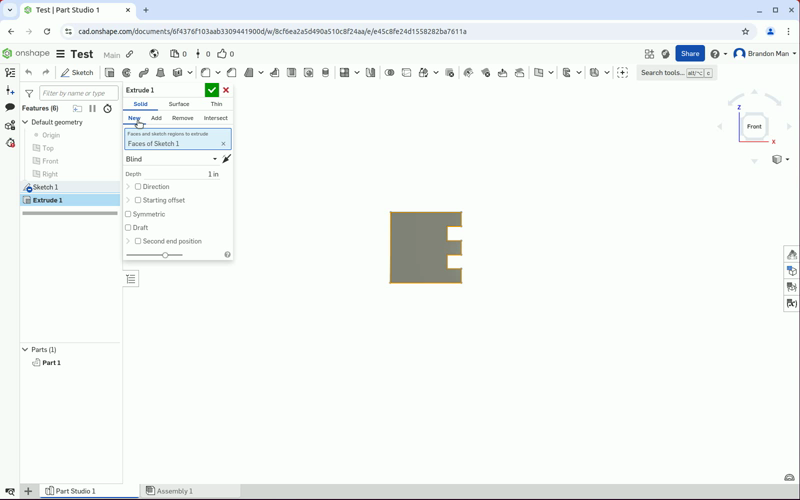
click(137, 120)
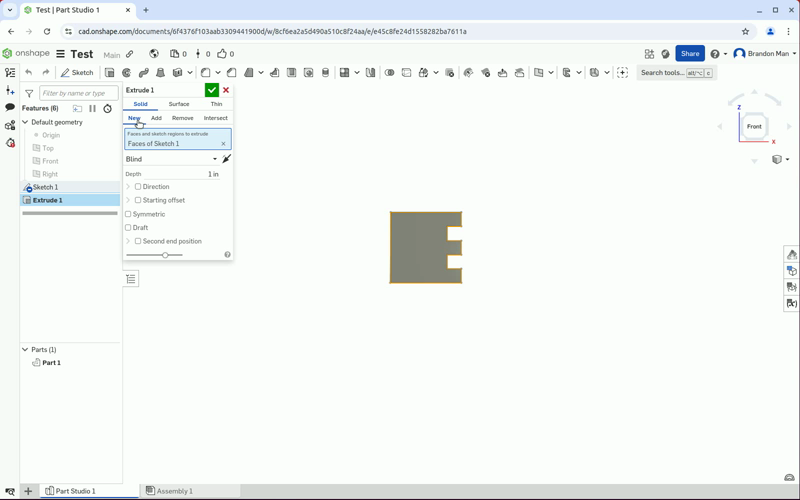
key(tab, 4)
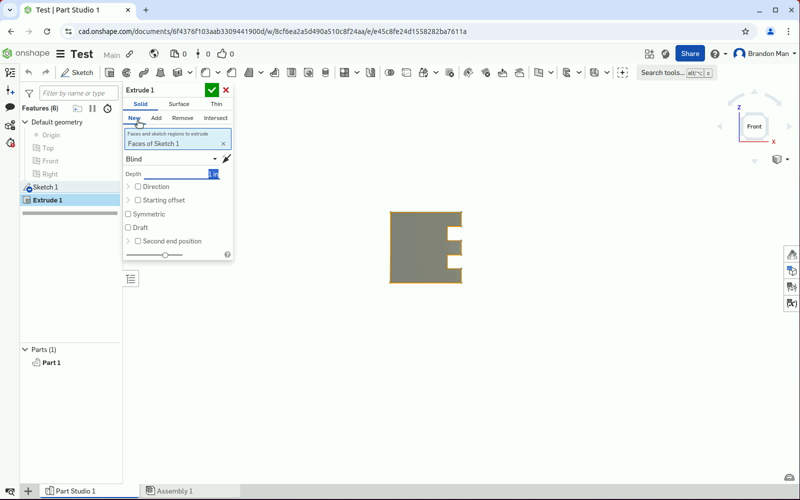
text(2.889)
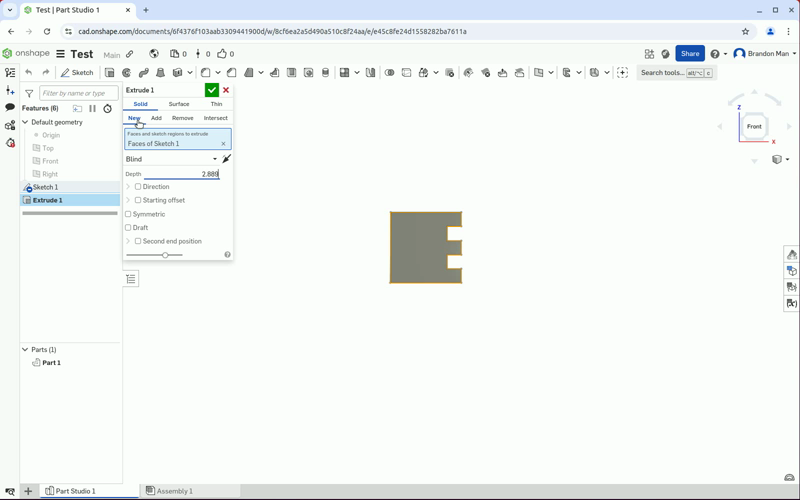
key(enter)
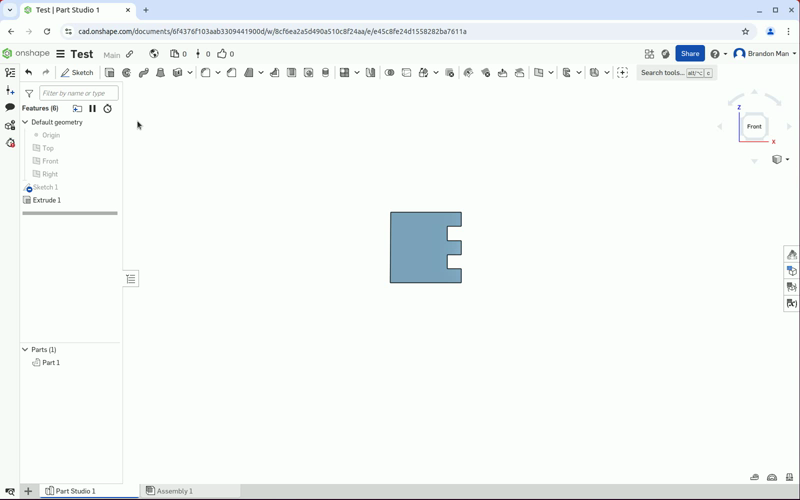
key(shift+h)
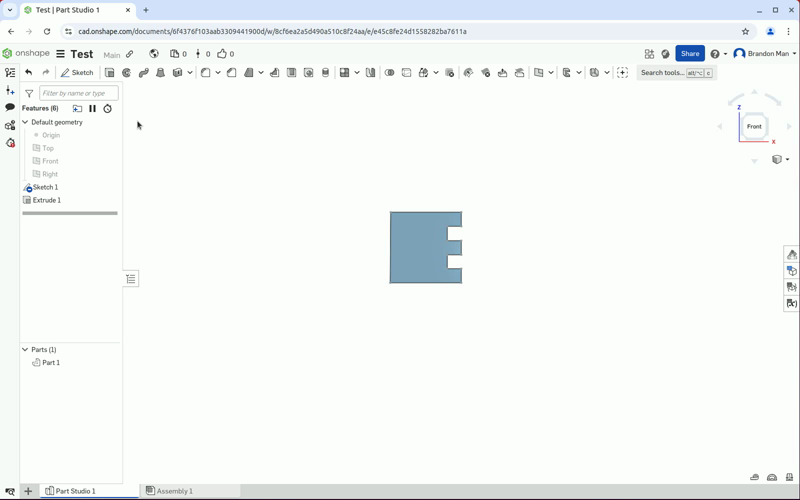
key(shift+h)
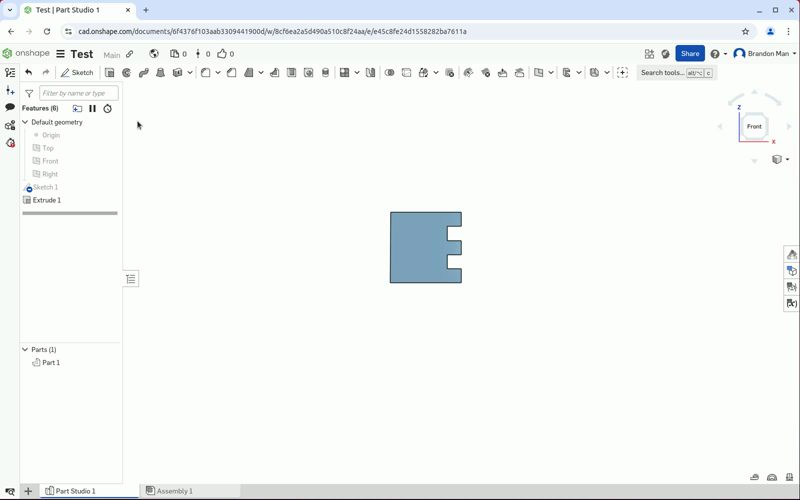
mouse_move(73, 189)
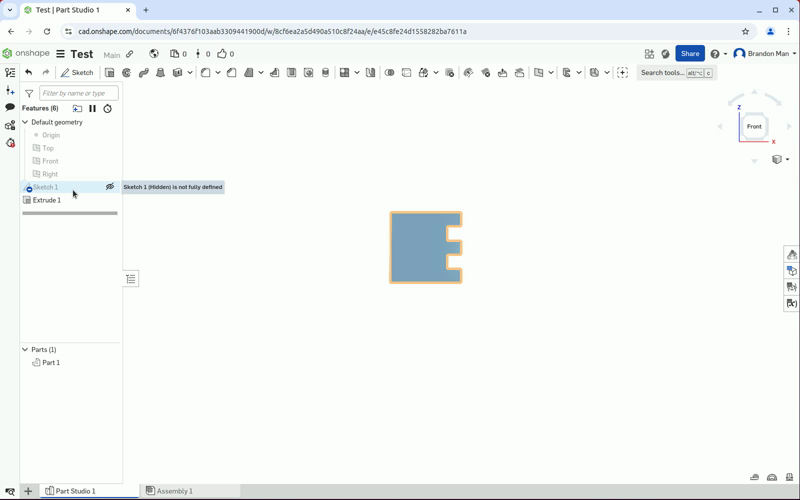
click(73, 189)
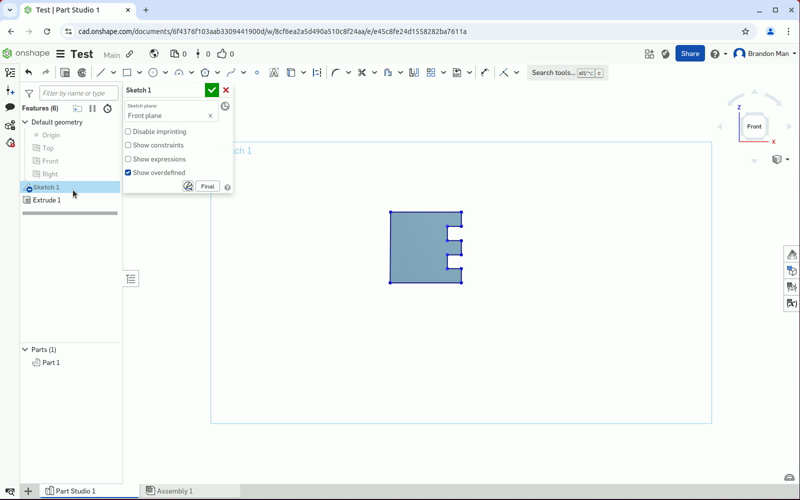
mouse_move(229, 92)
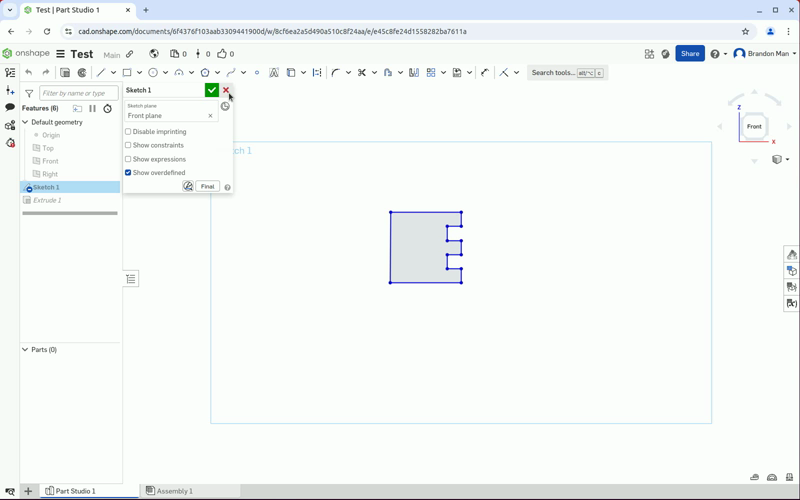
click(229, 92)
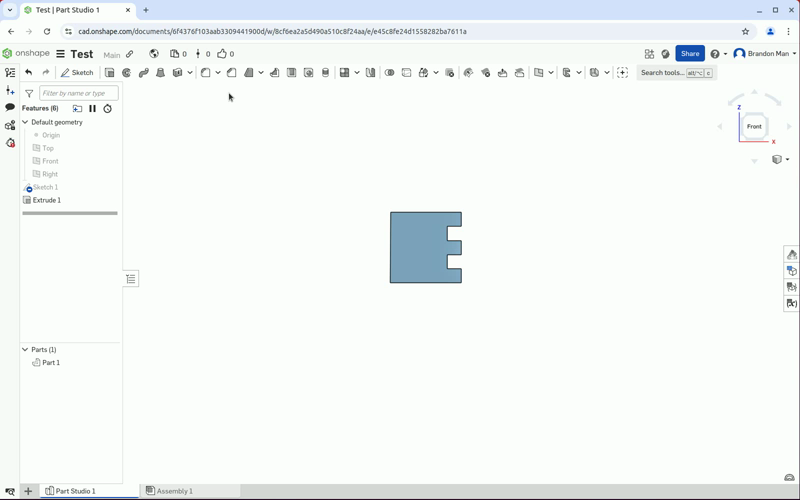
mouse_move(73, 352)
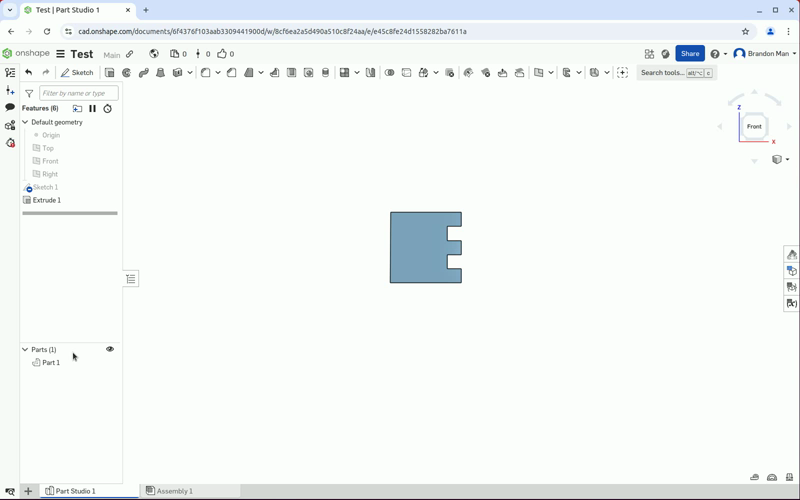
key(y)
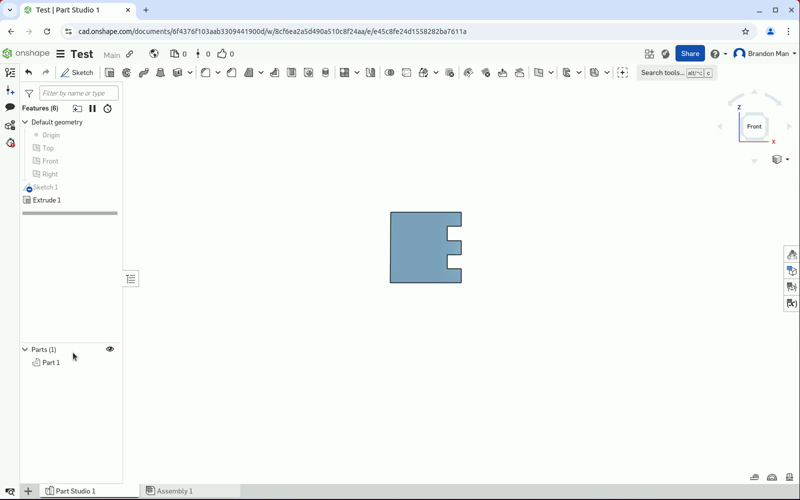
key(shift+p)
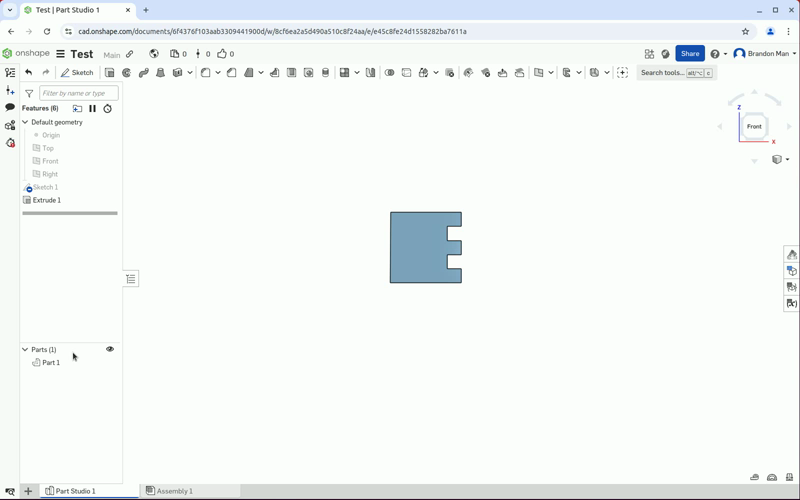
key(space)
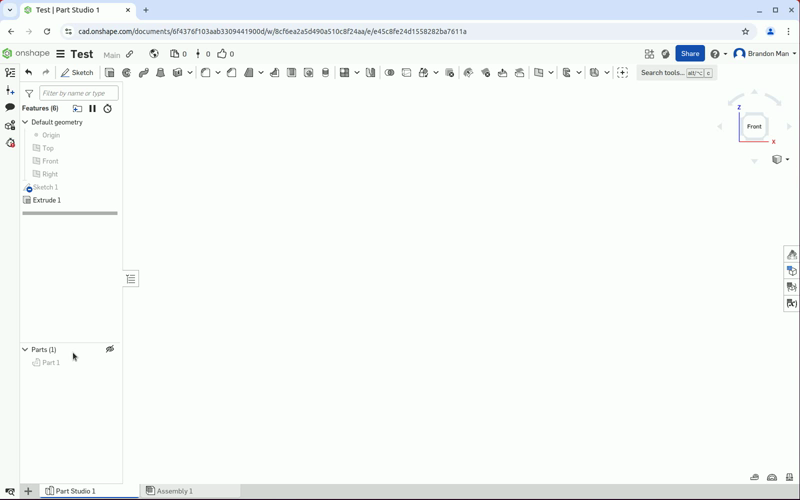
key_down(shift)
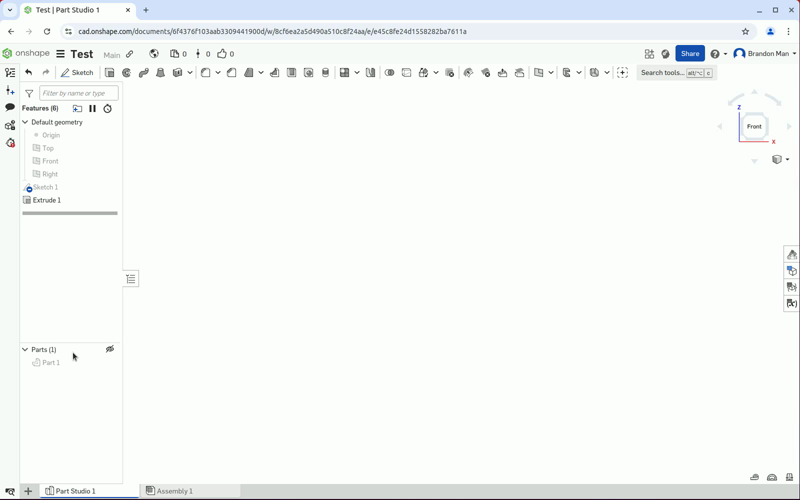
key(left)
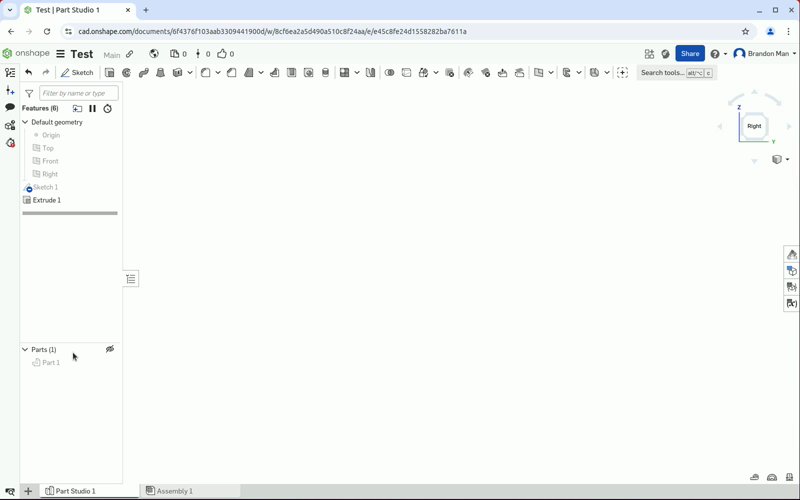
key_up(shift)
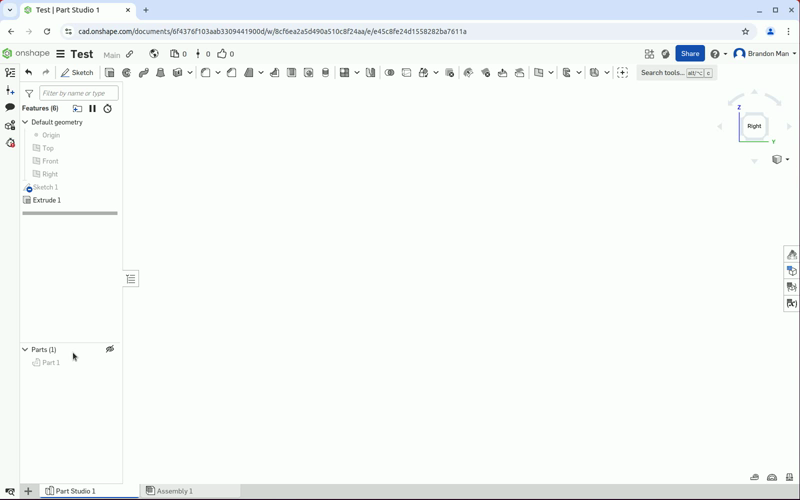
mouse_move(73, 352)
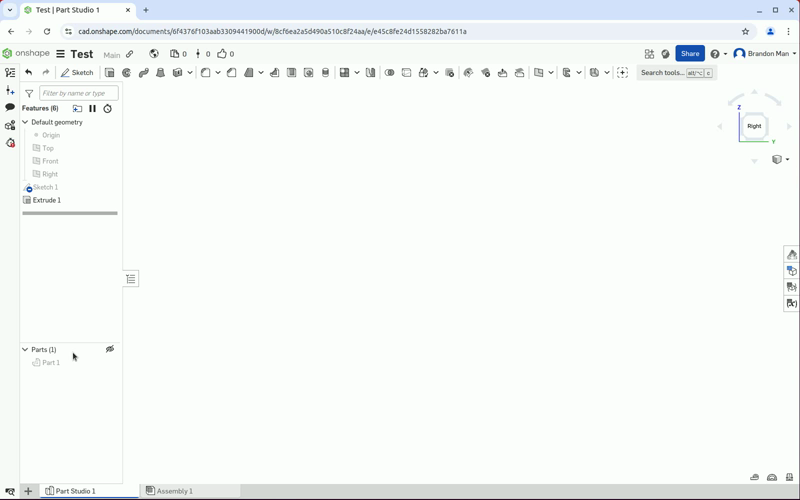
key(shift+y)
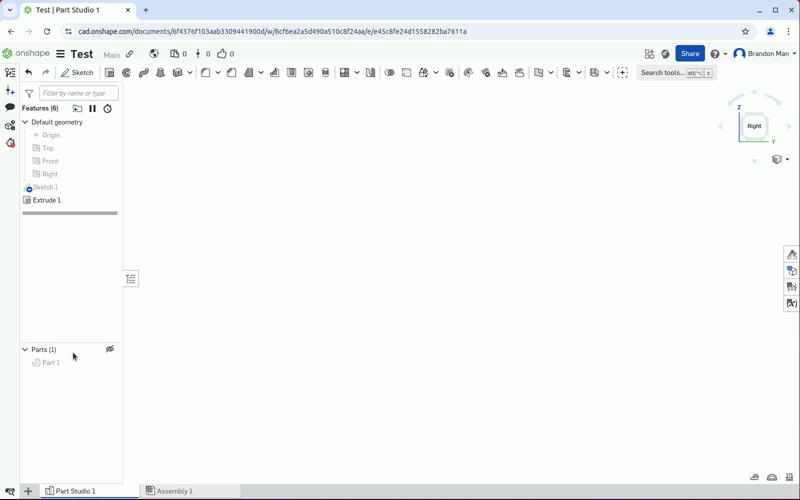
key(shift+s)
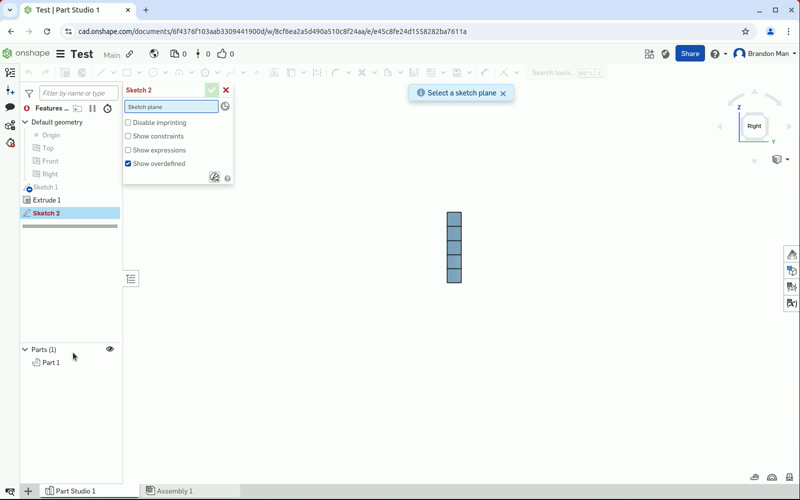
mouse_move(73, 176)
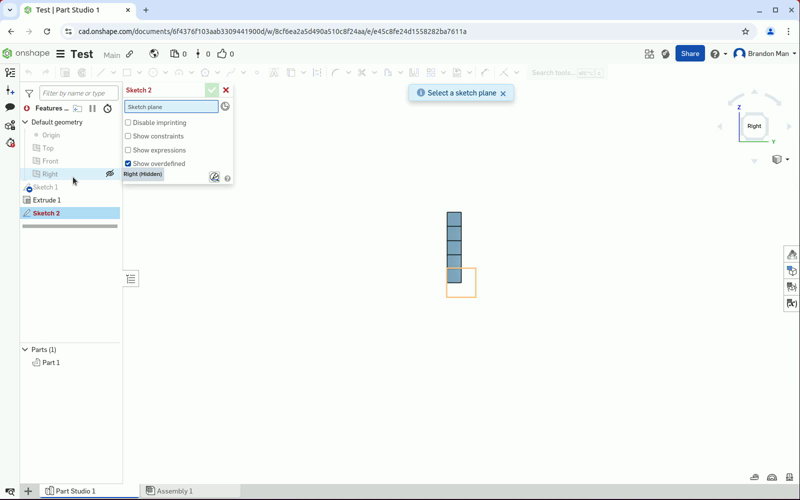
click(73, 176)
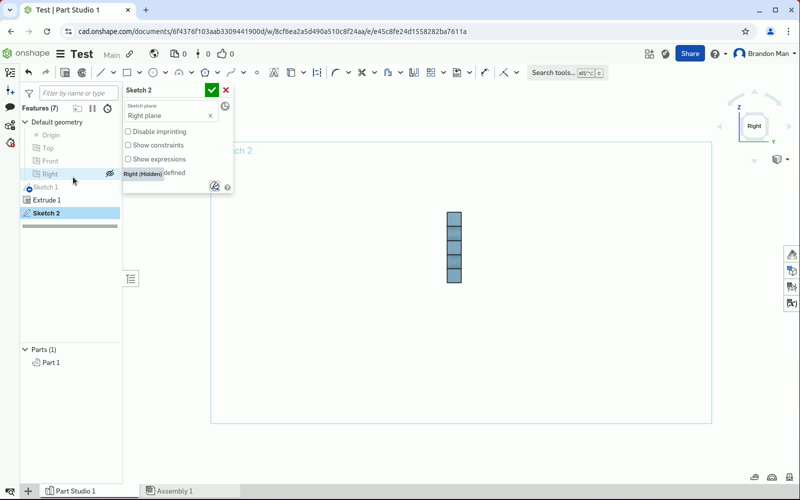
mouse_move(73, 352)
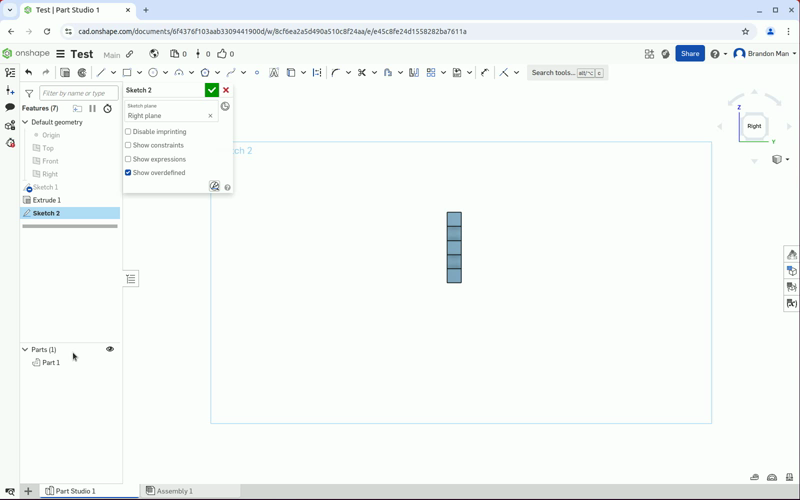
key(y)
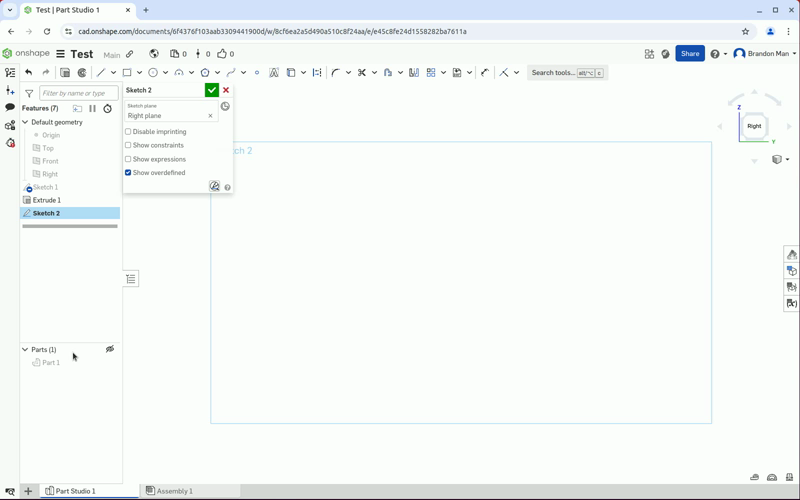
key(l)
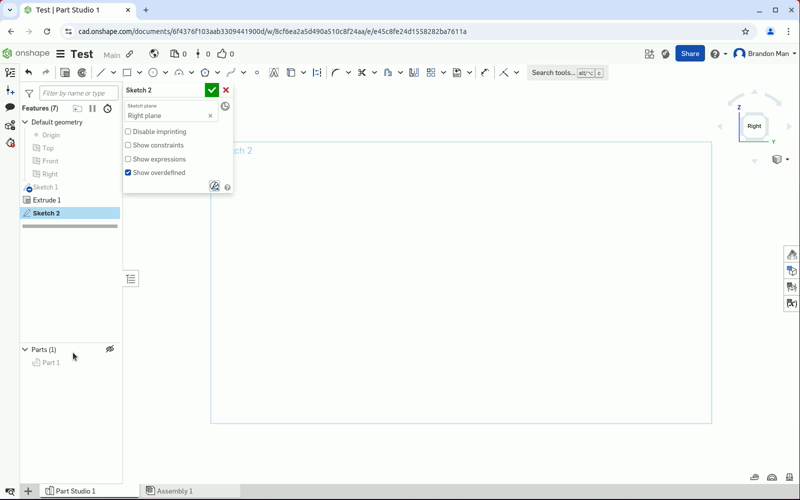
key_down(shift)
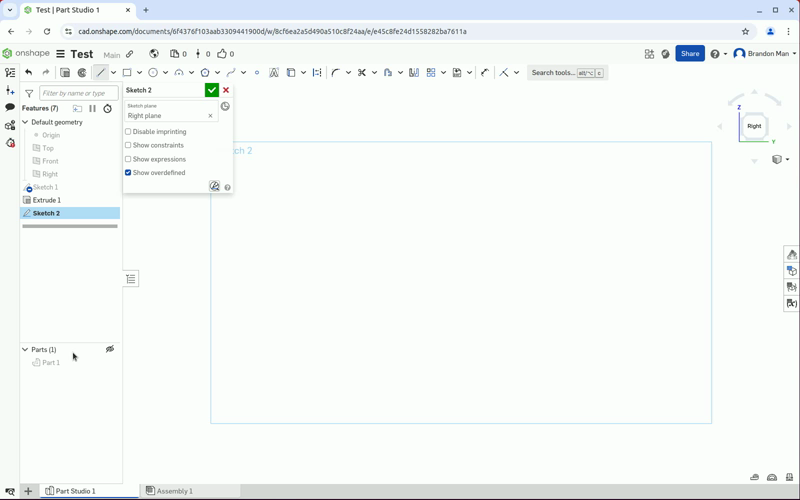
mouse_move(489, 268)
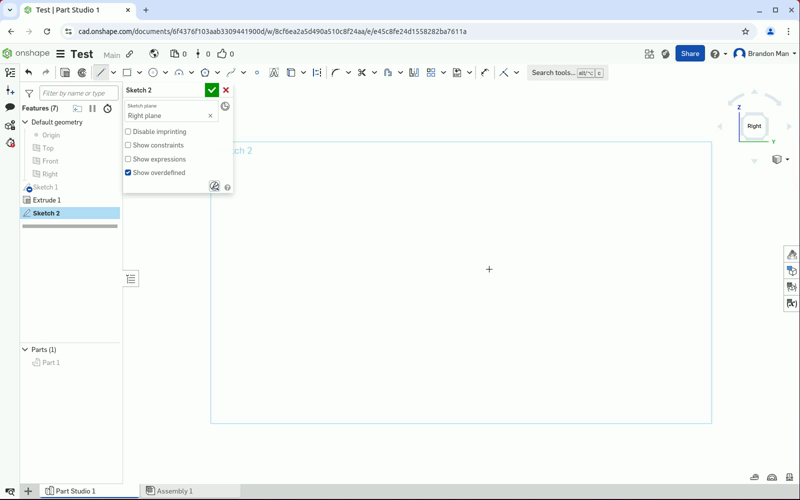
click(489, 268)
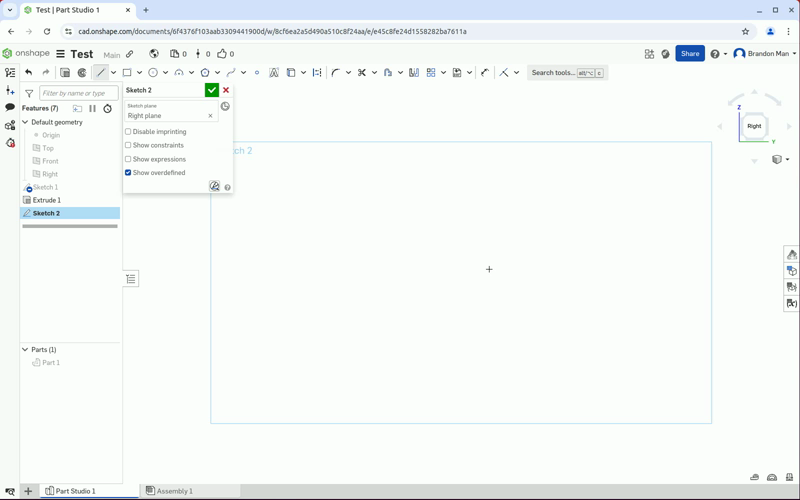
key_up(shift)
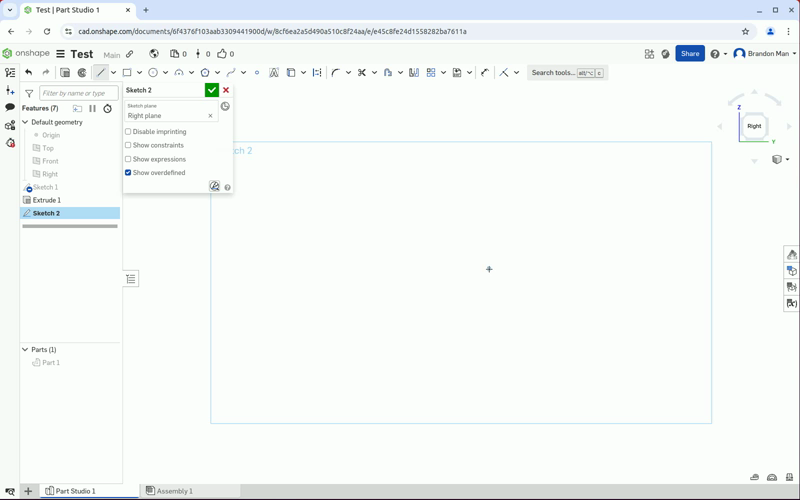
key_down(shift)
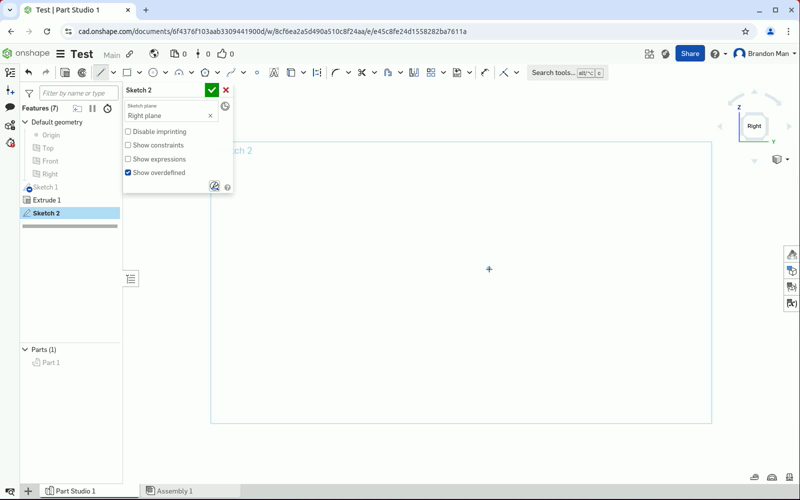
mouse_move(519, 268)
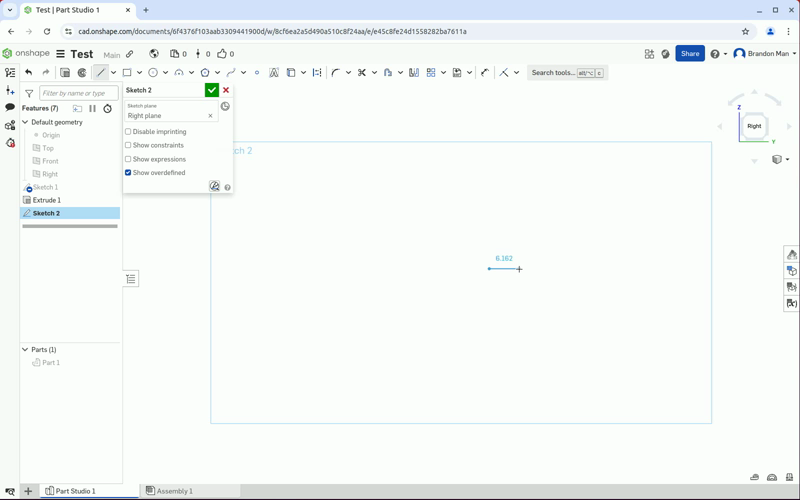
mouse_move(503, 268)
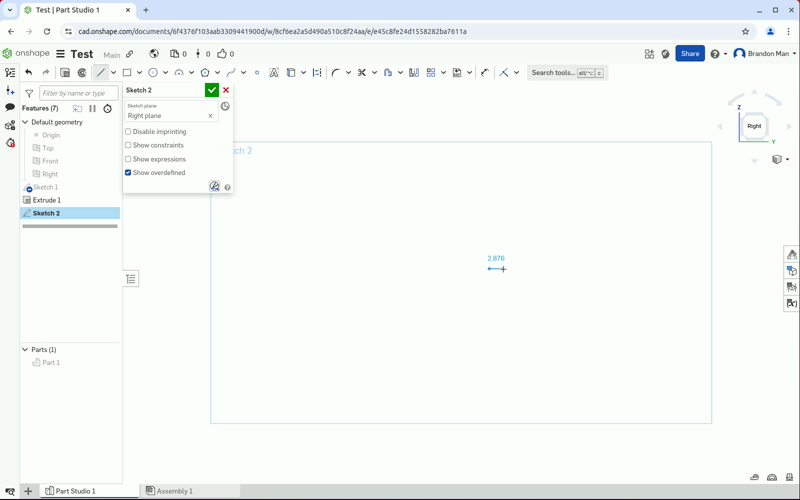
click(503, 268)
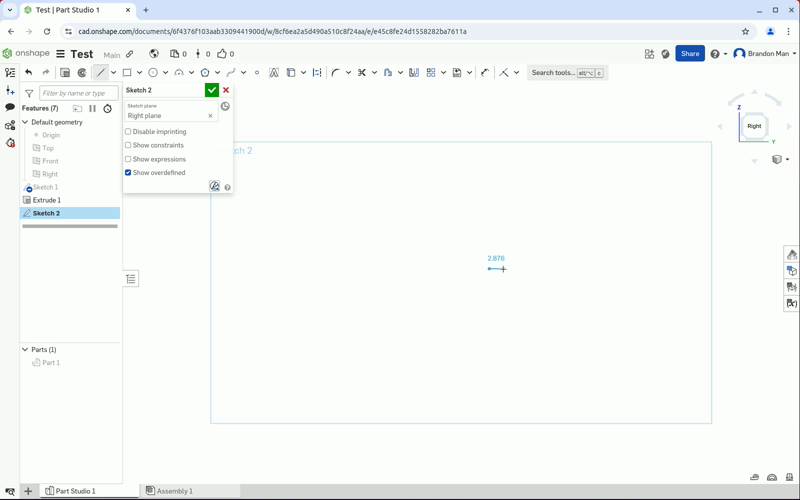
key_up(shift)
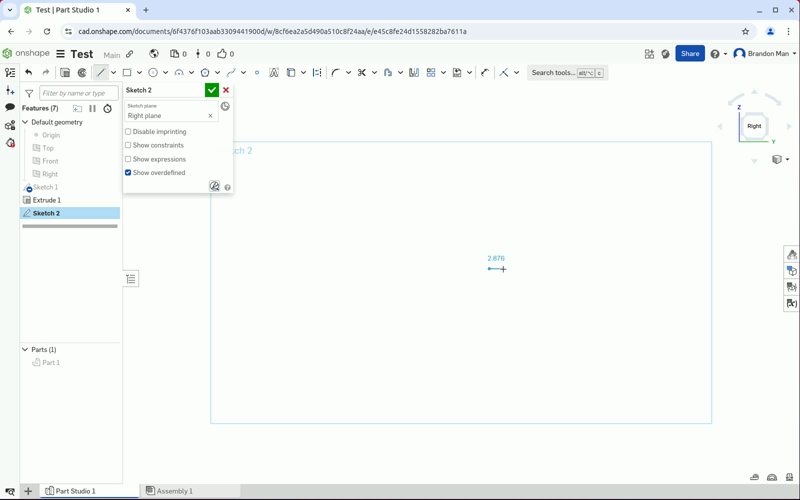
key_down(shift)
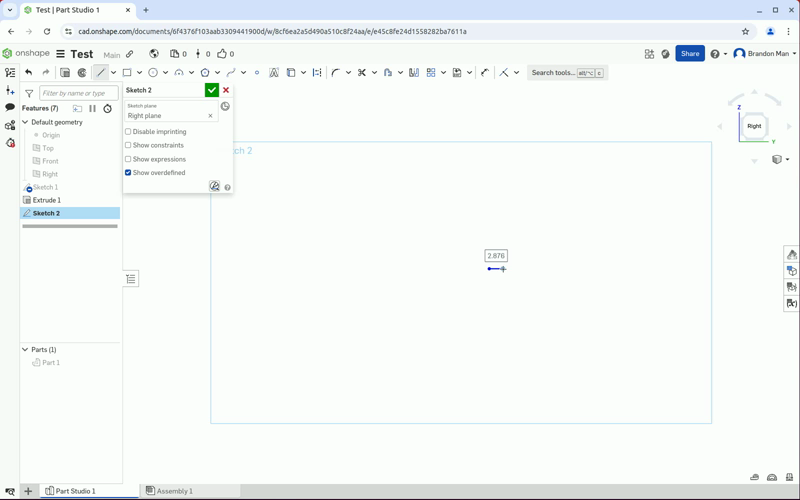
mouse_move(533, 268)
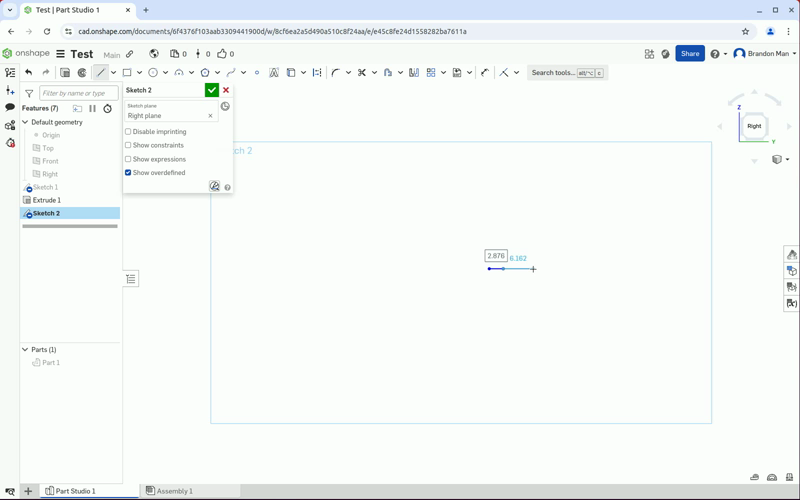
mouse_move(503, 283)
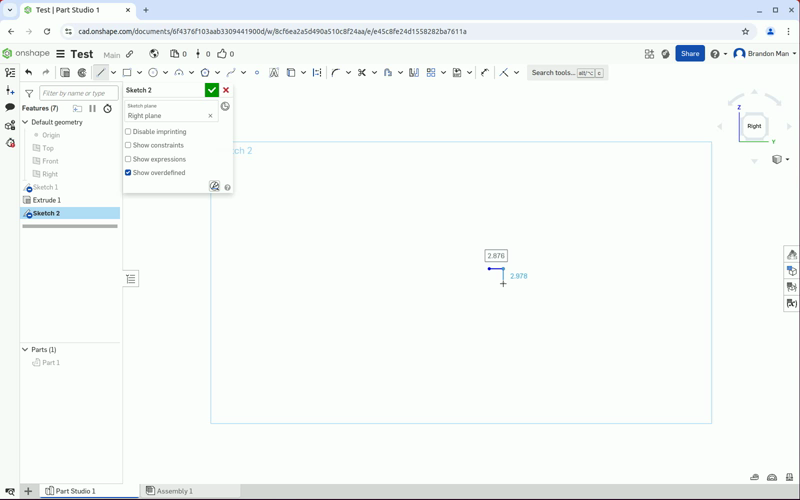
click(503, 283)
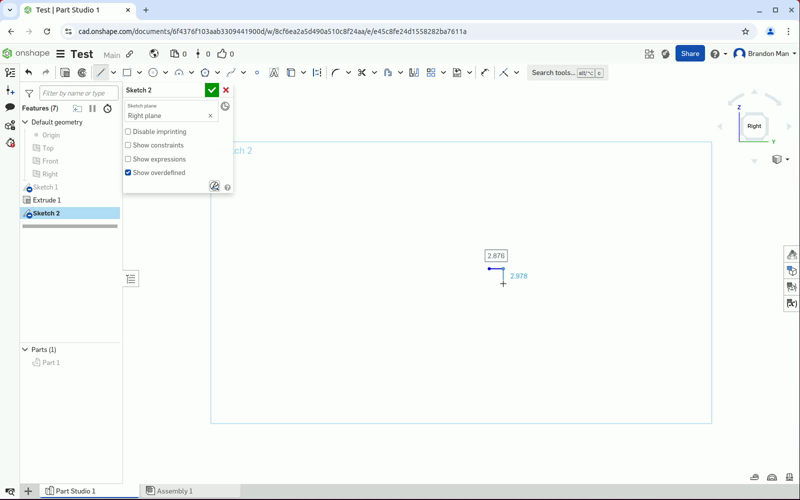
key_up(shift)
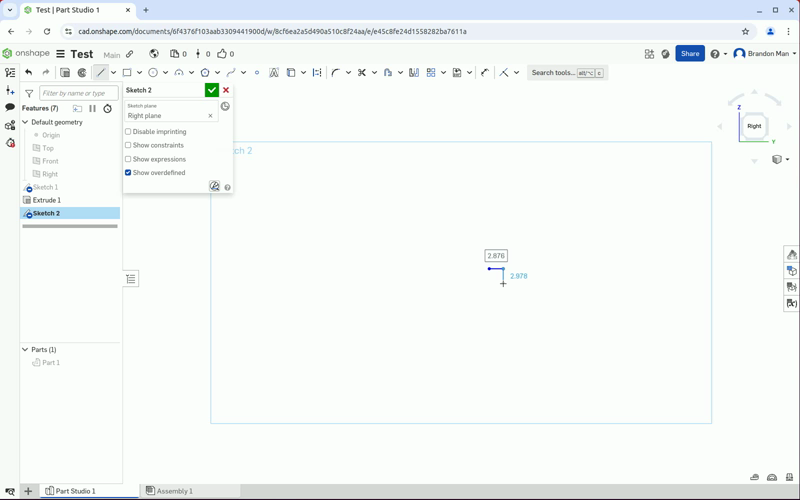
key_down(shift)
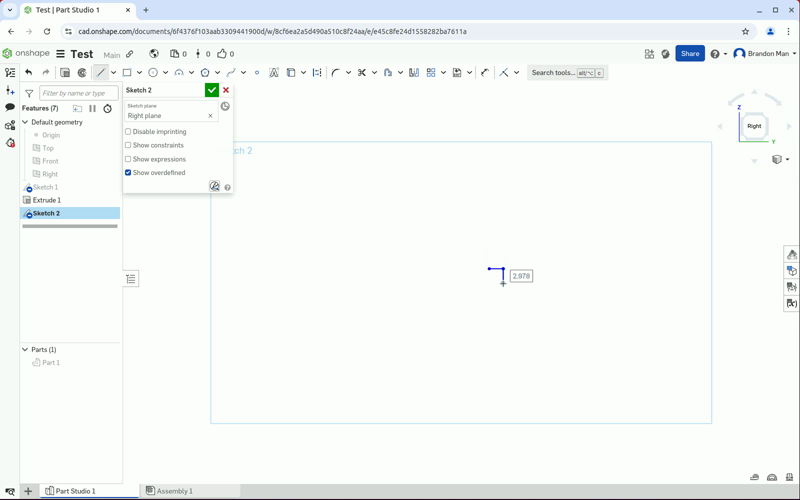
mouse_move(573, 283)
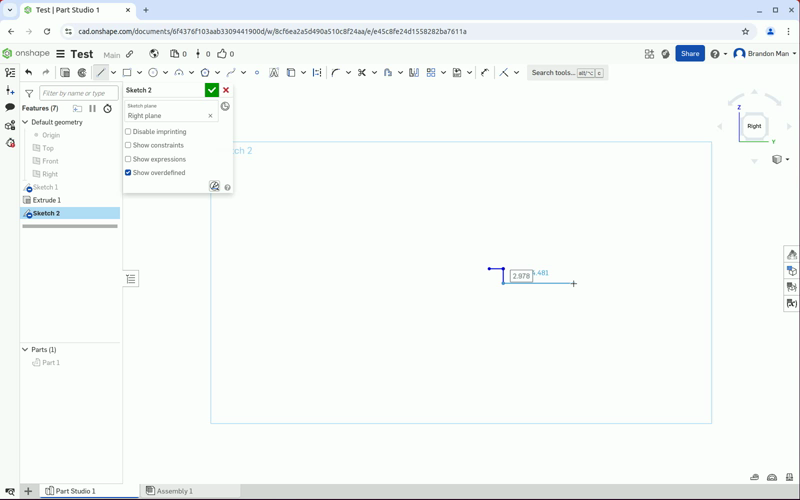
click(573, 283)
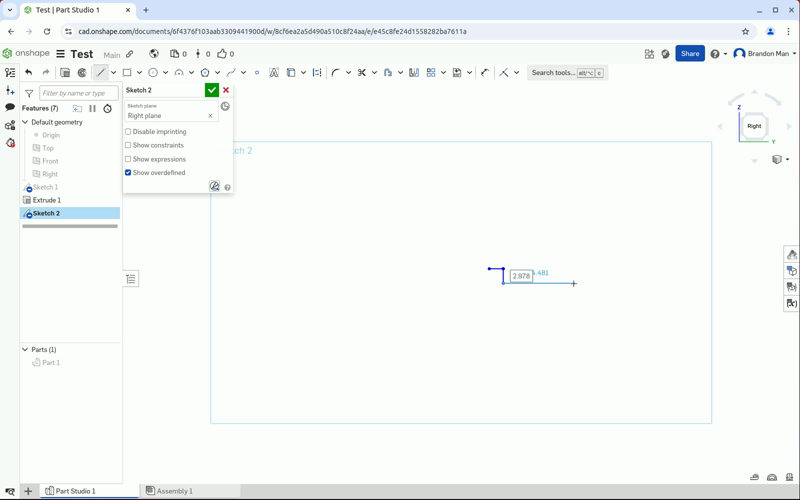
key_up(shift)
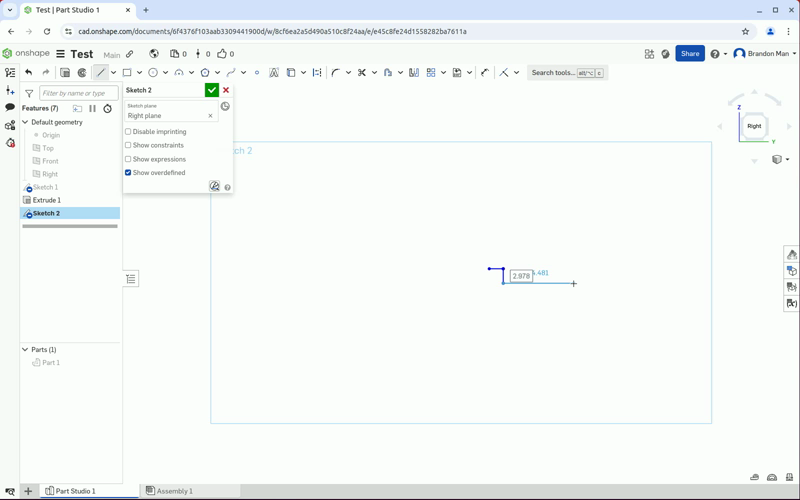
key_down(shift)
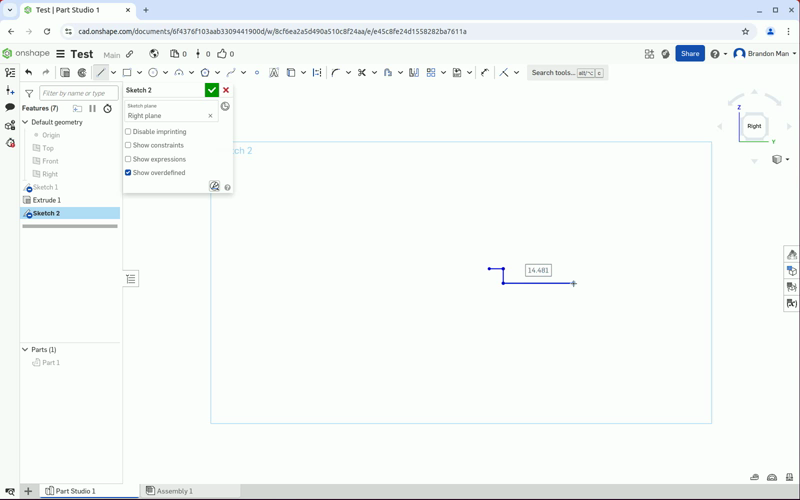
mouse_move(573, 212)
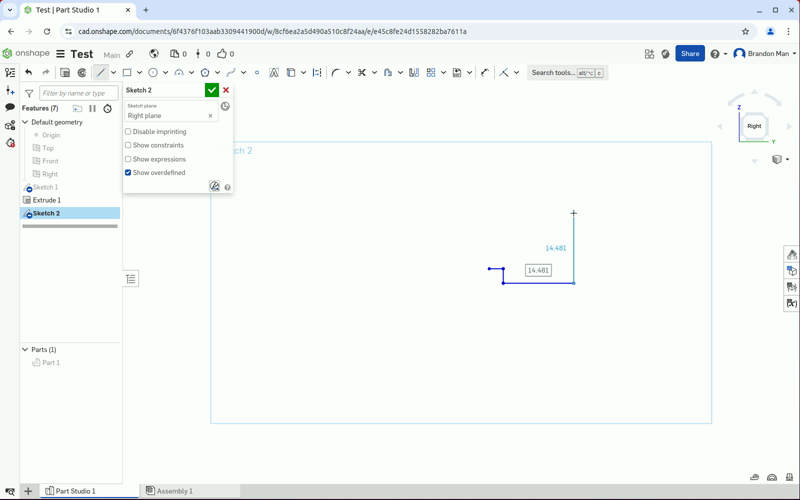
click(573, 212)
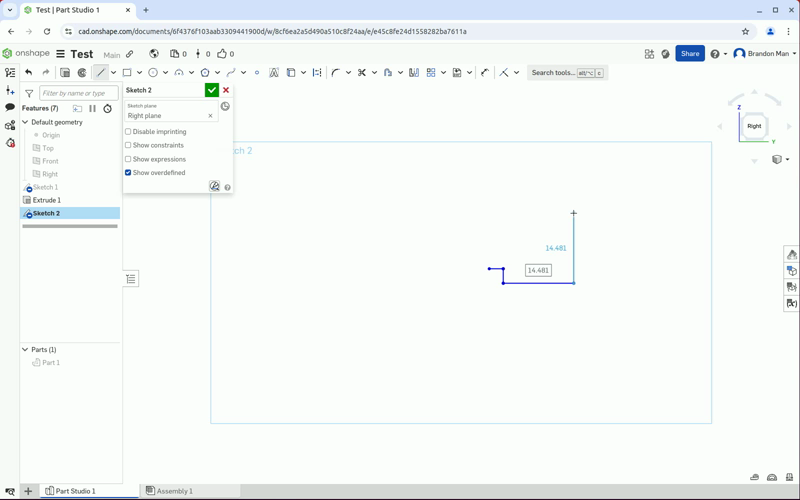
key_up(shift)
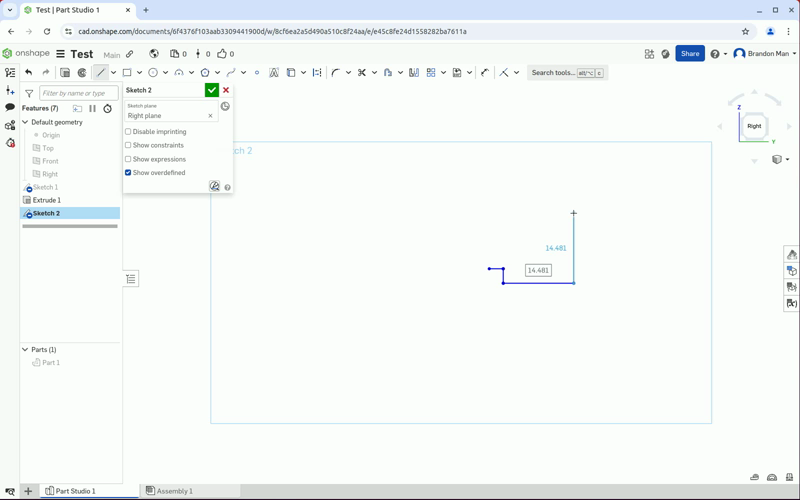
key_down(shift)
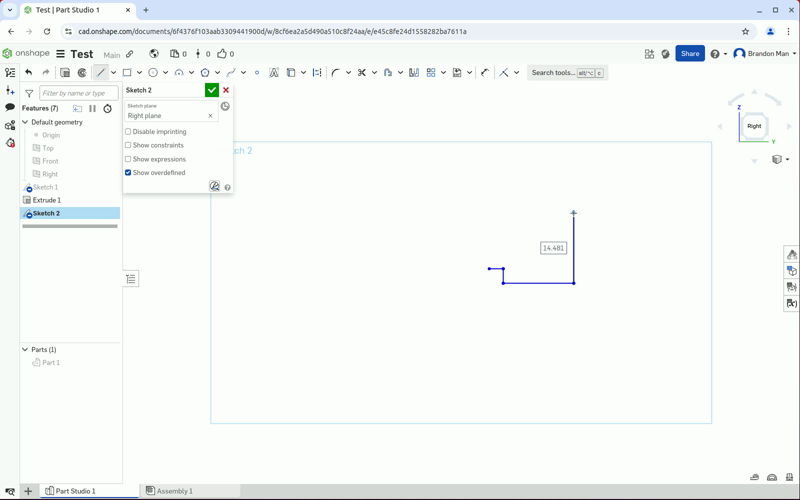
mouse_move(503, 212)
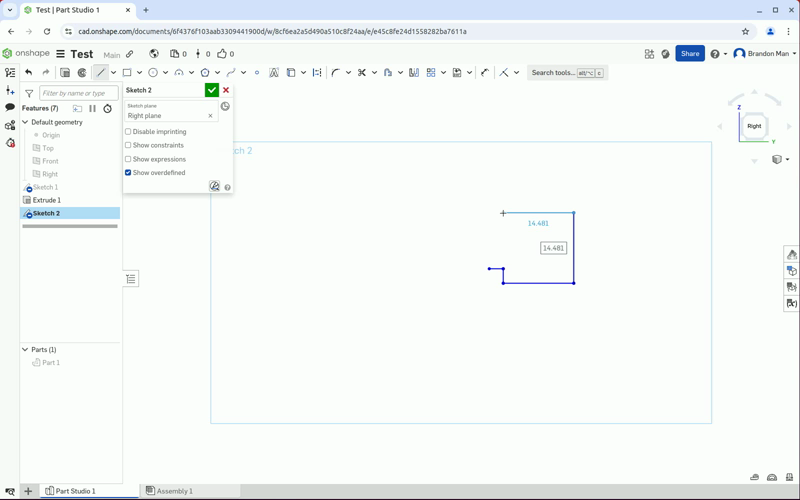
click(503, 212)
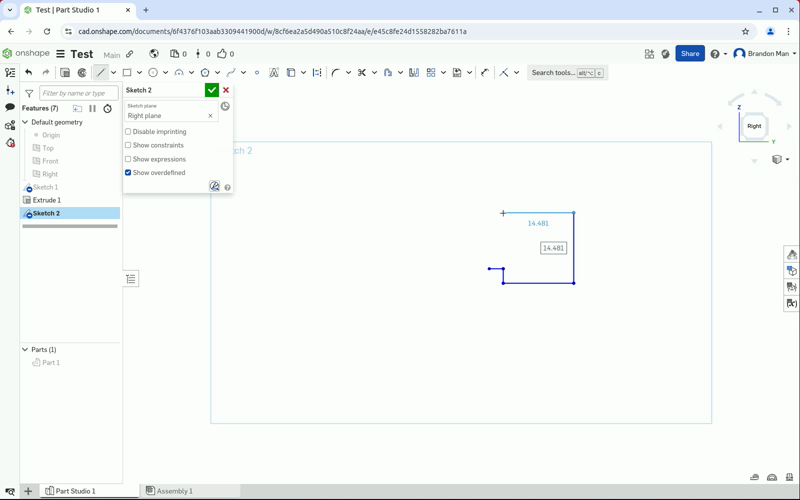
key_up(shift)
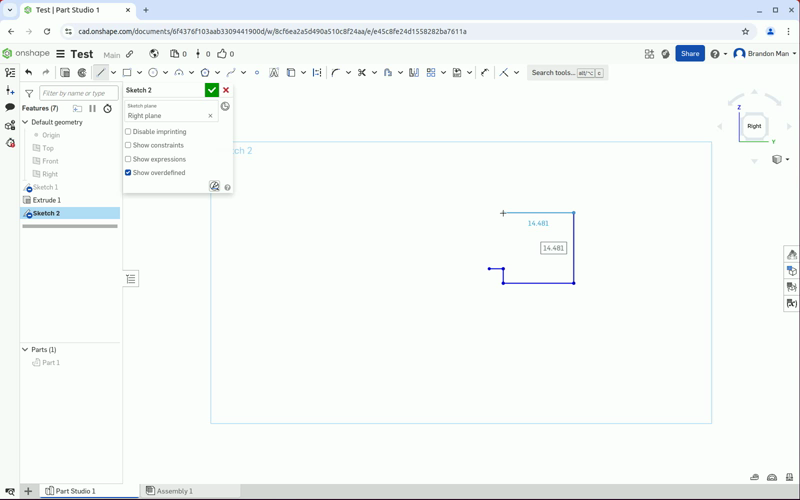
key_down(shift)
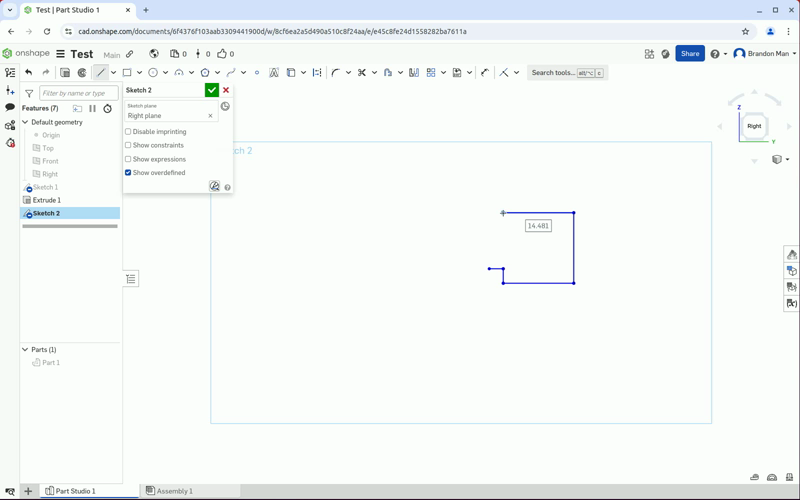
mouse_move(533, 212)
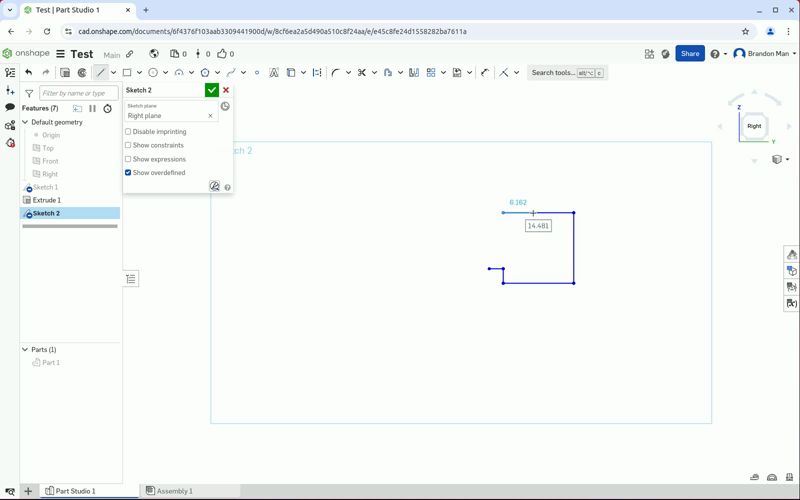
mouse_move(503, 225)
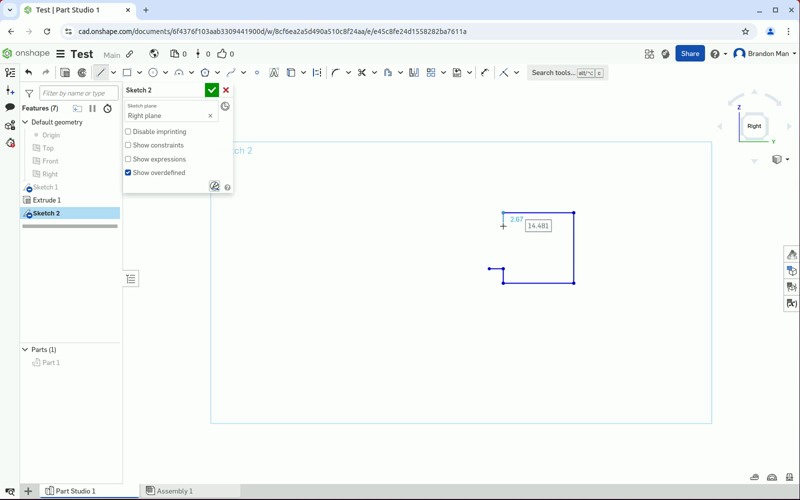
click(503, 225)
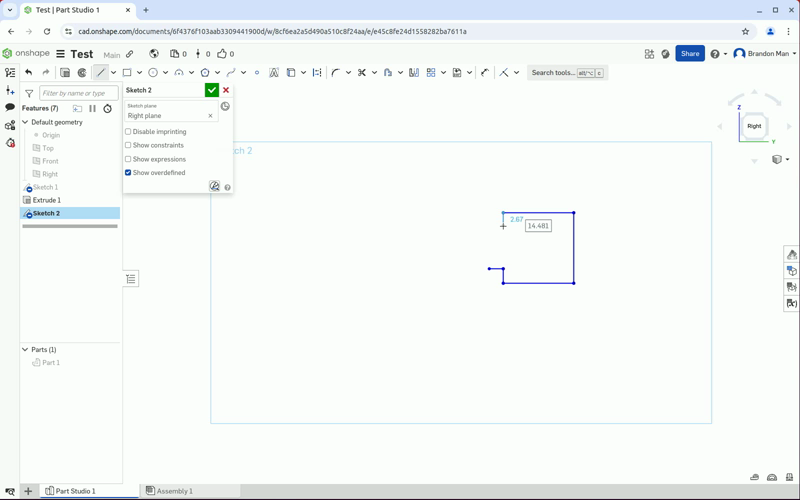
key_up(shift)
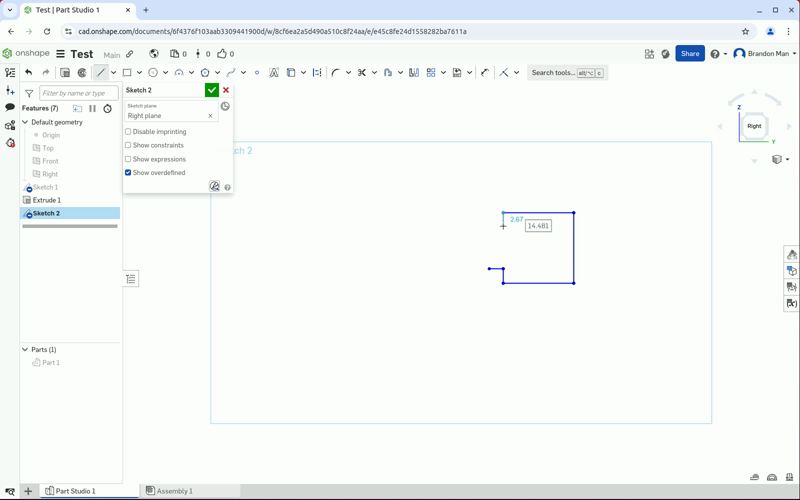
key_down(shift)
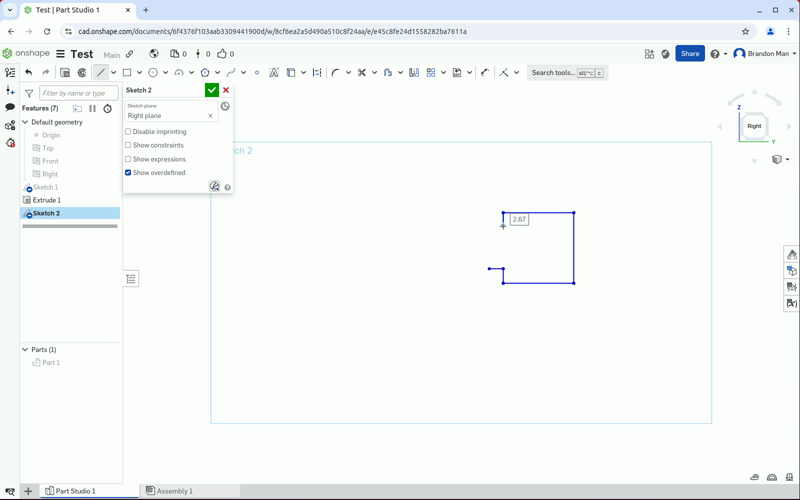
mouse_move(533, 225)
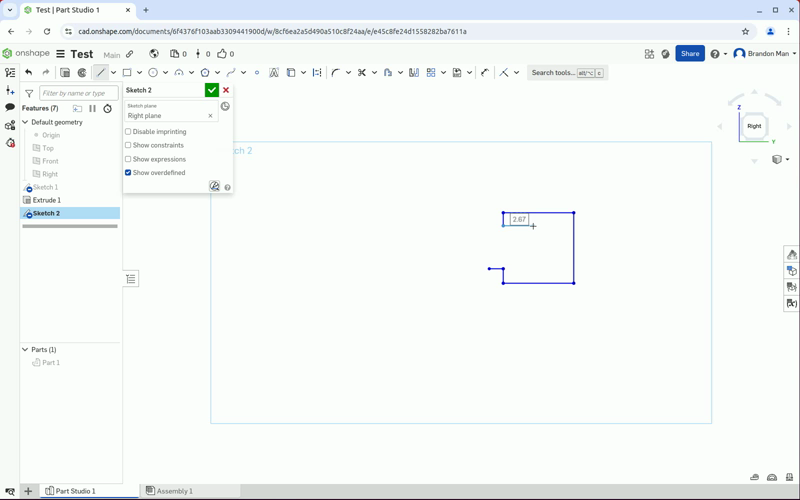
mouse_move(489, 225)
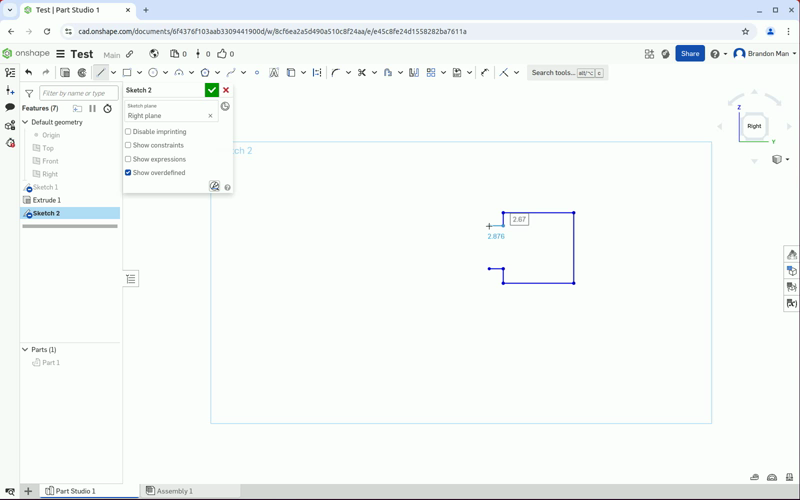
click(489, 225)
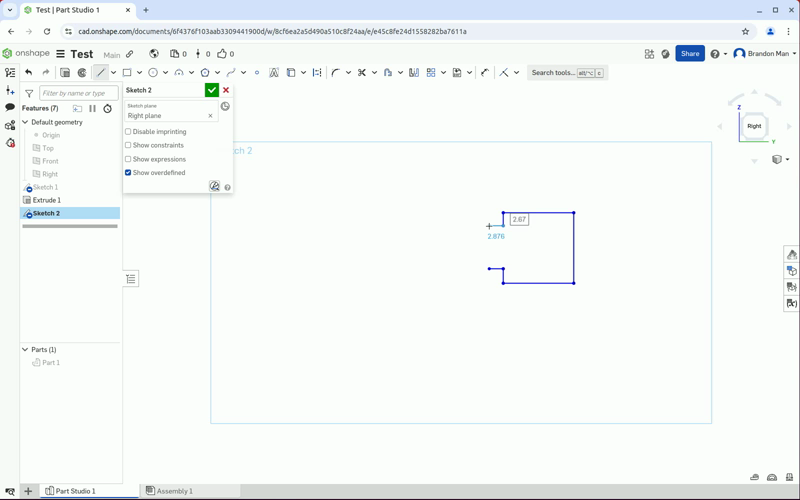
key_up(shift)
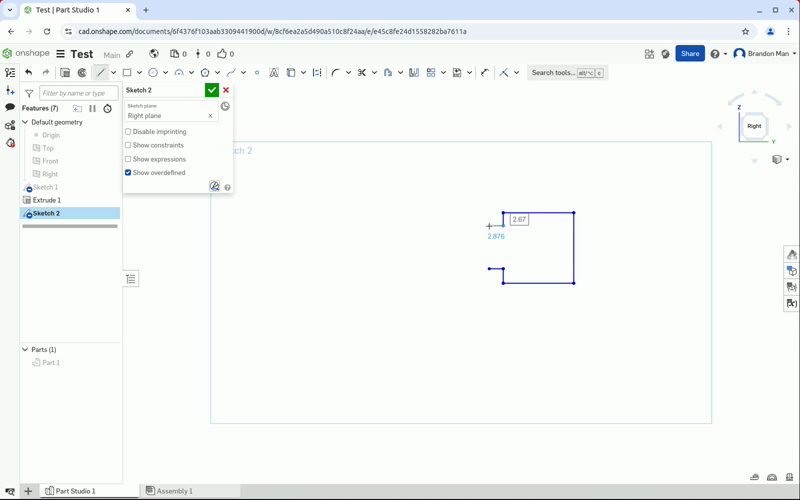
key_down(shift)
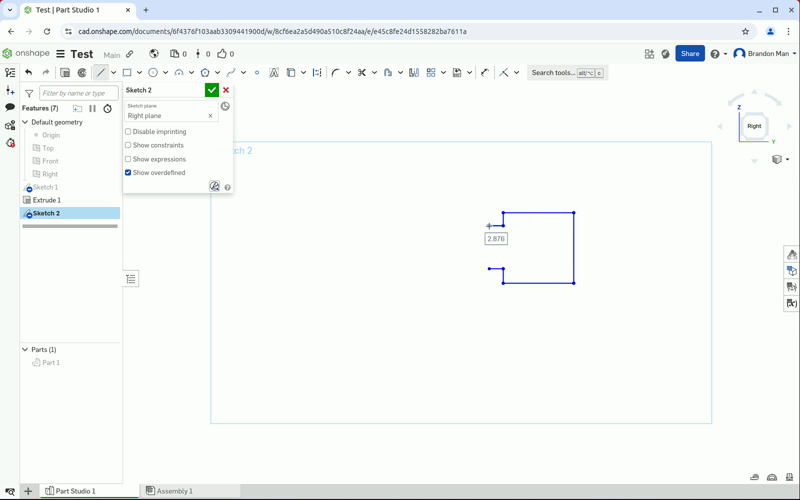
mouse_move(519, 225)
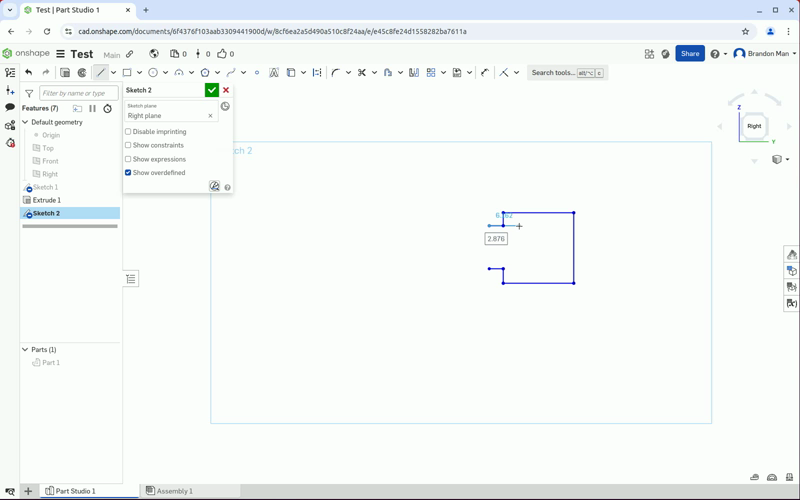
mouse_move(489, 240)
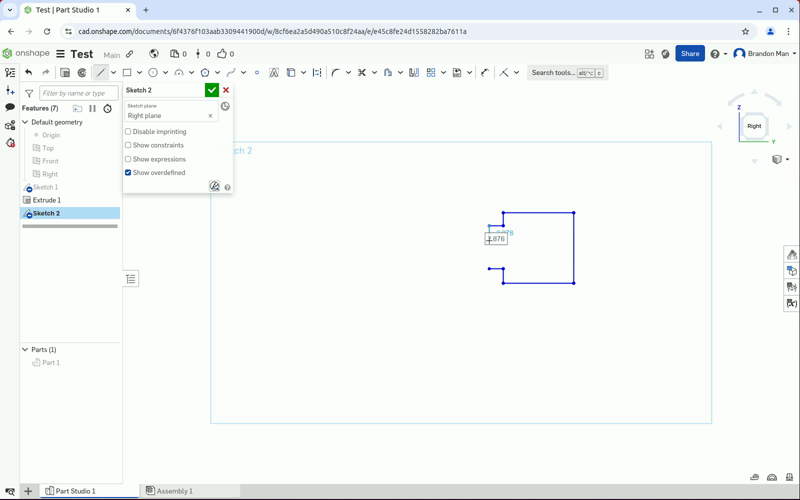
click(489, 240)
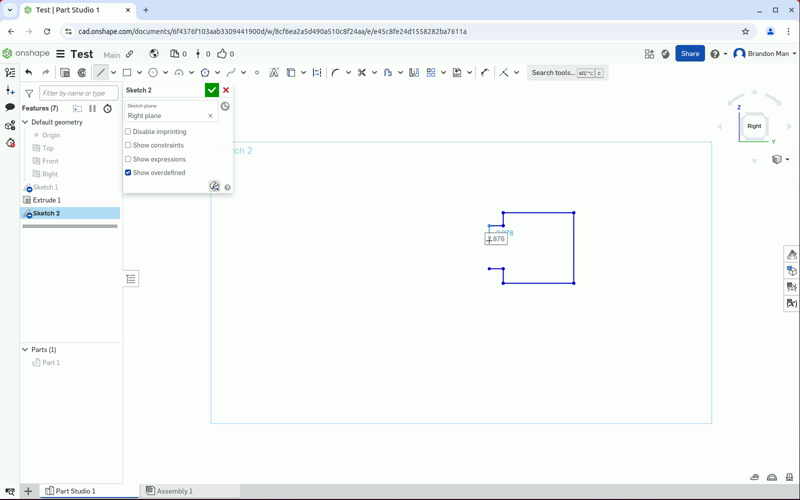
key_up(shift)
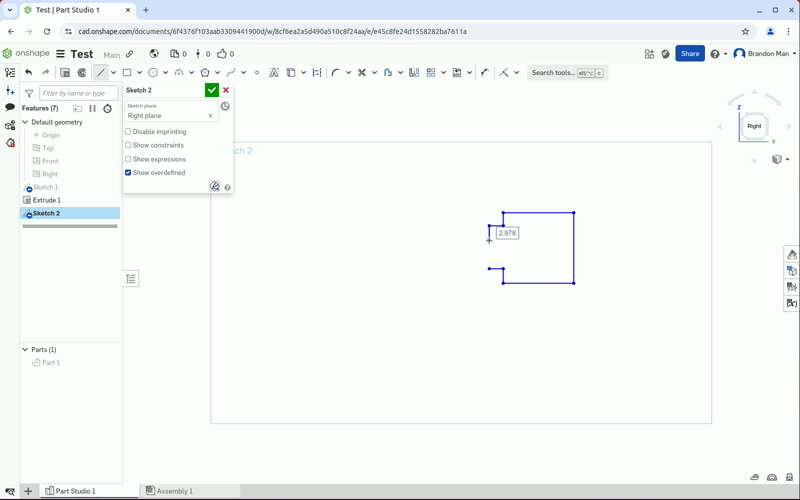
key_down(shift)
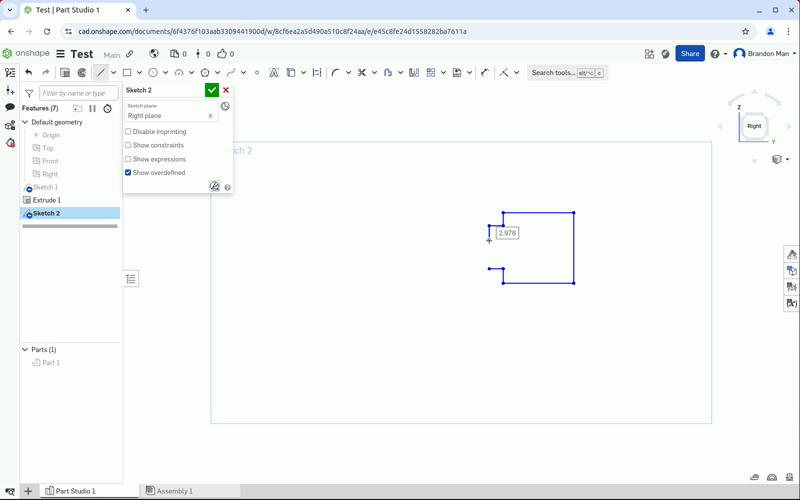
mouse_move(519, 240)
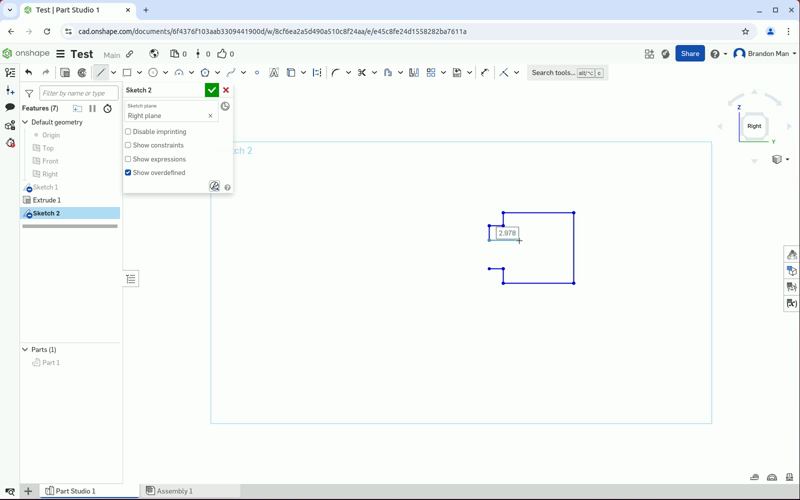
mouse_move(503, 240)
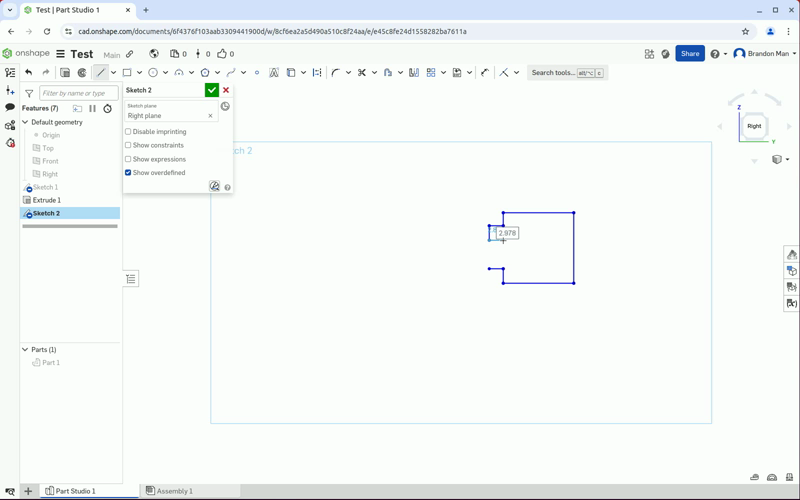
click(503, 240)
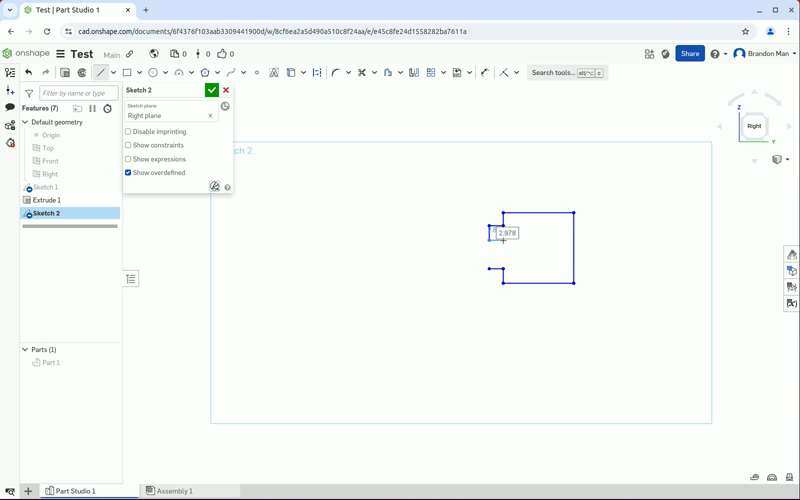
key_up(shift)
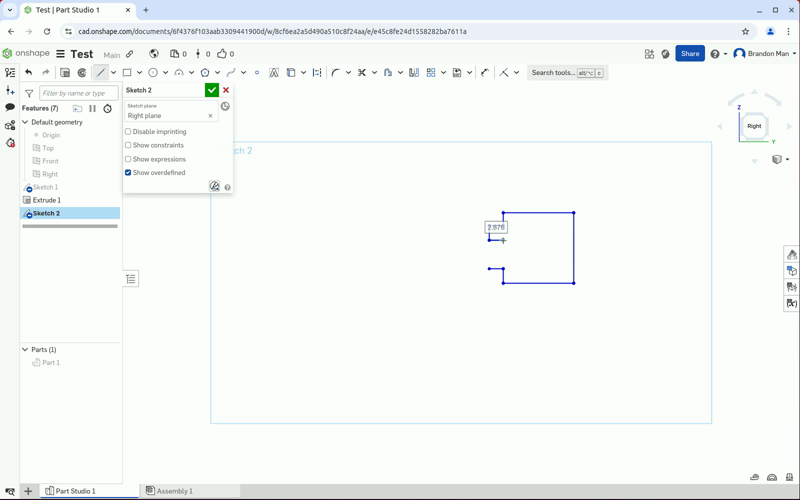
key_down(shift)
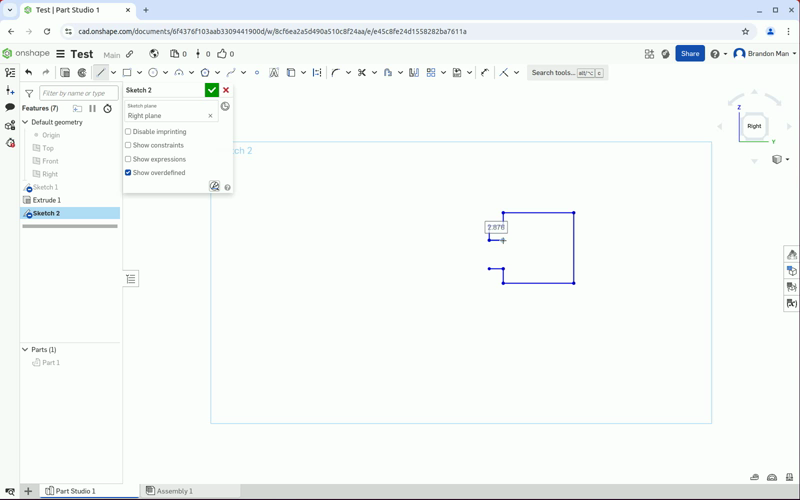
mouse_move(533, 240)
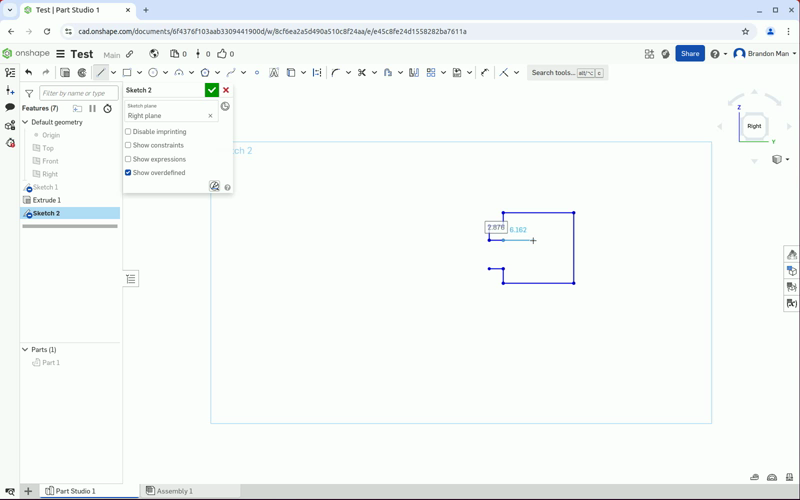
mouse_move(503, 254)
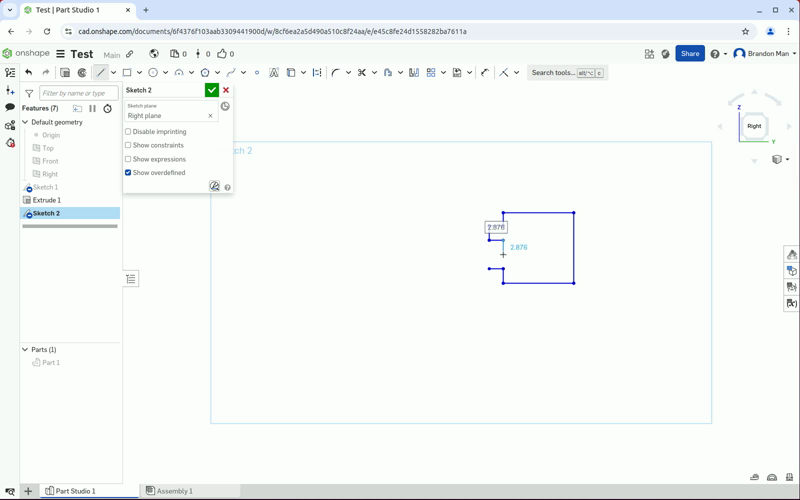
click(503, 254)
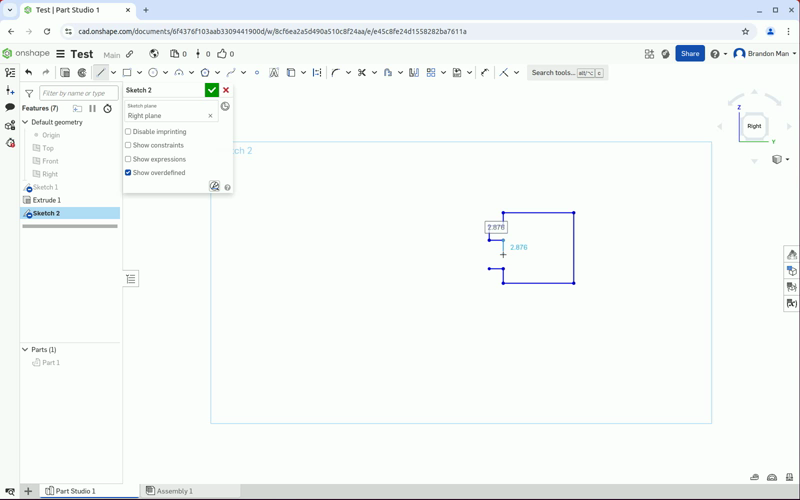
key_up(shift)
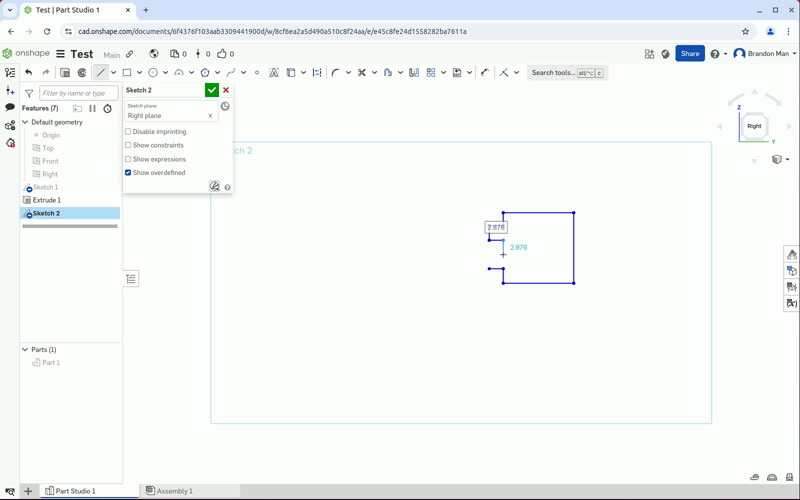
key_down(shift)
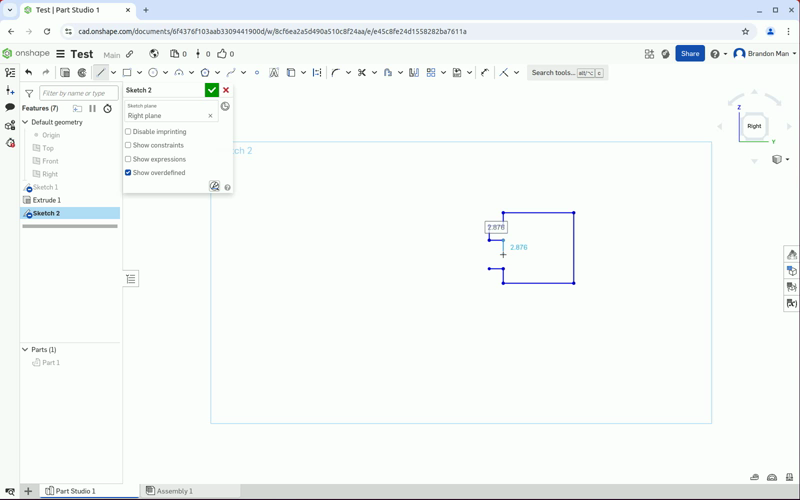
mouse_move(533, 254)
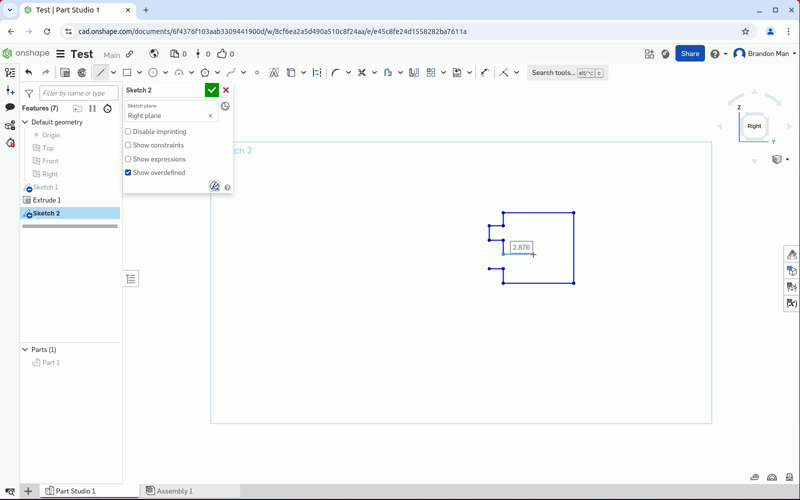
mouse_move(489, 254)
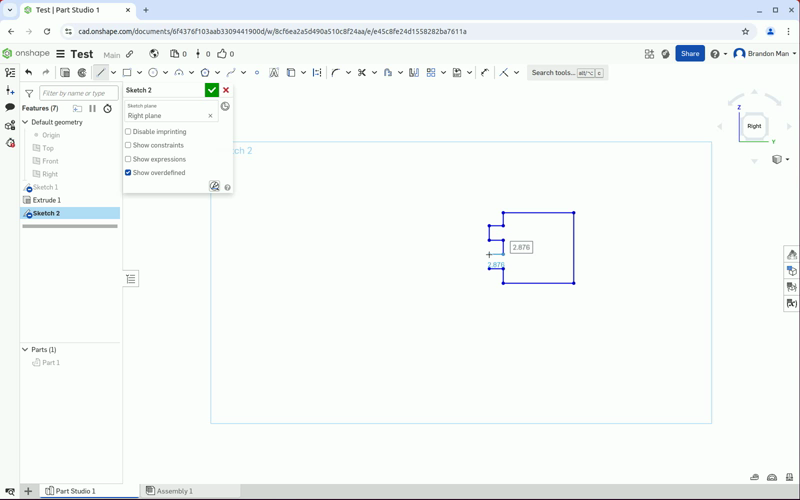
click(489, 254)
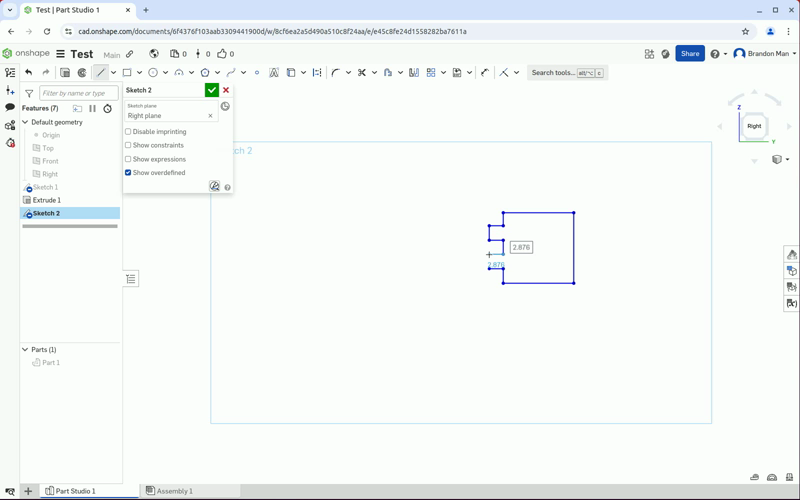
key_up(shift)
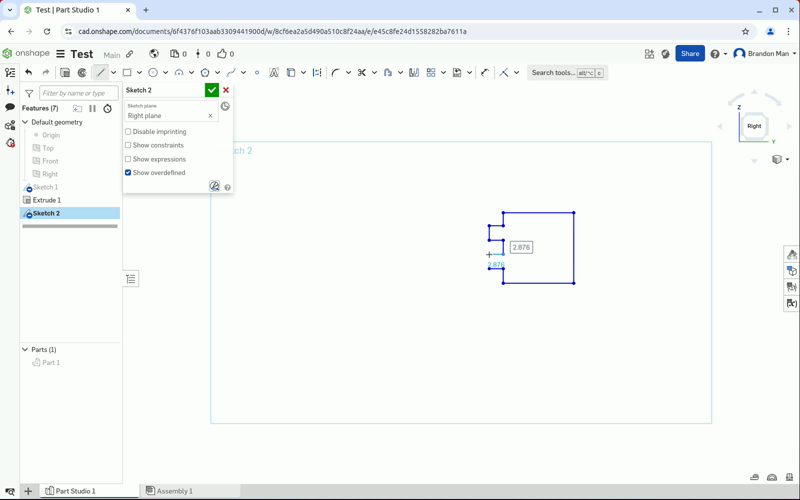
mouse_move(519, 254)
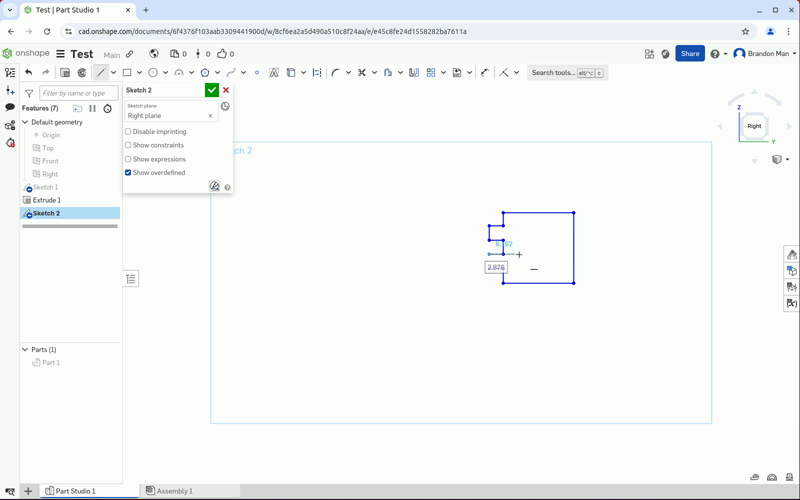
key_down(shift)
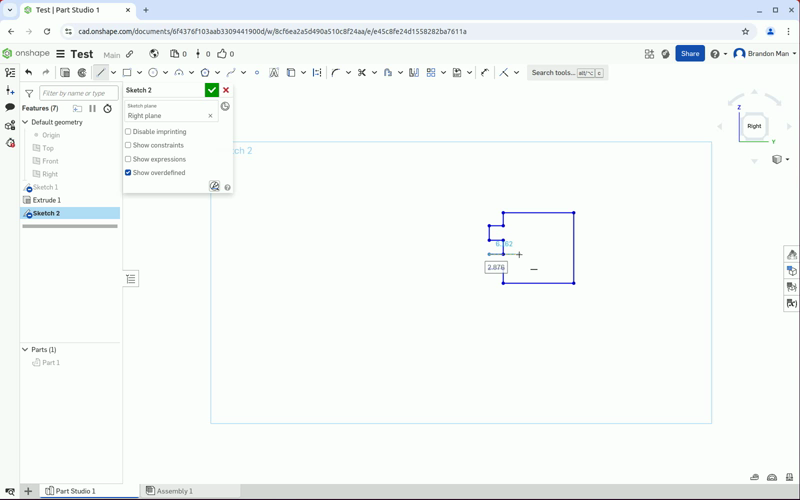
mouse_move(489, 268)
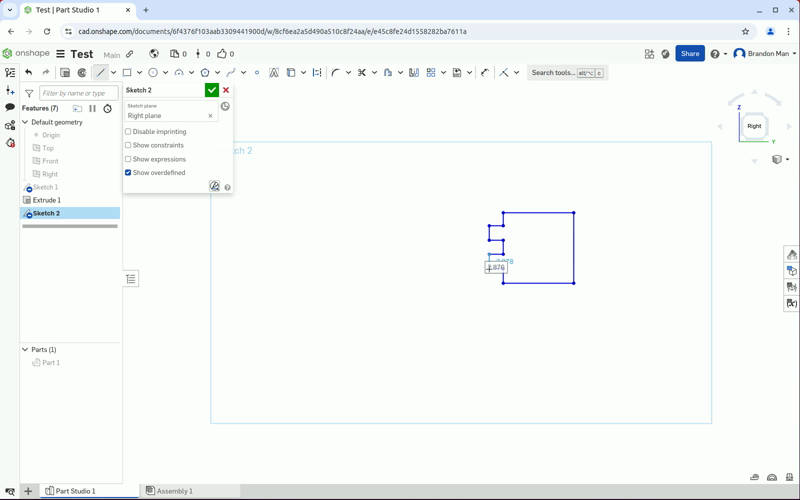
key_up(shift)
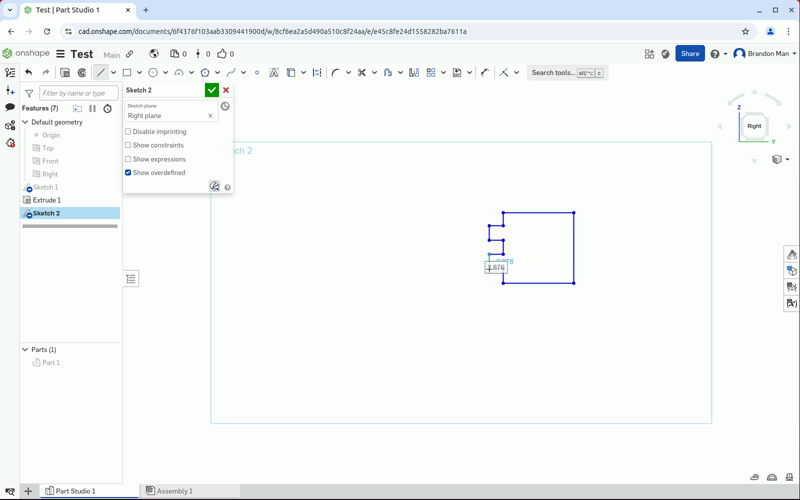
click(489, 268)
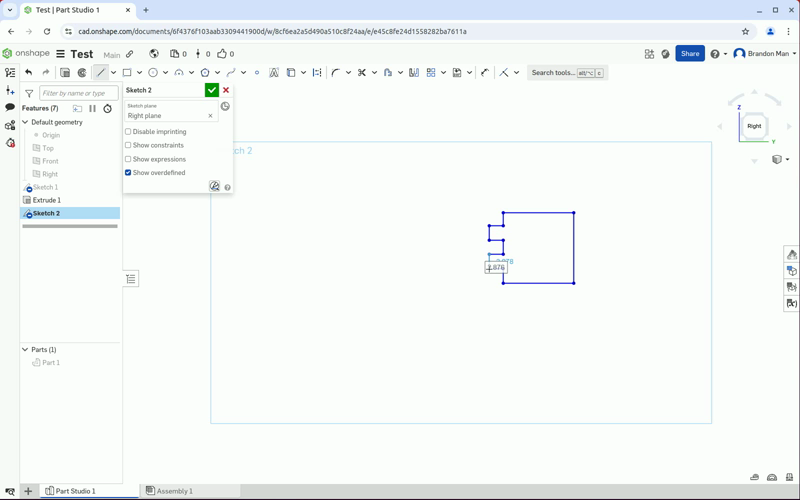
key(esc)
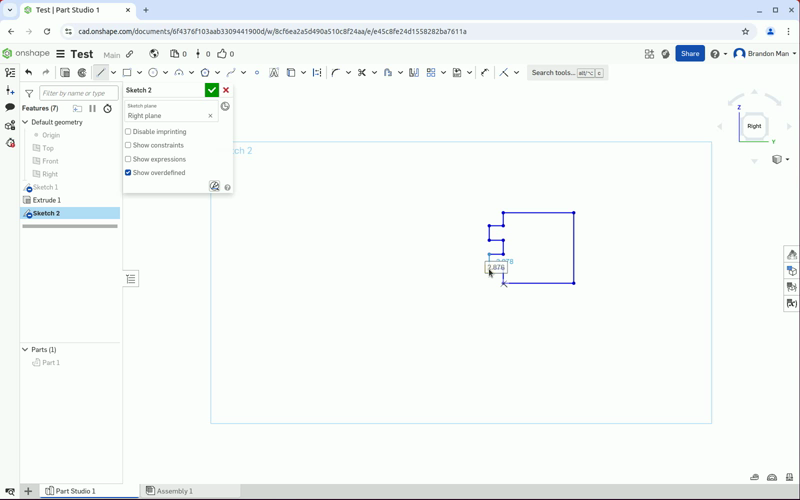
mouse_move(567, 224)
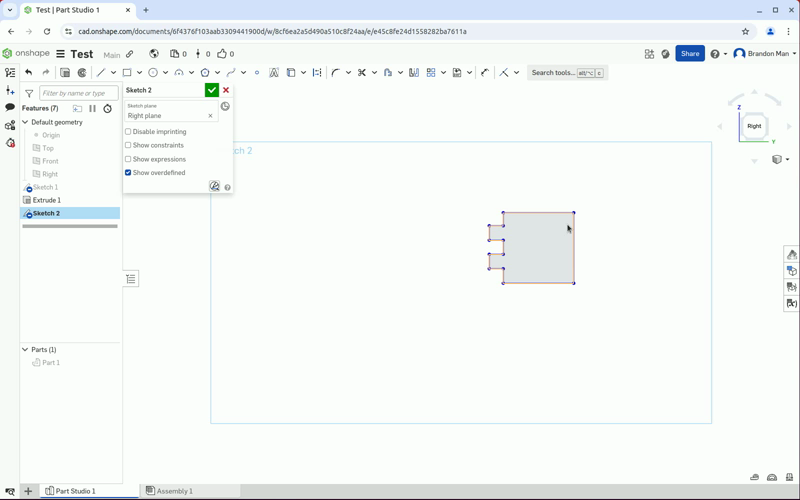
click(567, 224)
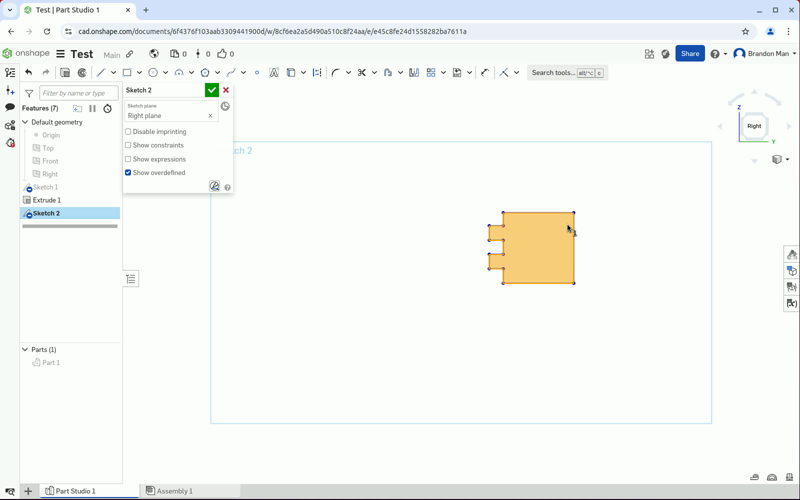
mouse_move(73, 352)
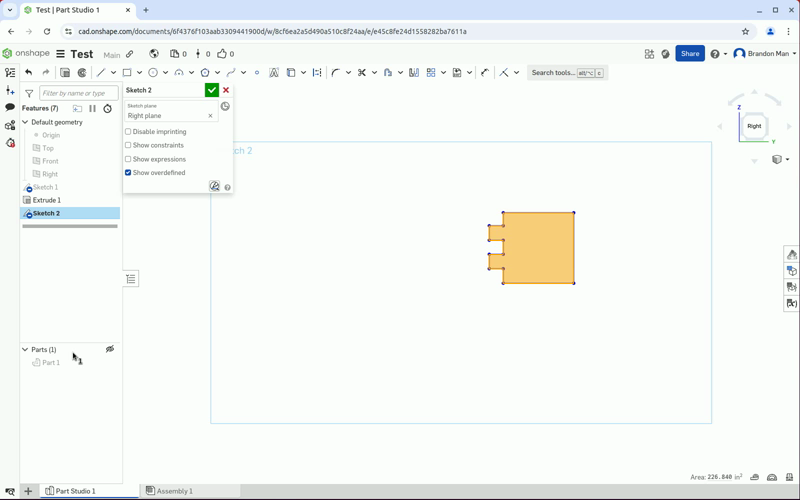
key(shift+y)
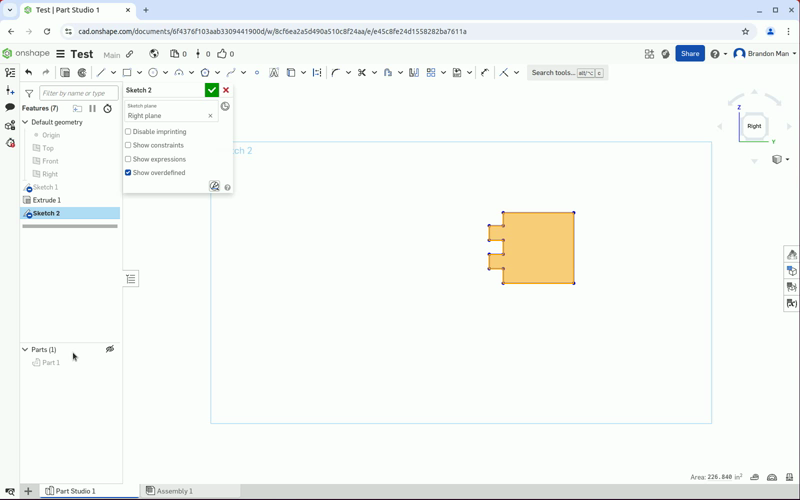
key(shift+e)
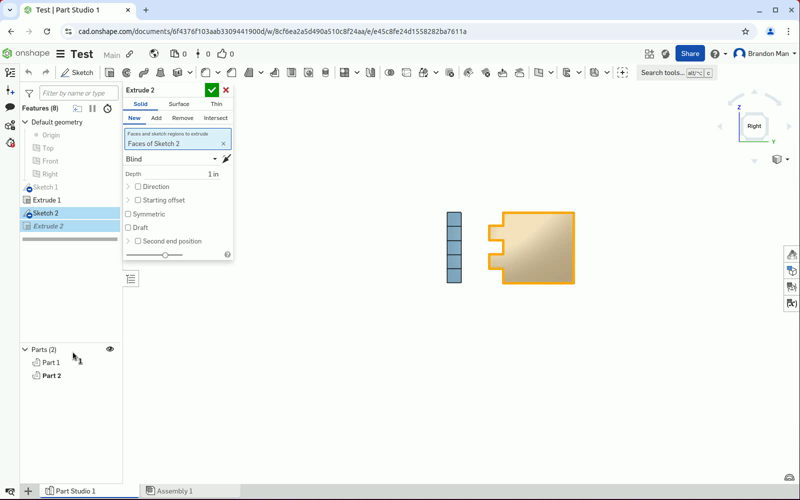
mouse_move(143, 106)
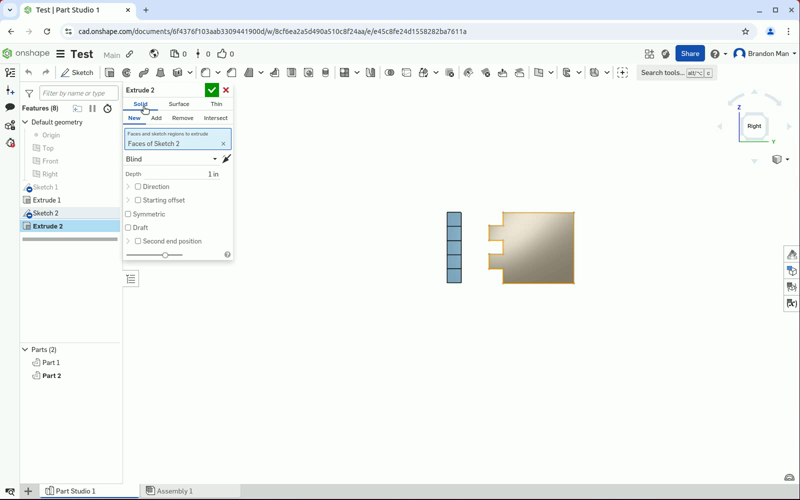
click(143, 106)
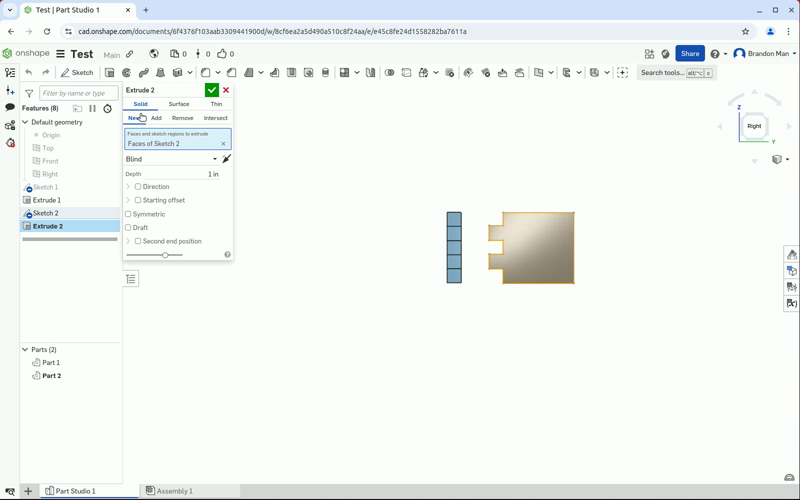
mouse_move(137, 120)
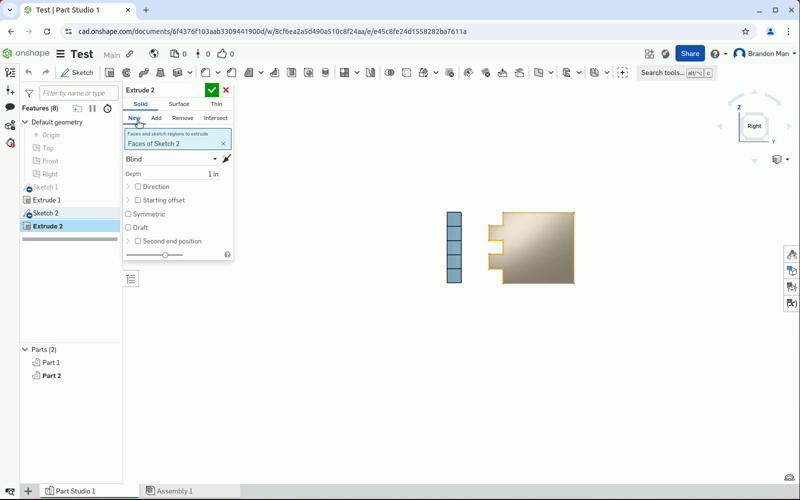
click(137, 120)
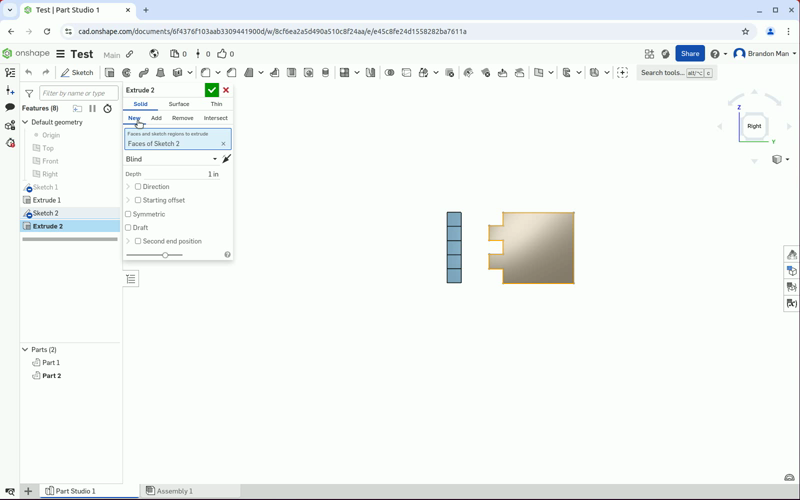
key(tab, 4)
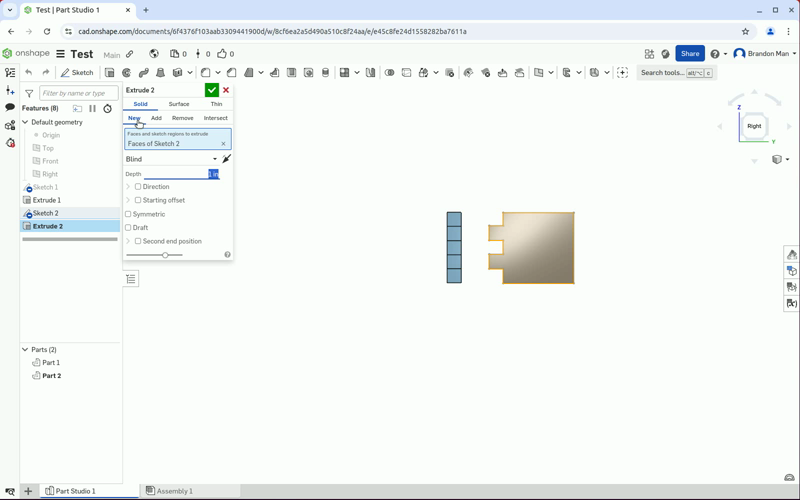
text(-2.889)
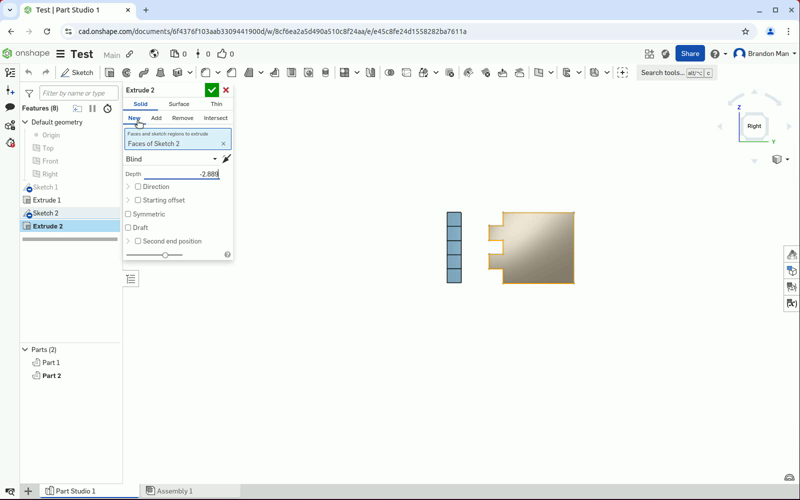
key(enter)
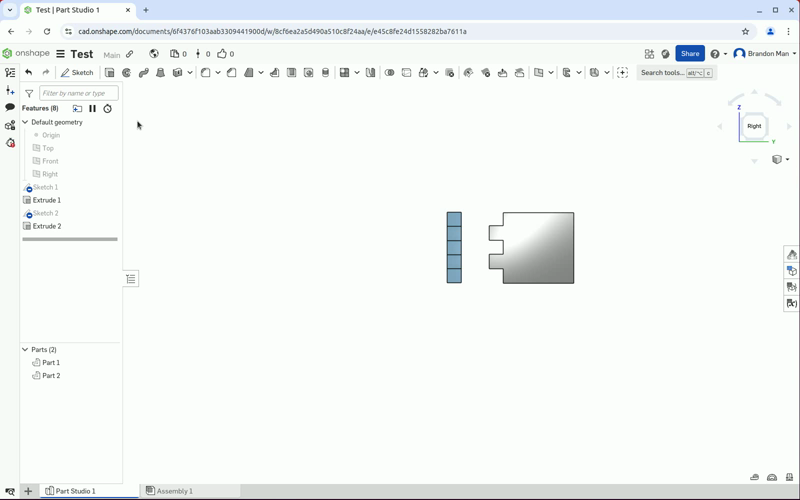
key(shift+h)
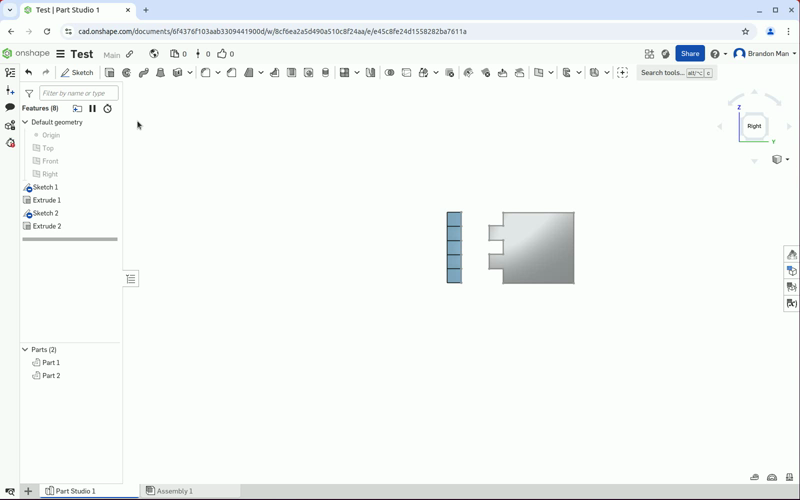
key(shift+h)
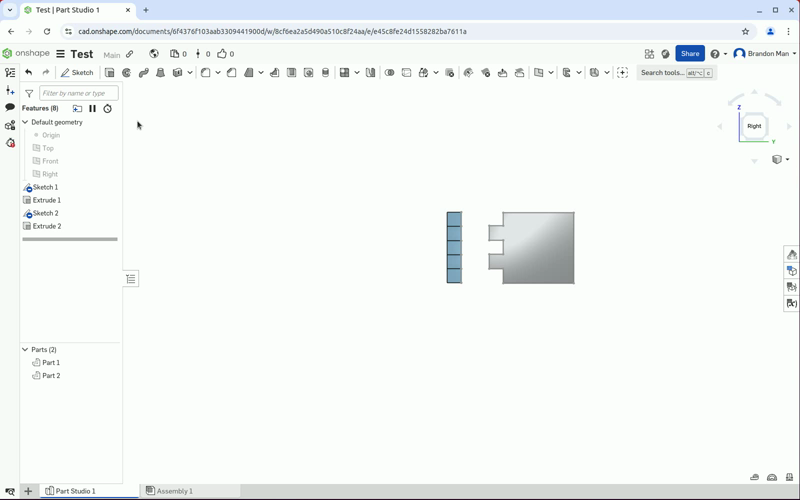
key(shift+7)
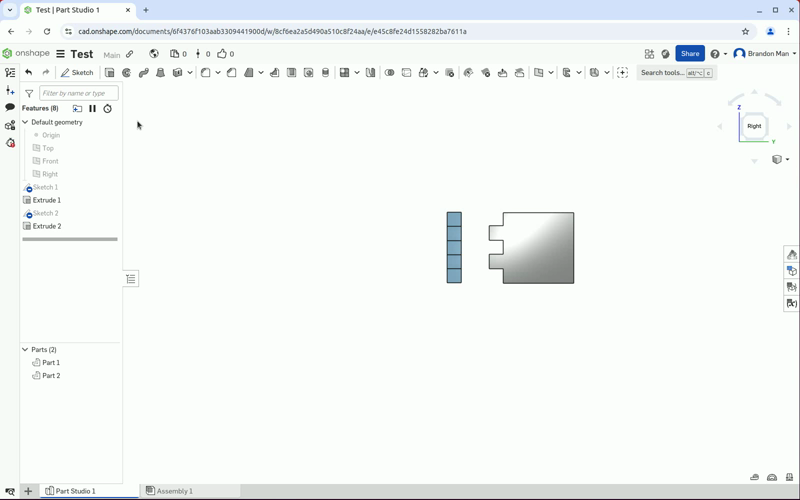
key(right, 2)
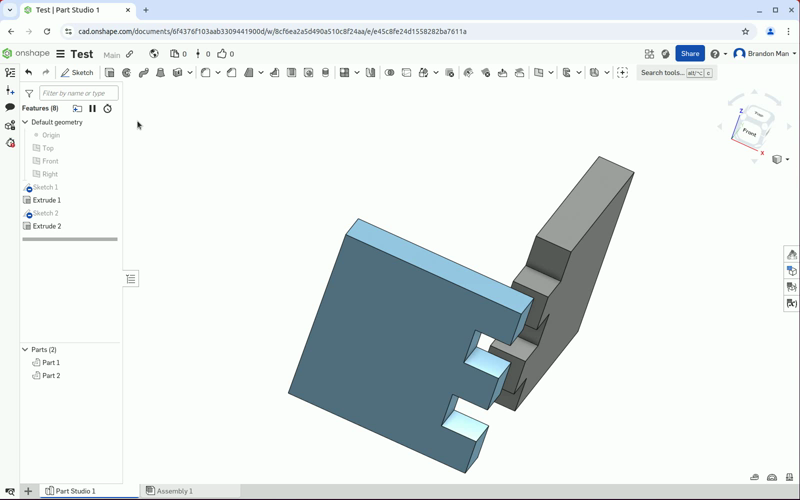
key(down, 2)
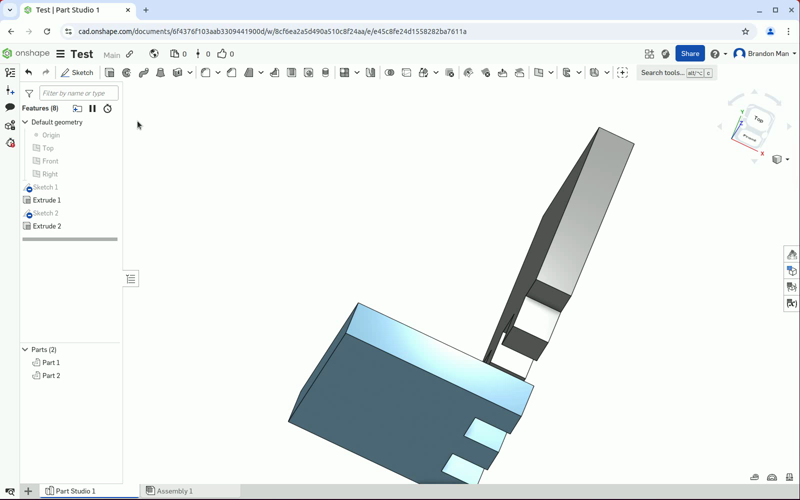
key(up, 2)
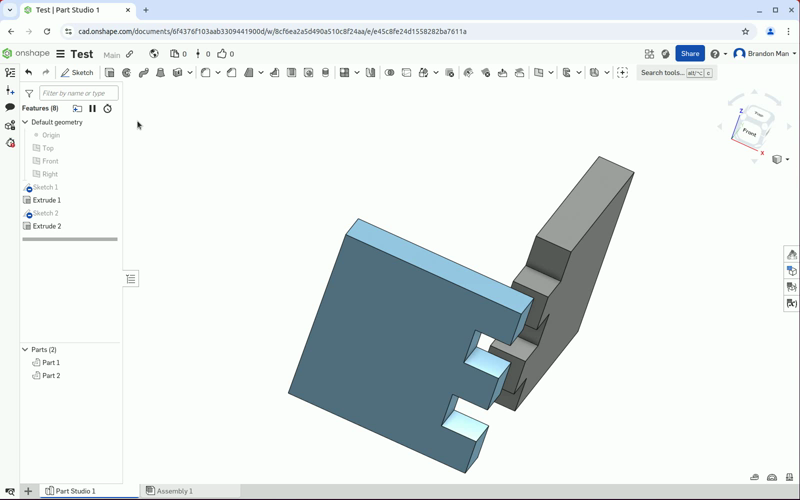
key(left, 2)
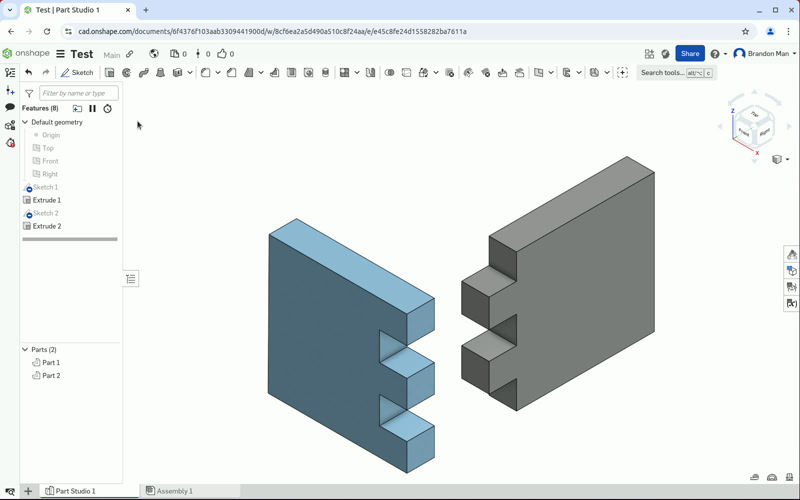
mouse_move(73, 189)
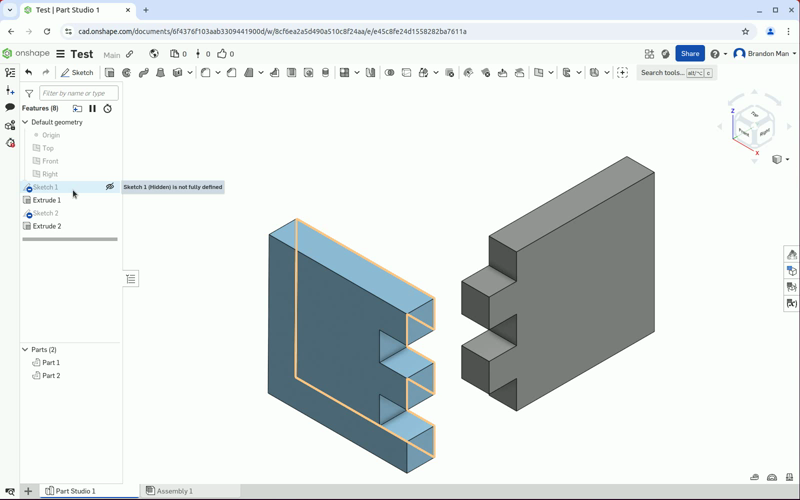
click(73, 189)